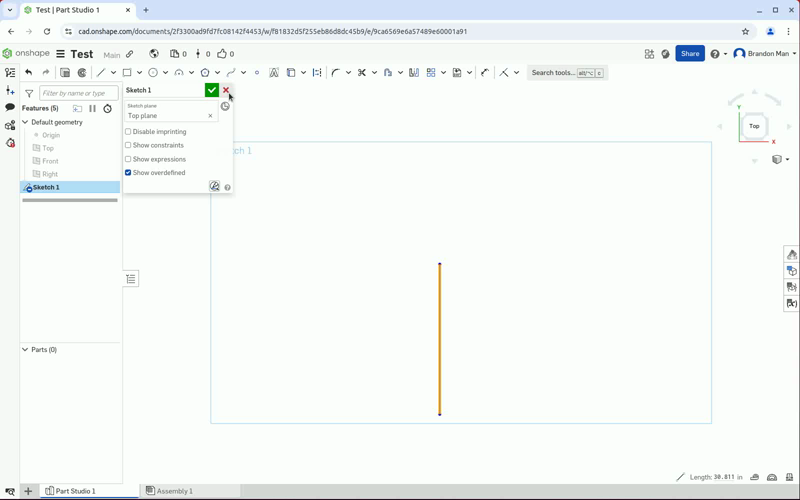
key(shift+h)
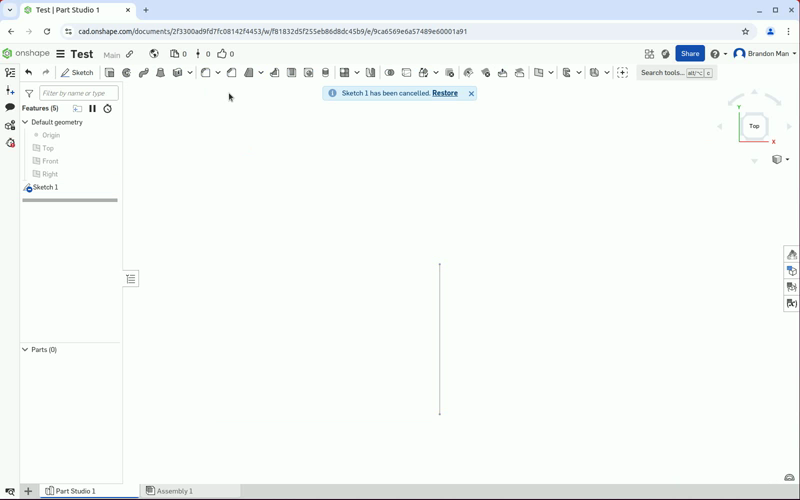
key(shift+s)
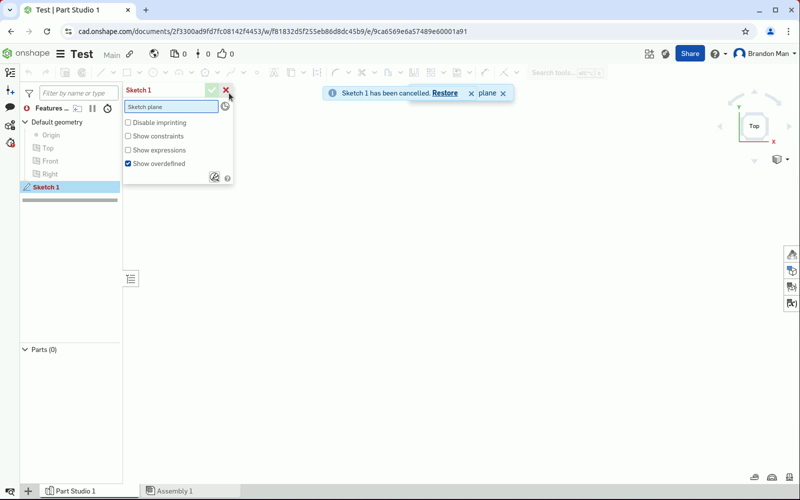
mouse_move(73, 150)
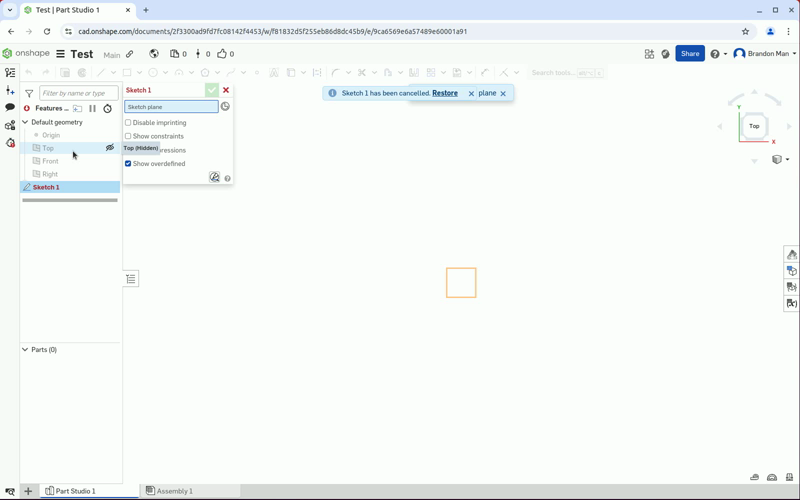
click(73, 150)
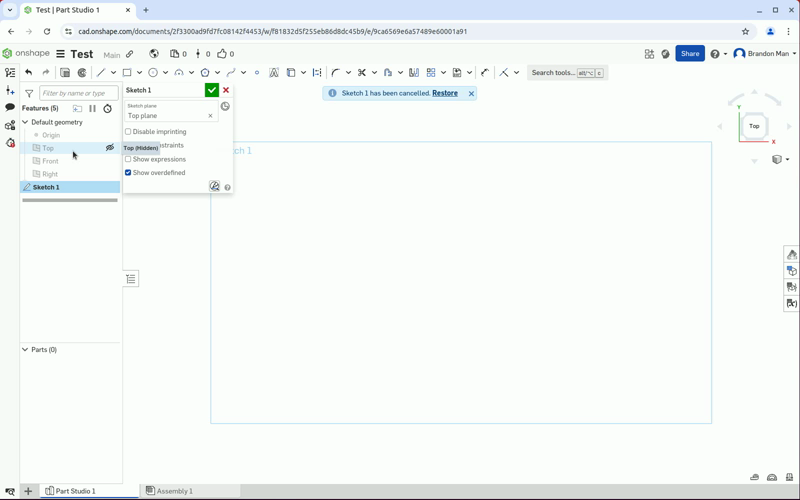
mouse_move(73, 352)
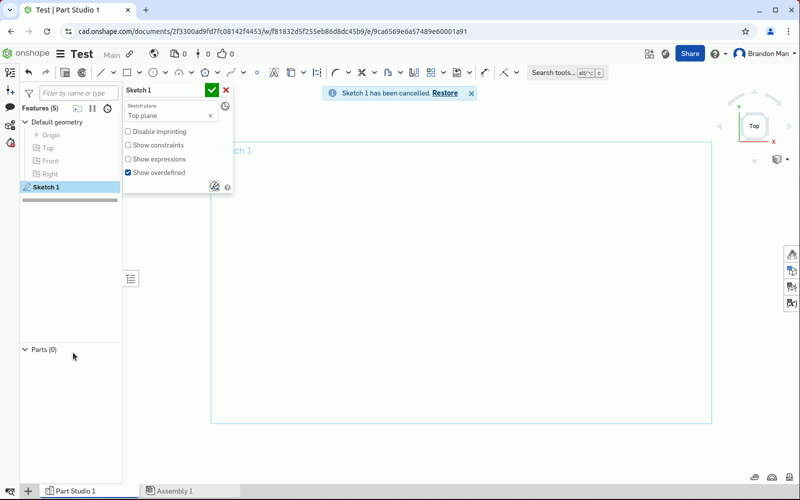
key(y)
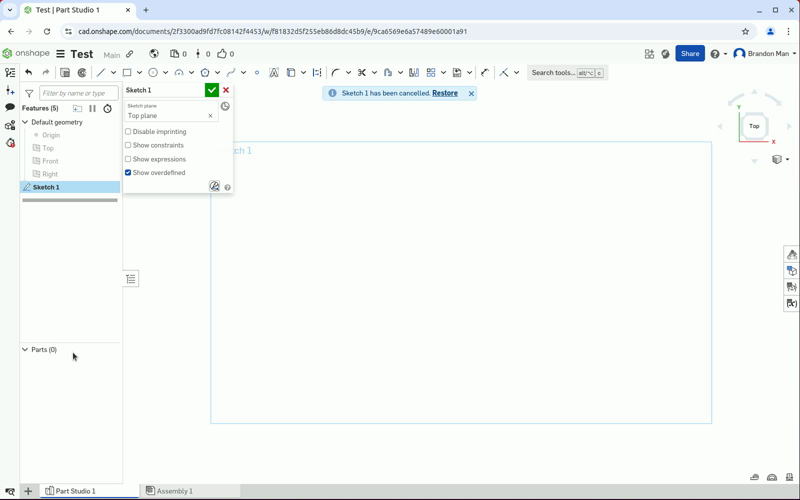
key(l)
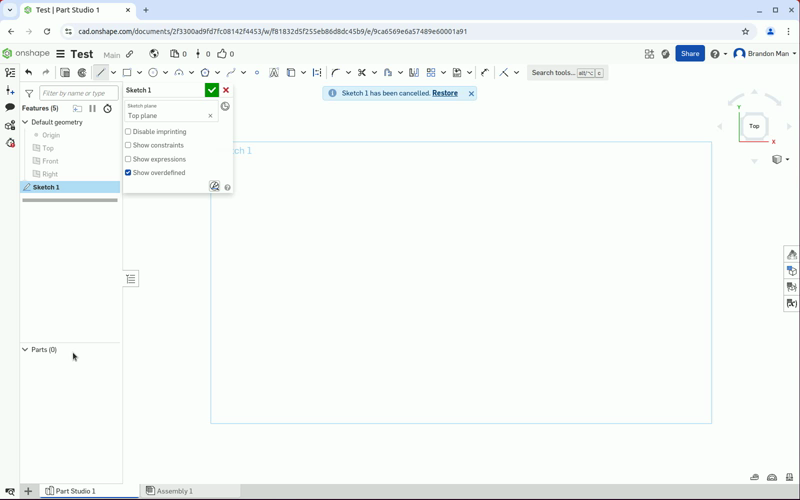
key_down(shift)
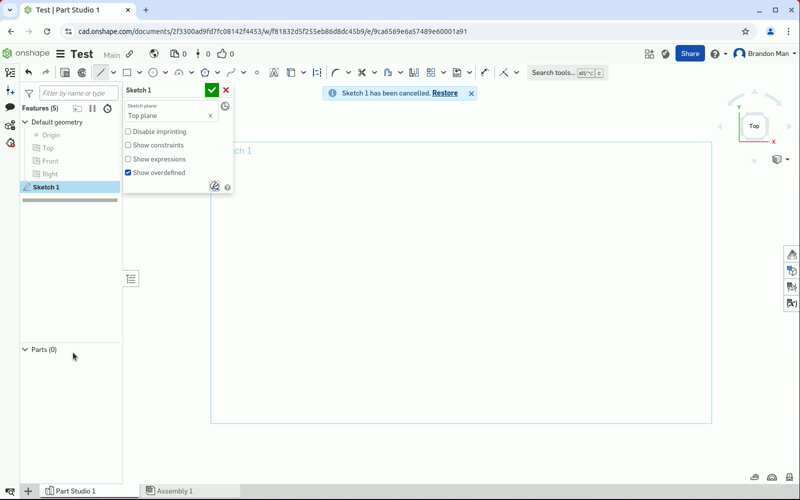
mouse_move(376, 367)
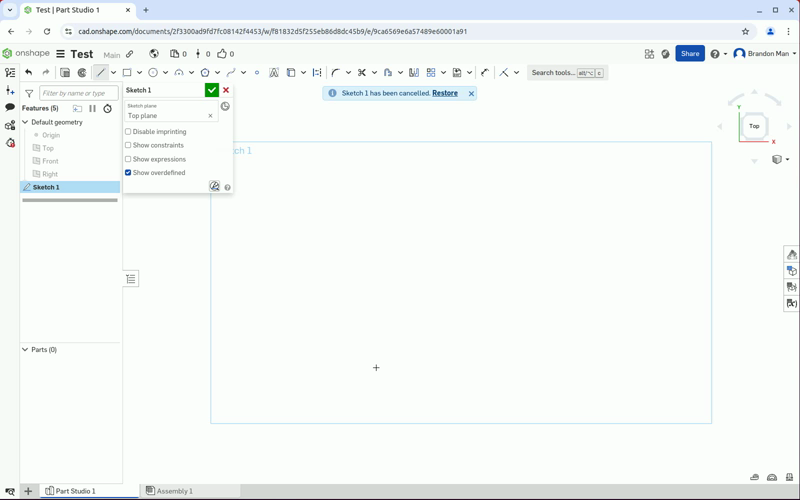
click(376, 367)
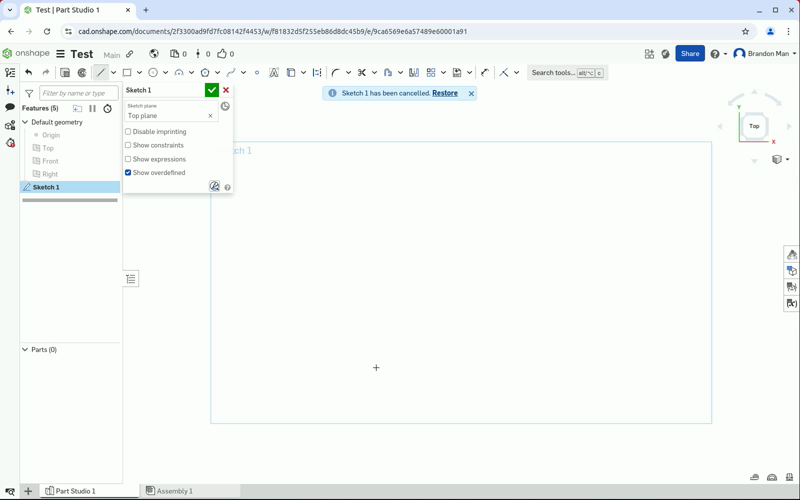
key_up(shift)
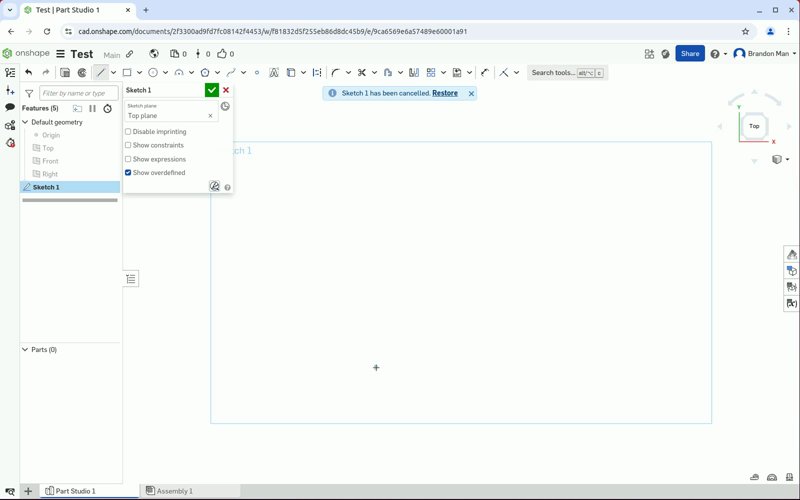
key_down(shift)
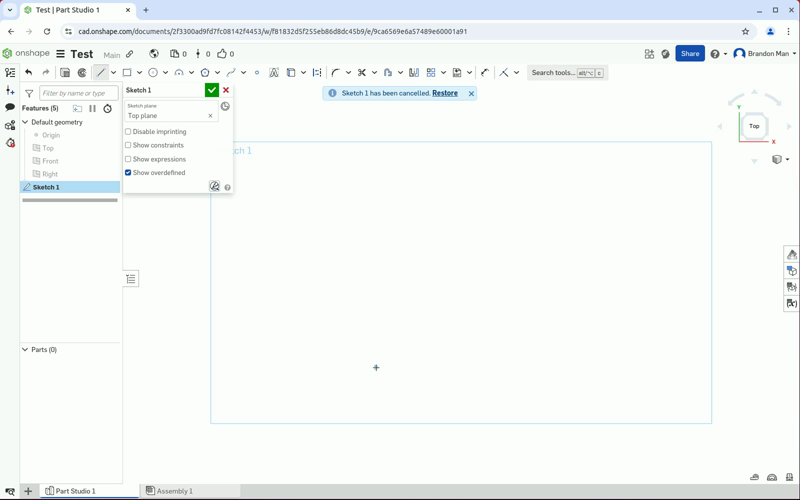
mouse_move(544, 367)
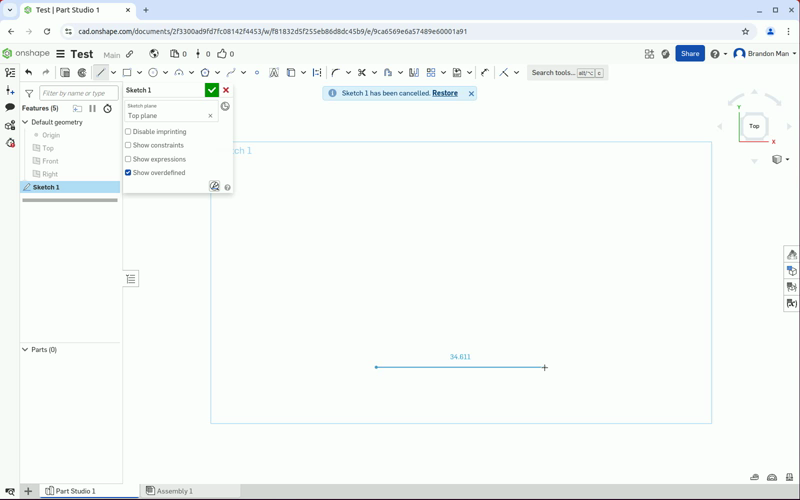
click(544, 367)
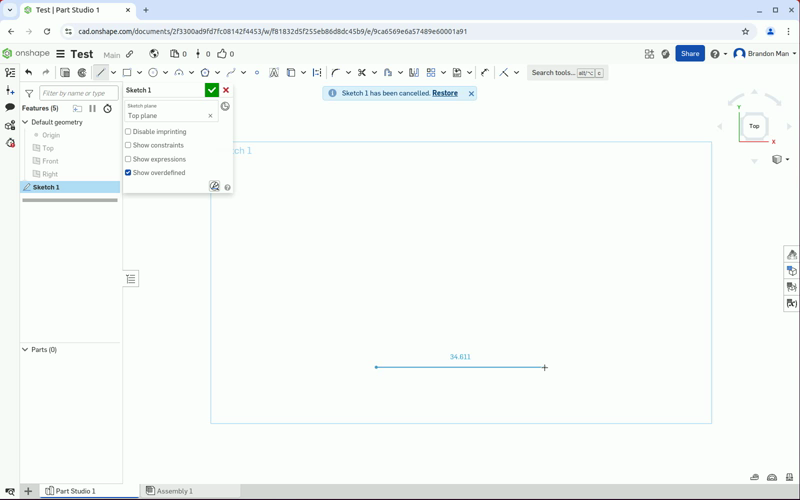
key_up(shift)
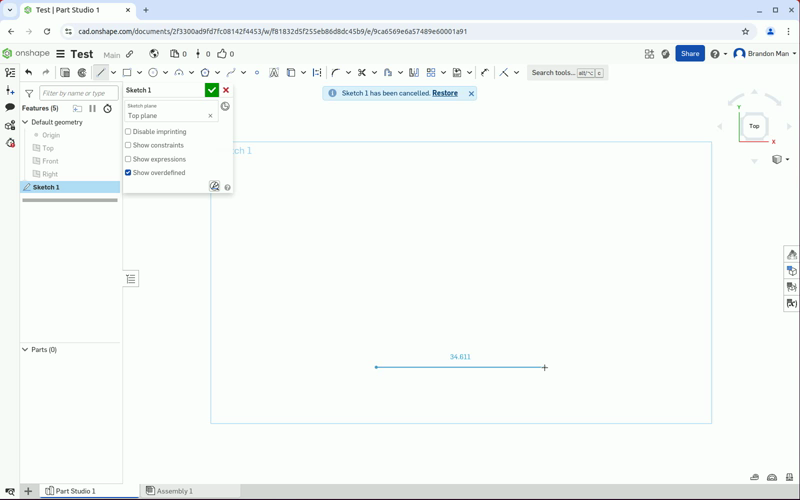
key_down(shift)
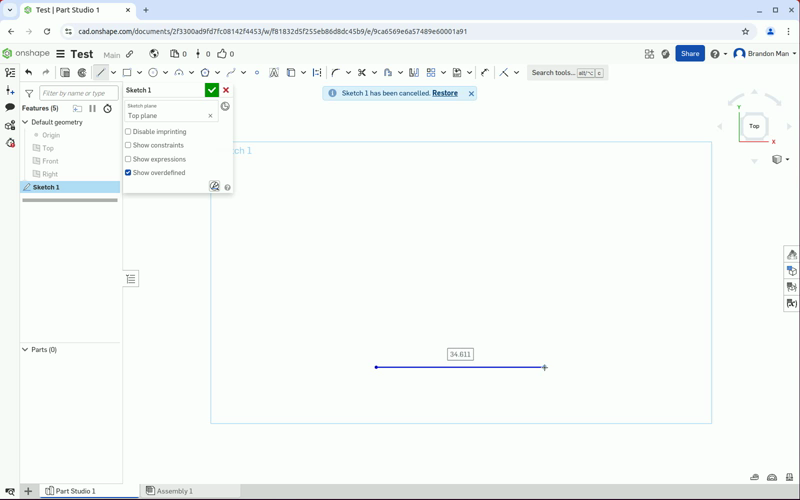
mouse_move(544, 198)
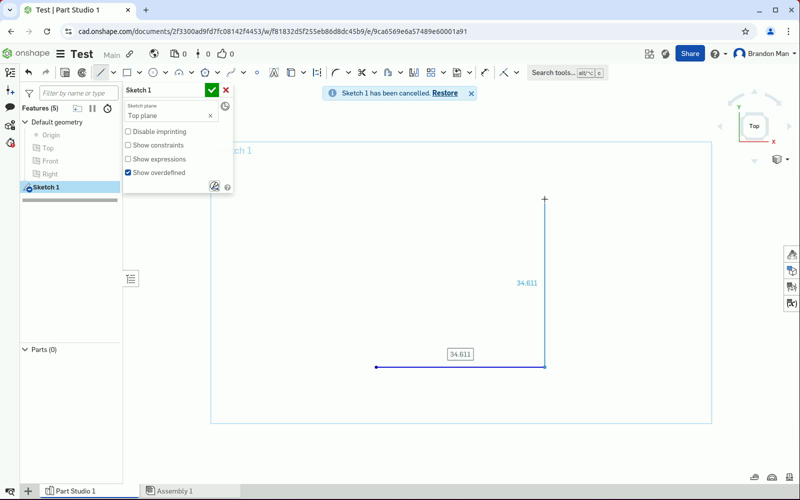
click(544, 198)
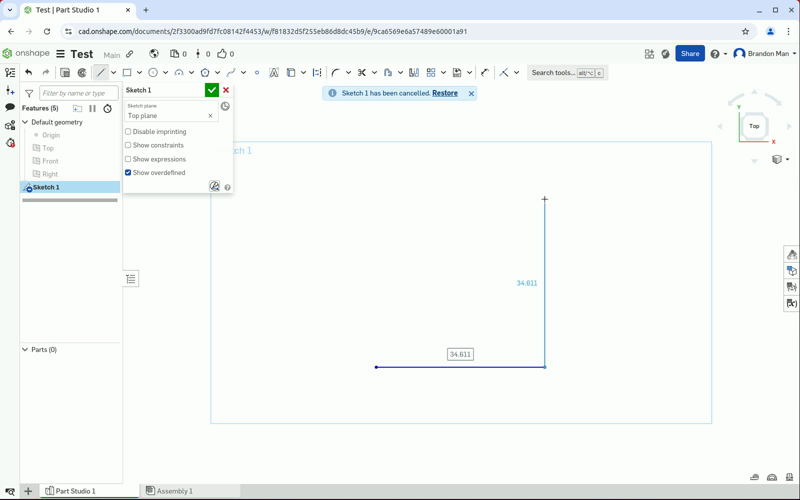
key_up(shift)
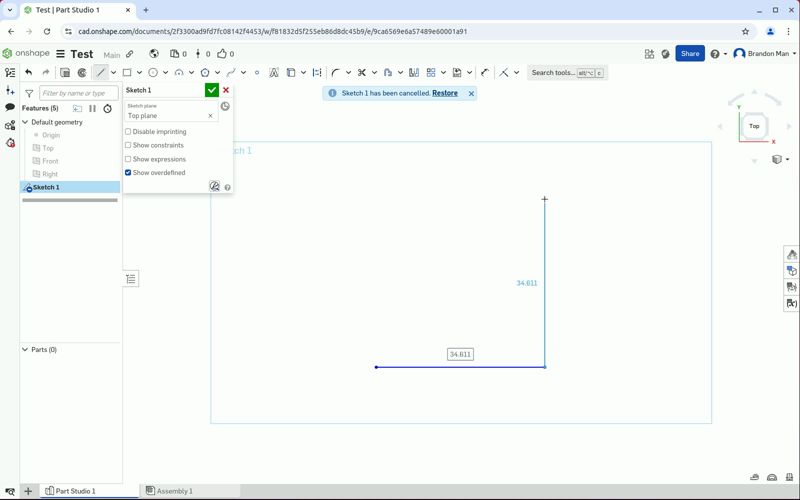
key_down(shift)
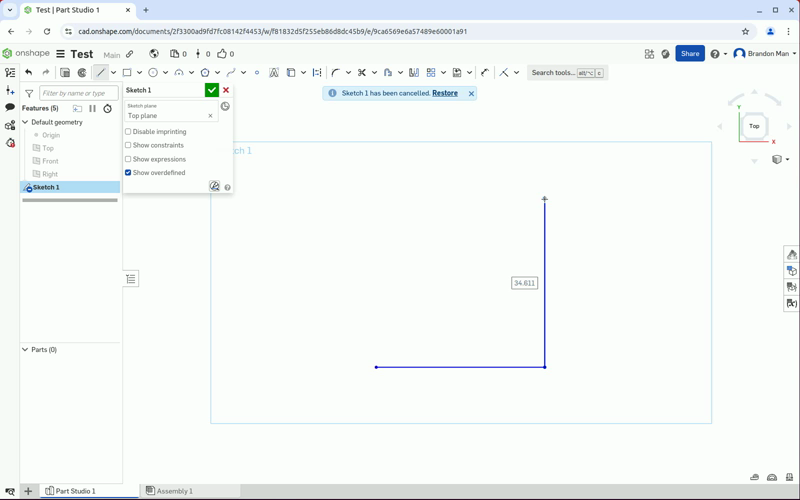
mouse_move(376, 198)
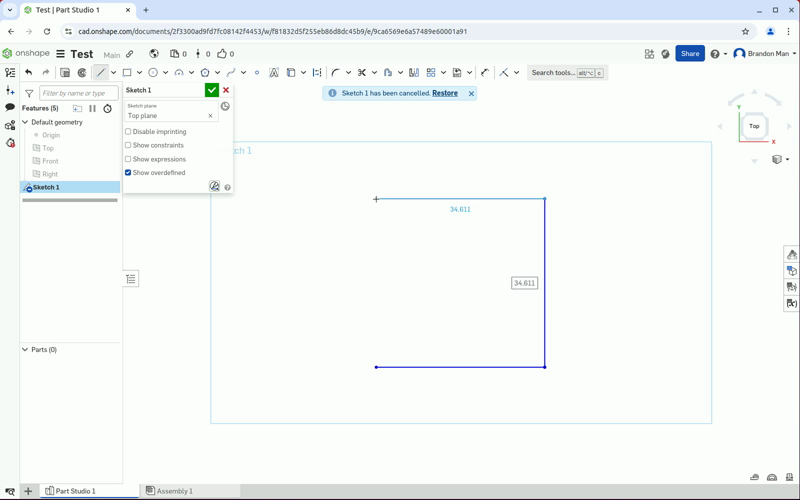
click(376, 198)
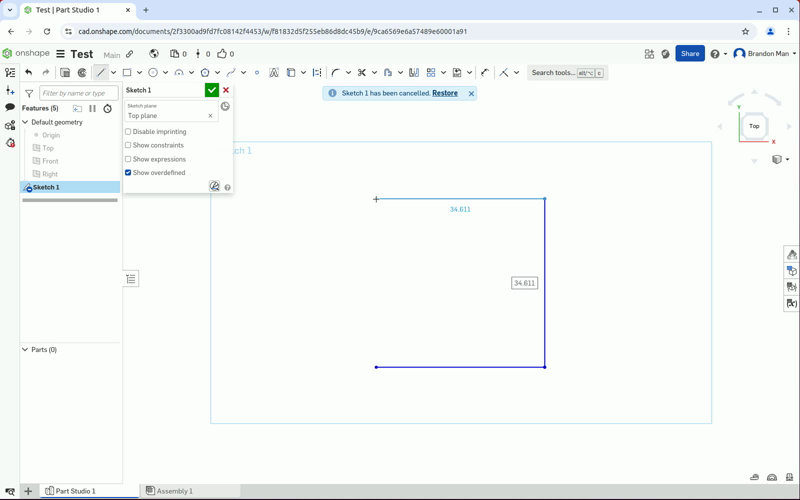
key_up(shift)
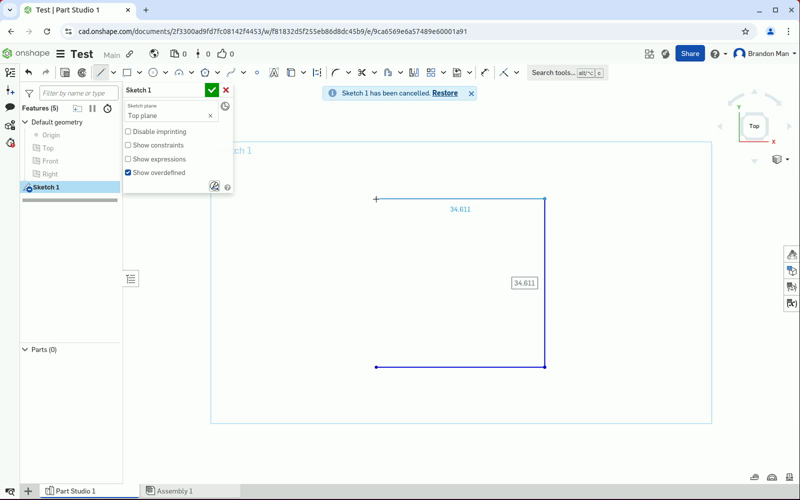
key_down(shift)
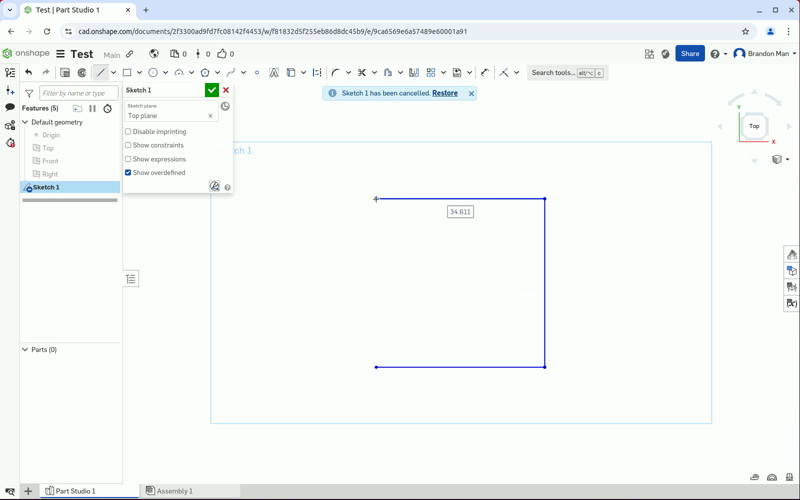
mouse_move(376, 367)
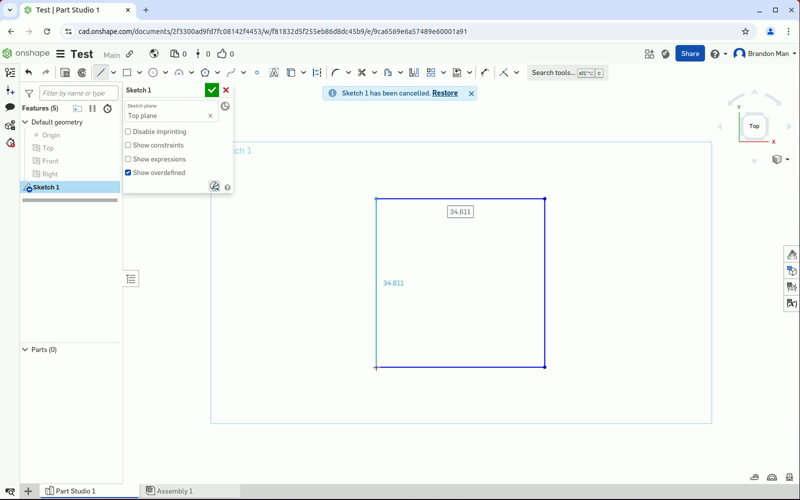
key_up(shift)
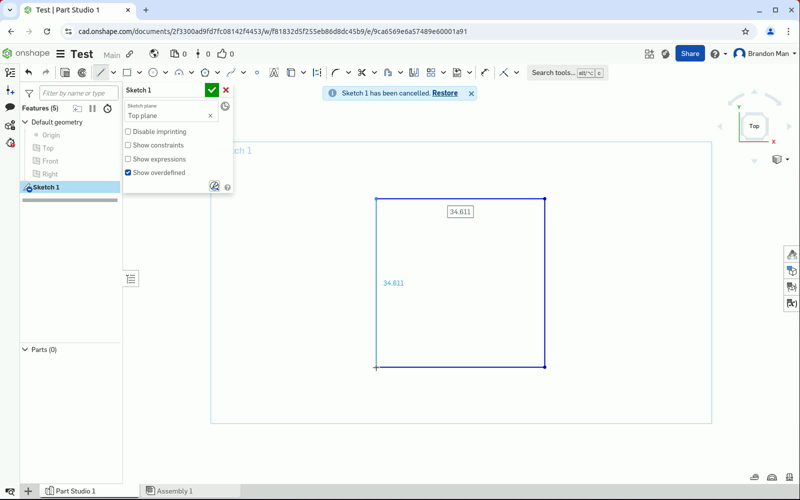
click(376, 367)
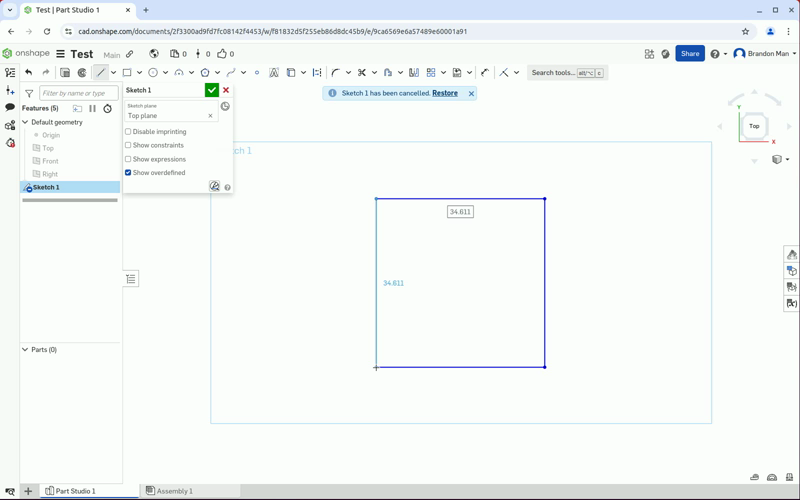
key(esc)
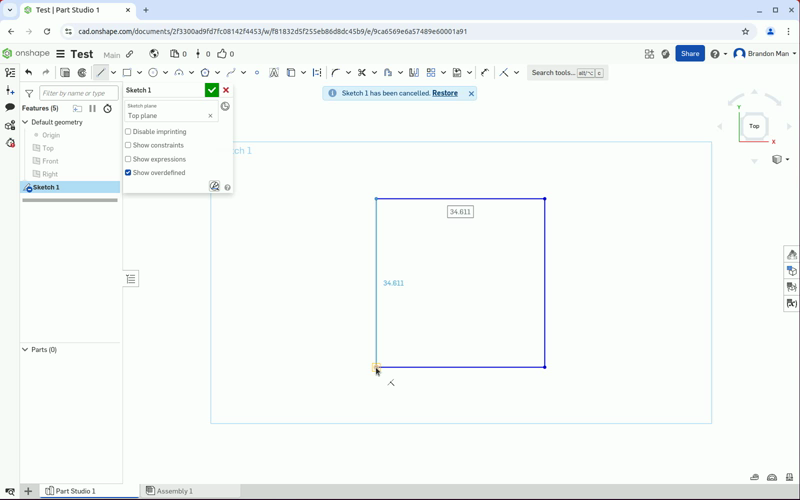
key(l)
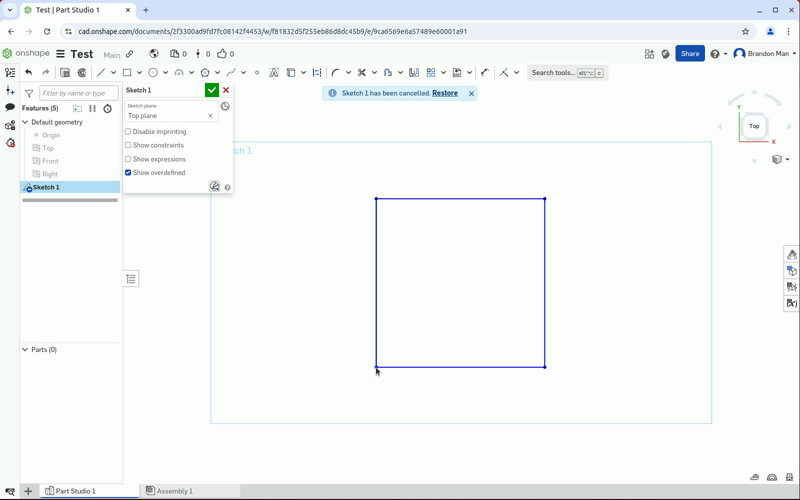
key_down(shift)
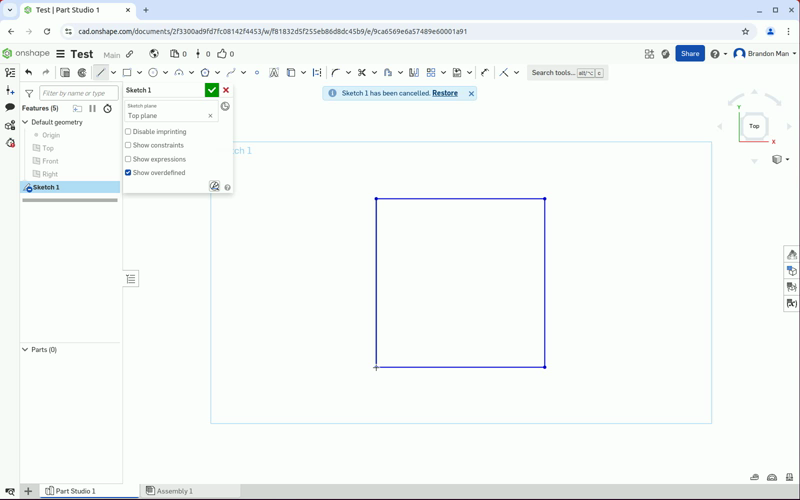
mouse_move(390, 353)
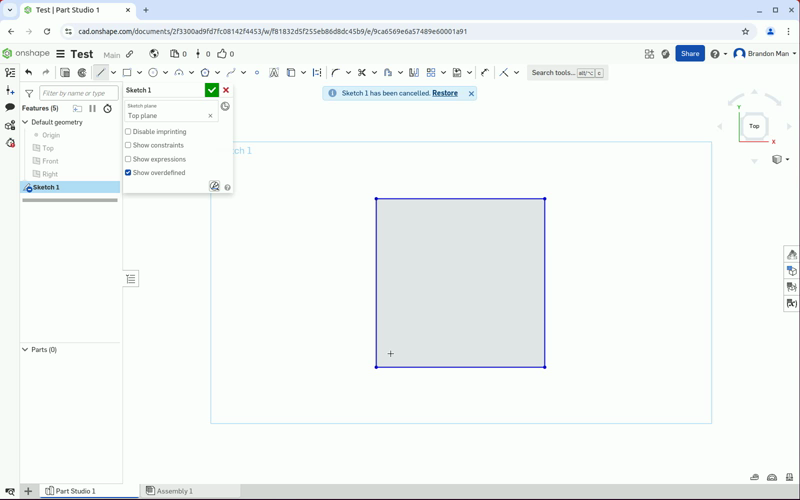
click(390, 353)
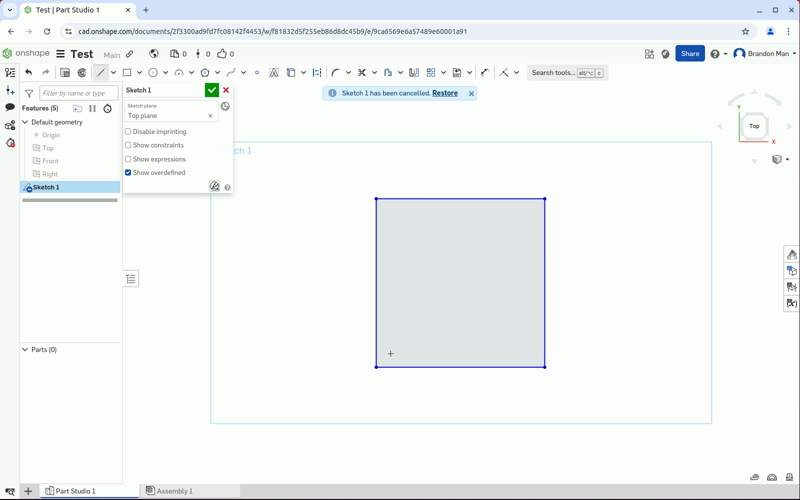
key_up(shift)
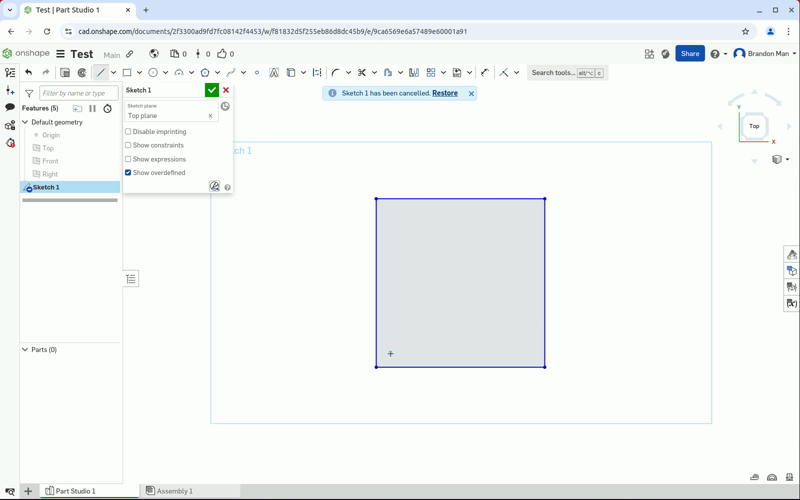
key_down(shift)
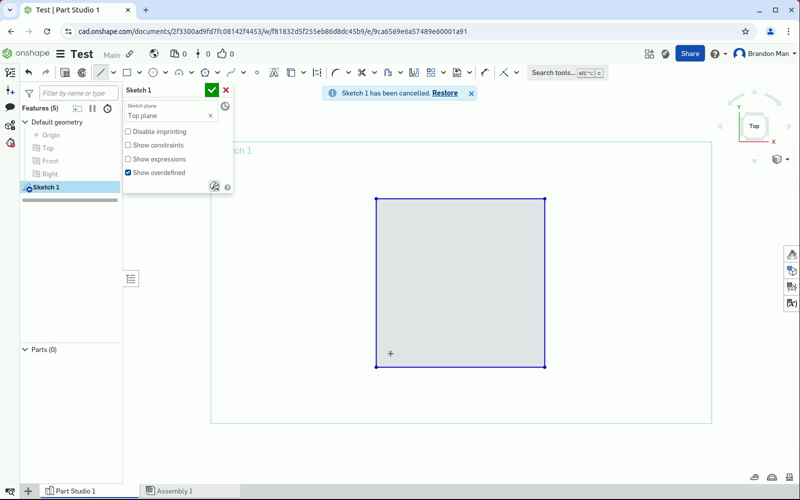
mouse_move(530, 353)
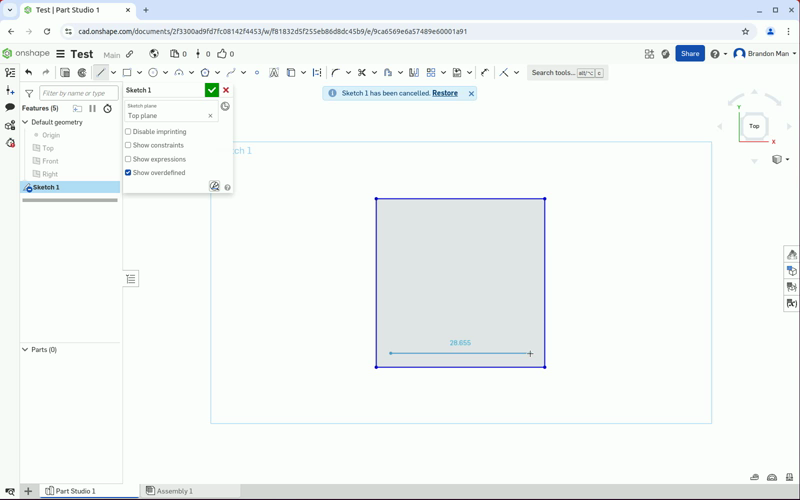
click(530, 353)
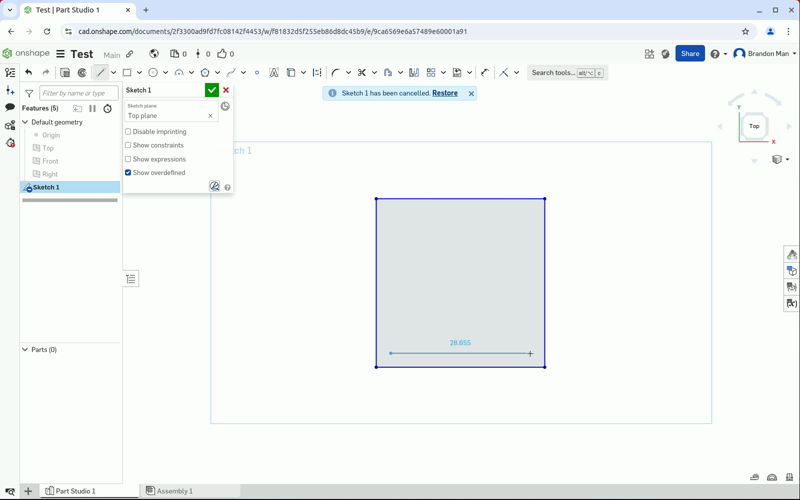
key_up(shift)
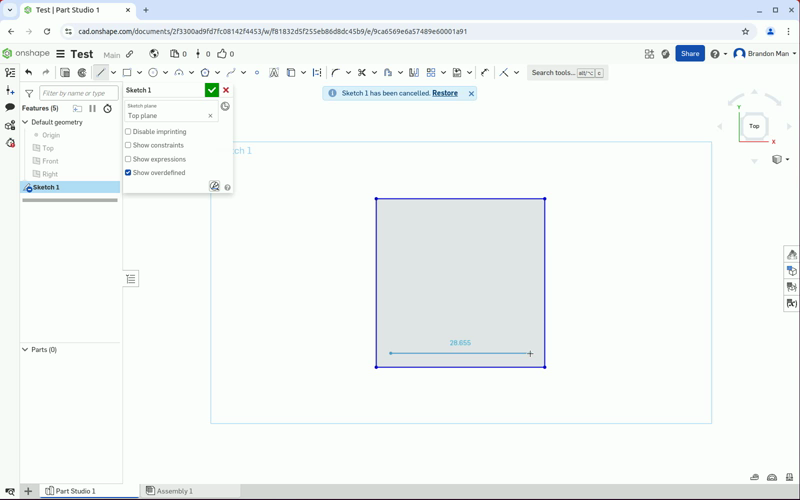
key_down(shift)
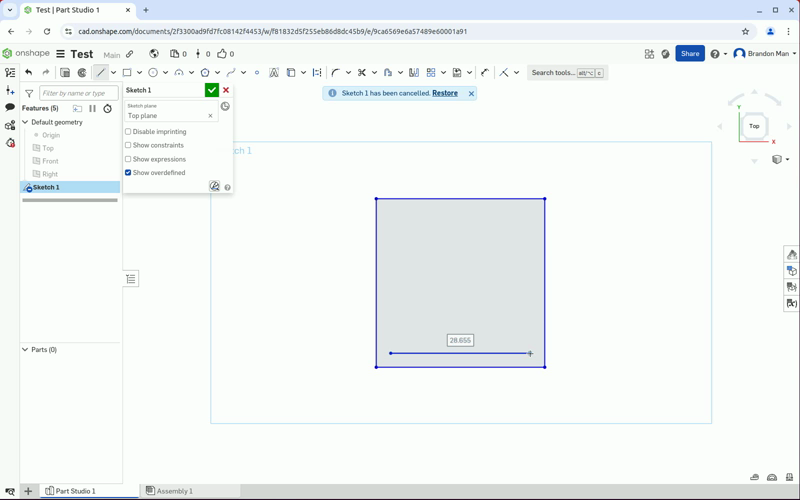
mouse_move(530, 213)
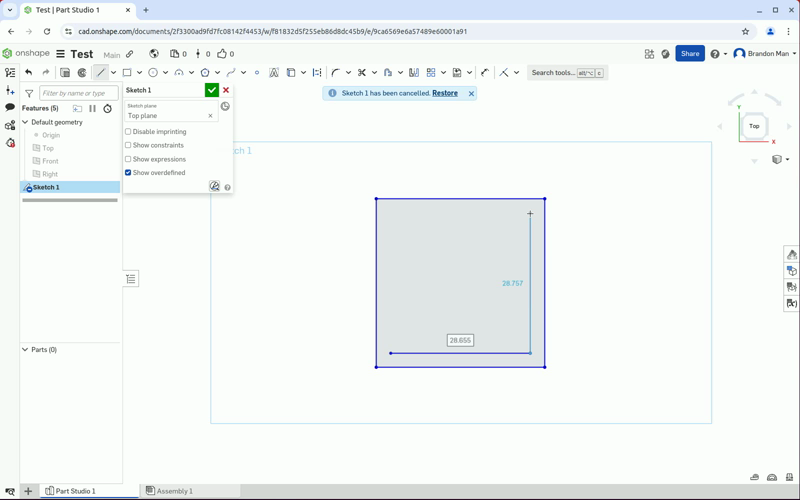
click(530, 213)
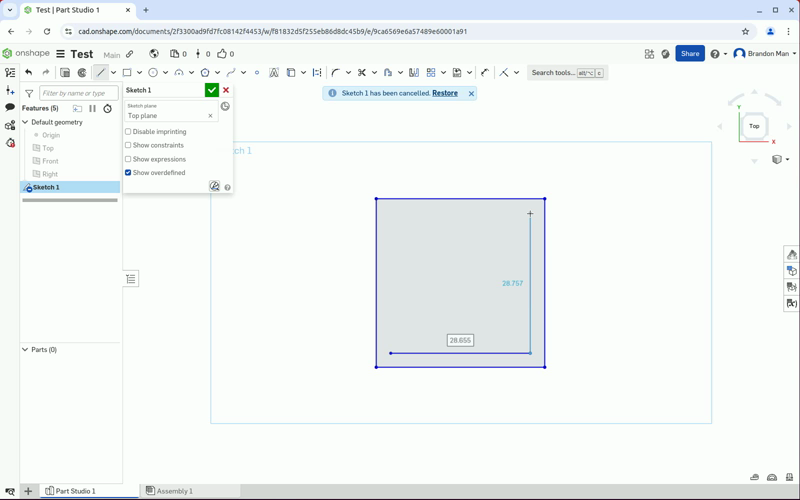
key_up(shift)
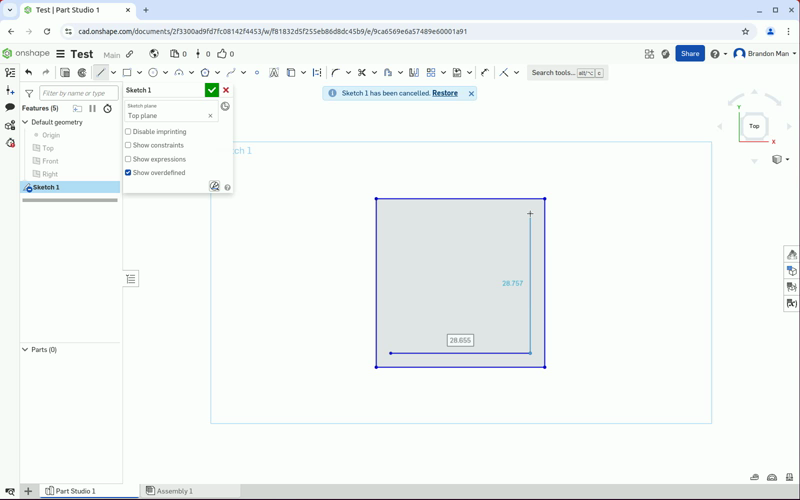
key_down(shift)
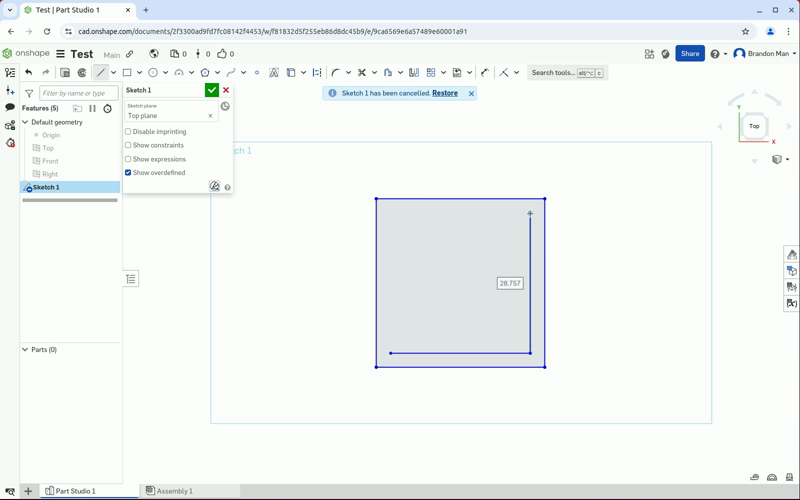
mouse_move(390, 213)
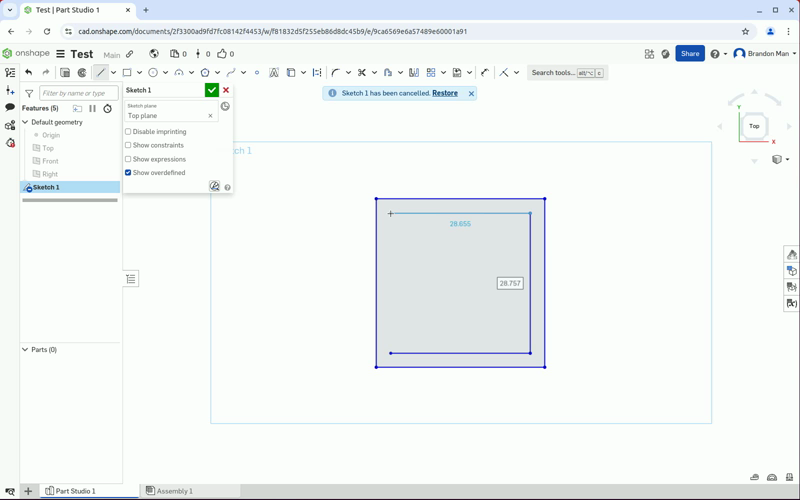
click(390, 213)
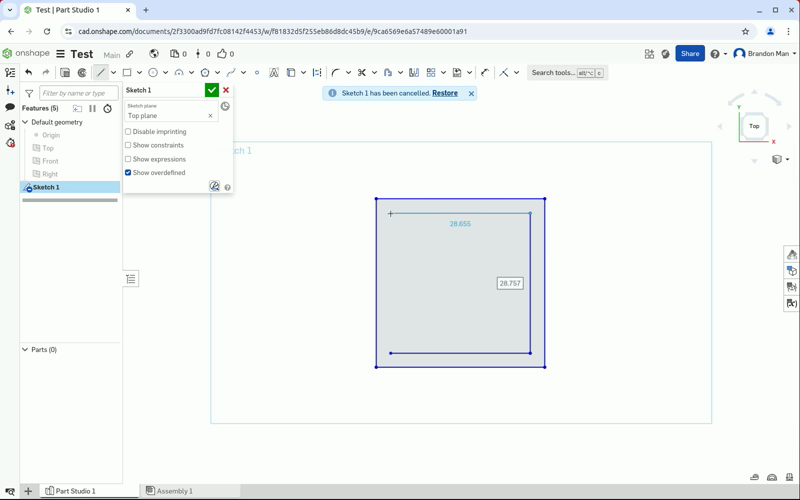
key_up(shift)
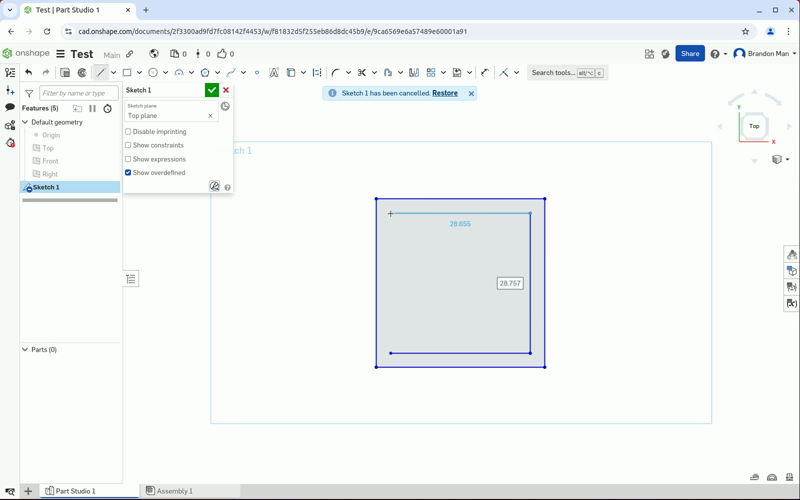
key_down(shift)
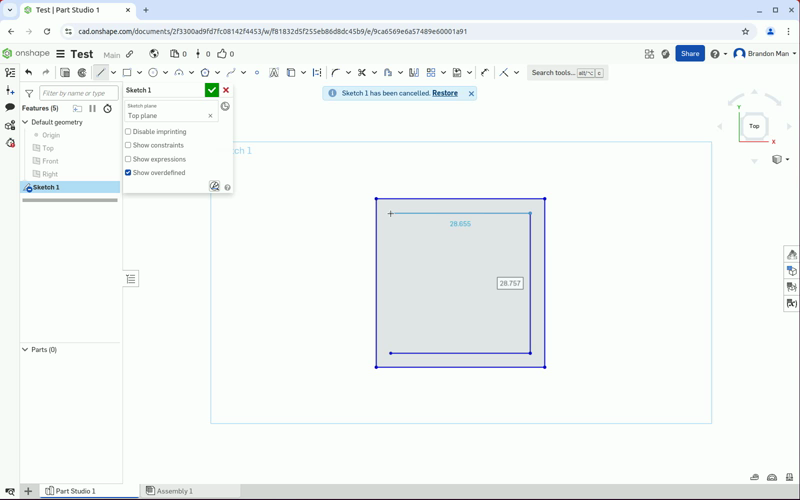
mouse_move(390, 353)
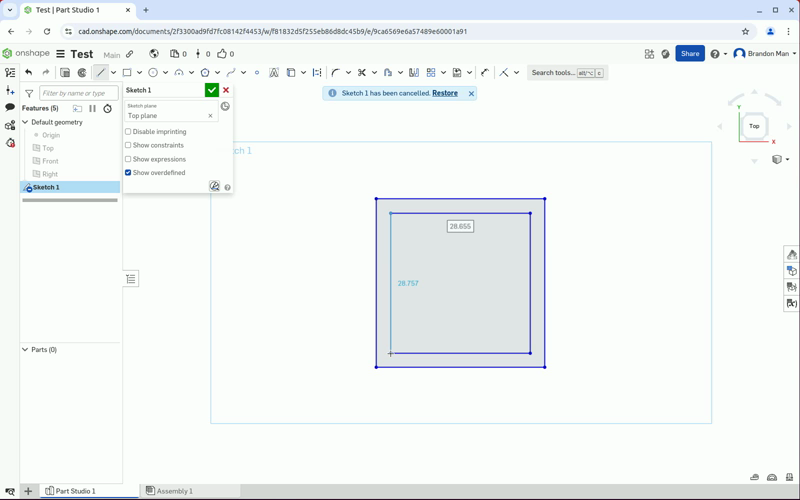
key_up(shift)
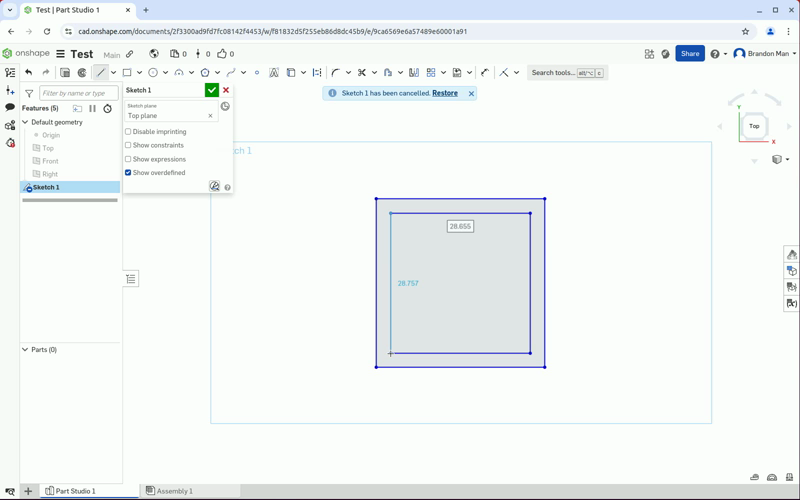
click(390, 353)
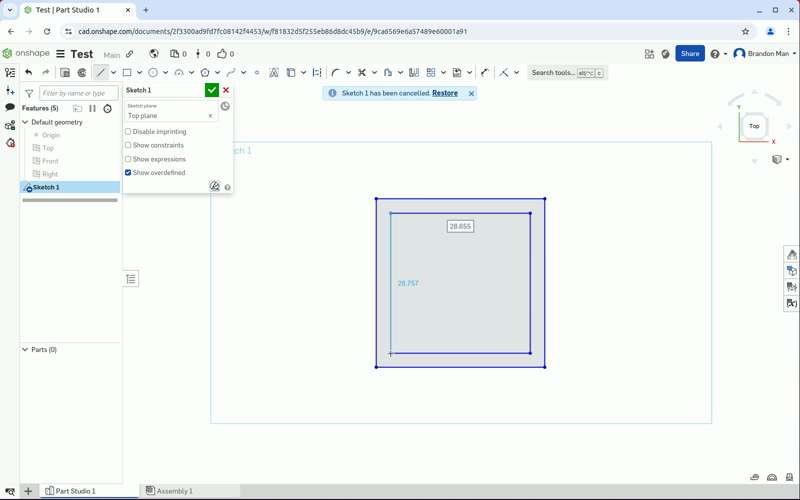
key(esc)
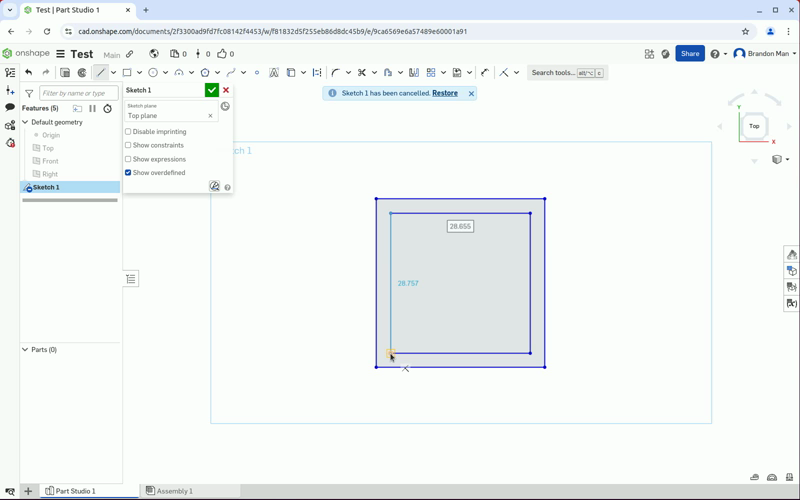
mouse_move(538, 248)
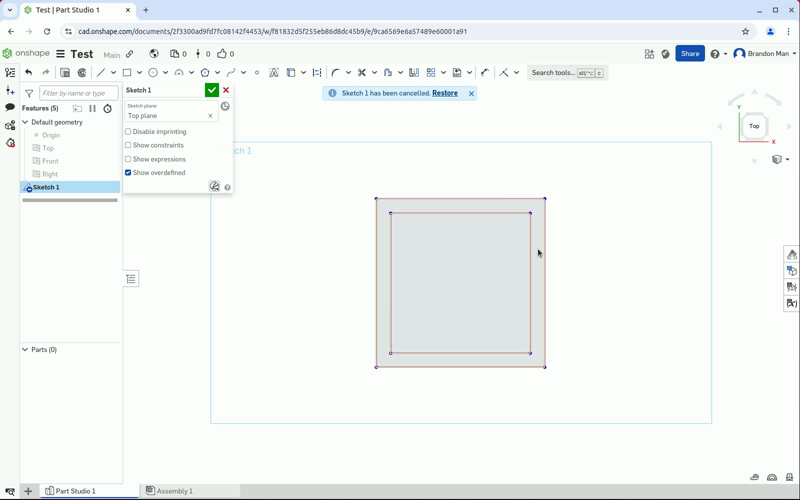
click(538, 248)
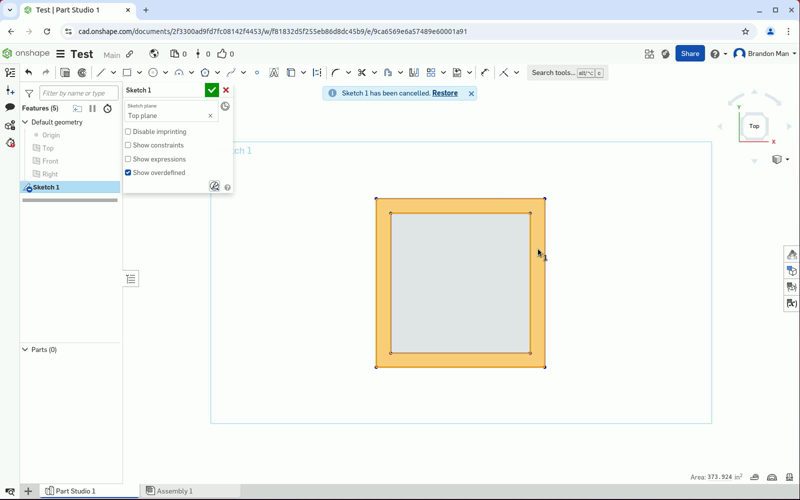
mouse_move(73, 352)
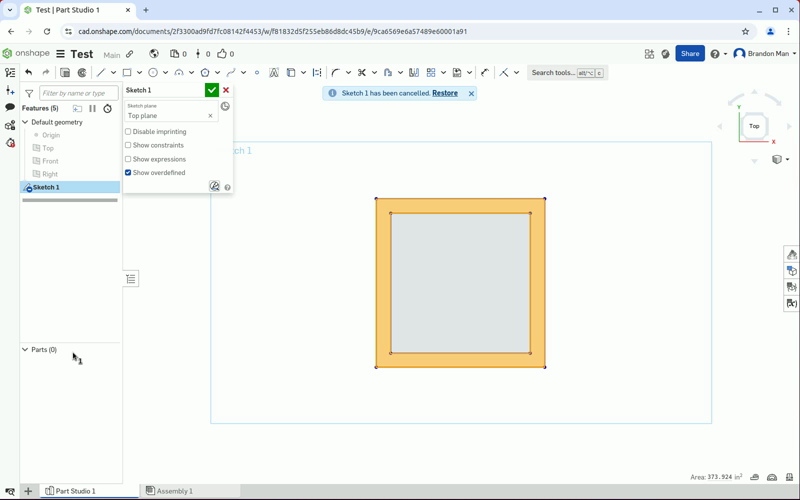
key(shift+y)
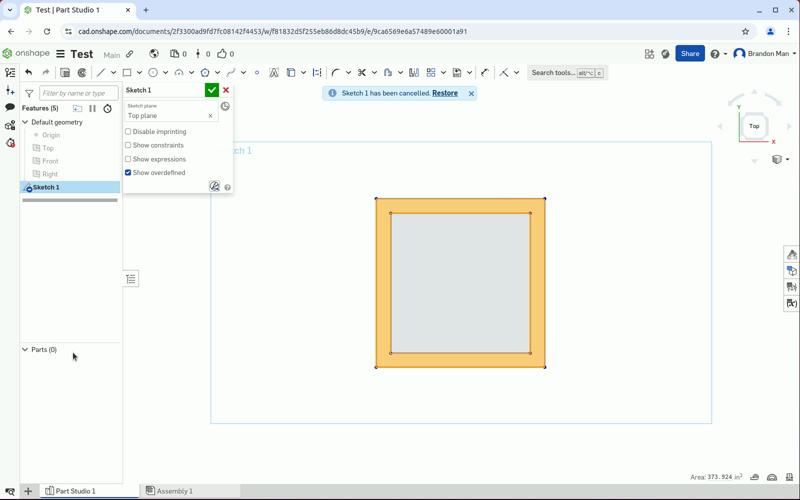
key(shift+e)
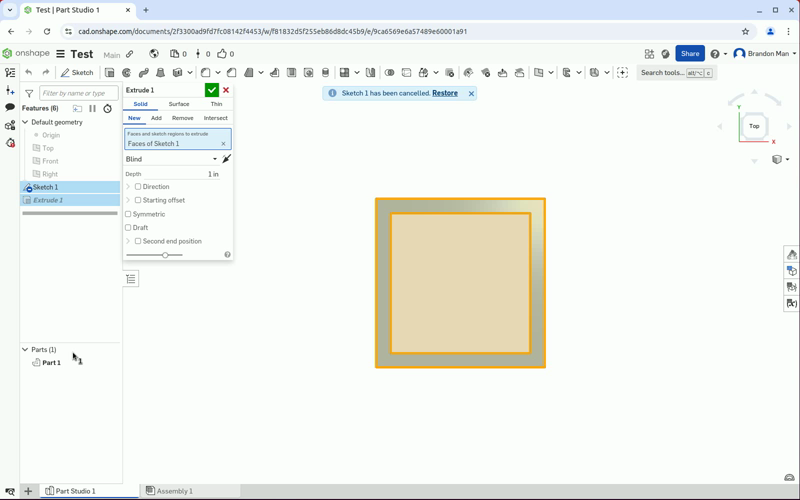
mouse_move(143, 106)
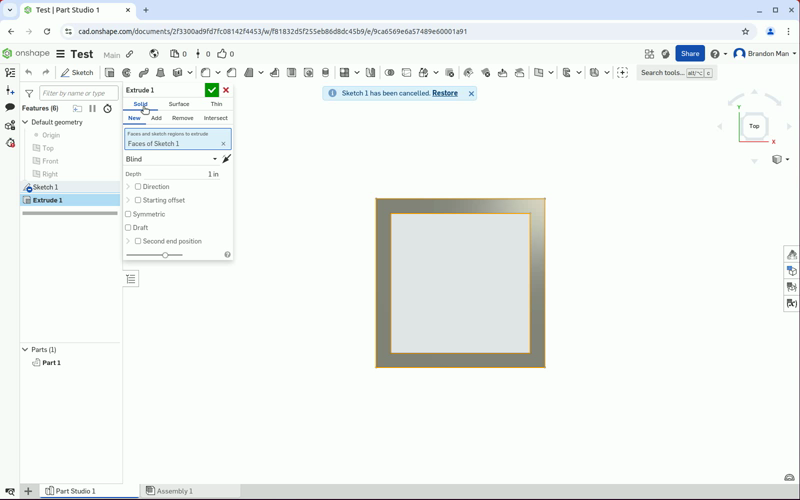
click(143, 106)
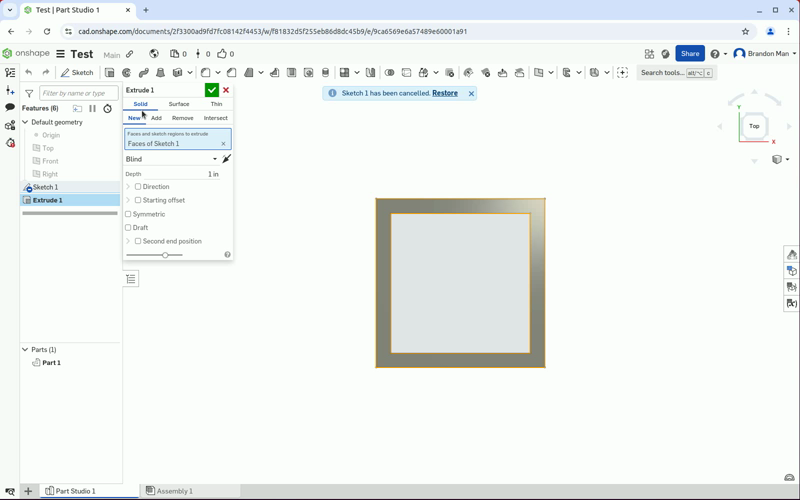
mouse_move(137, 120)
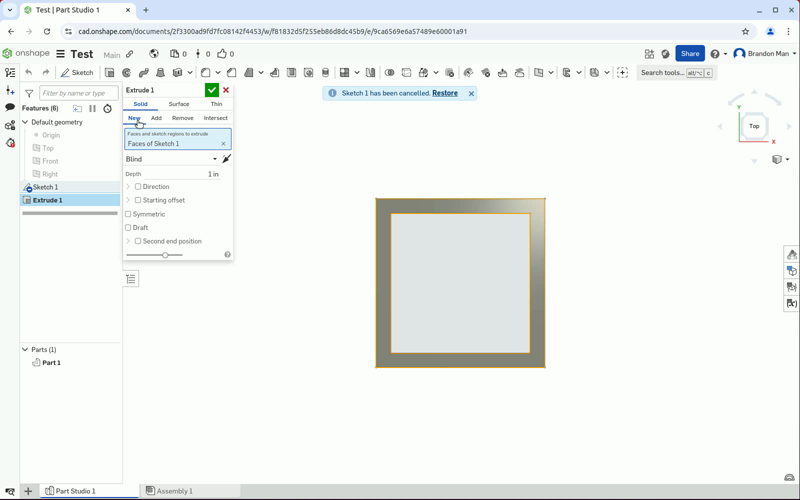
click(137, 120)
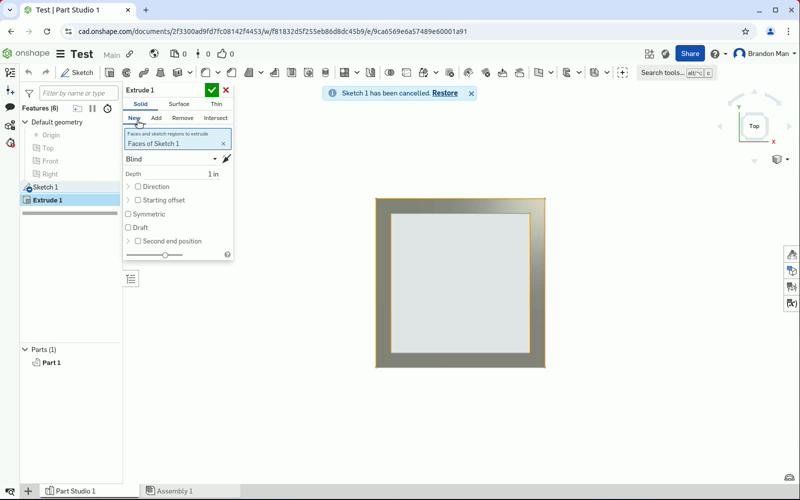
key(tab, 4)
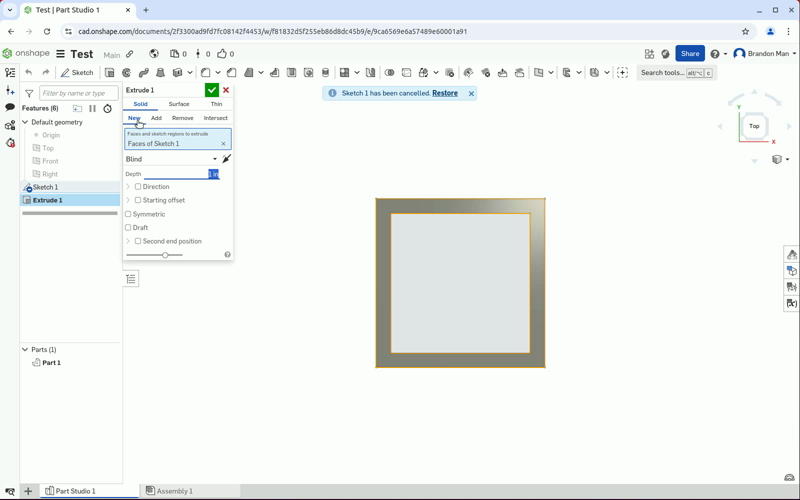
text(5.777)
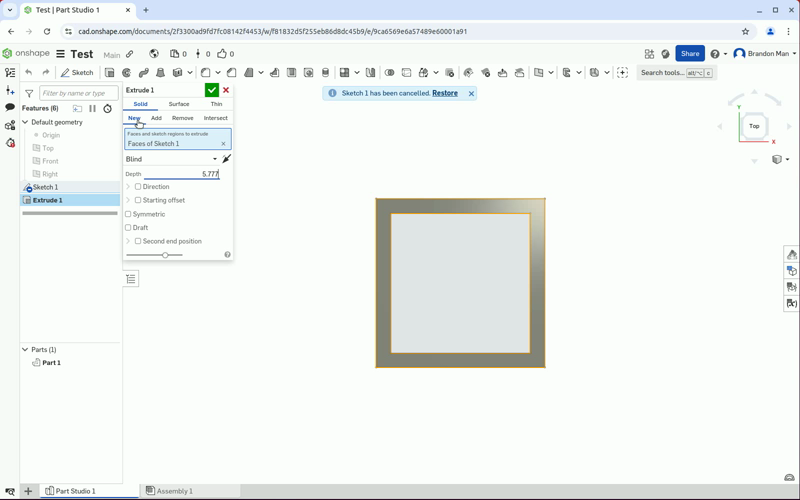
key(enter)
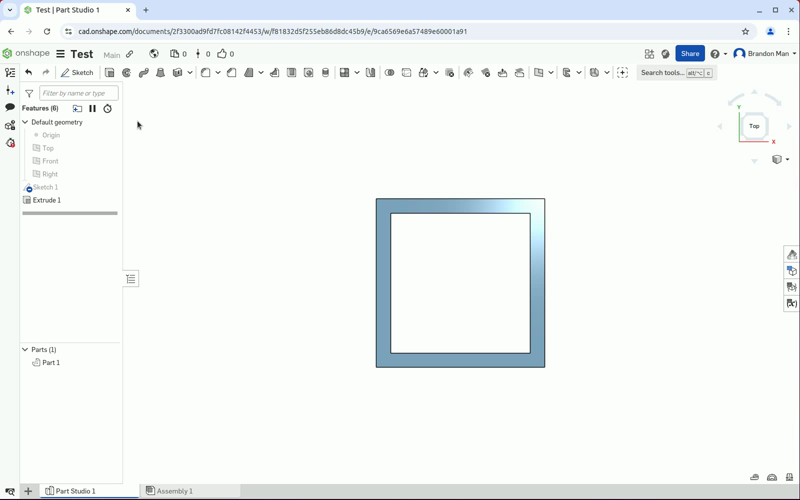
key(shift+h)
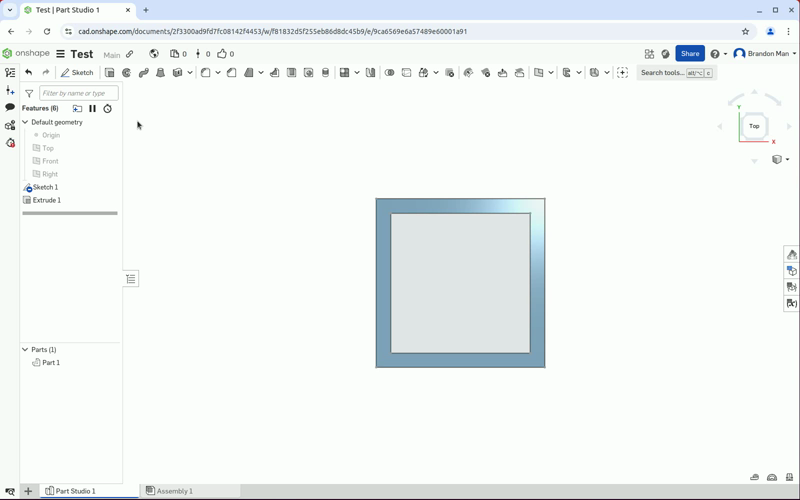
key(shift+h)
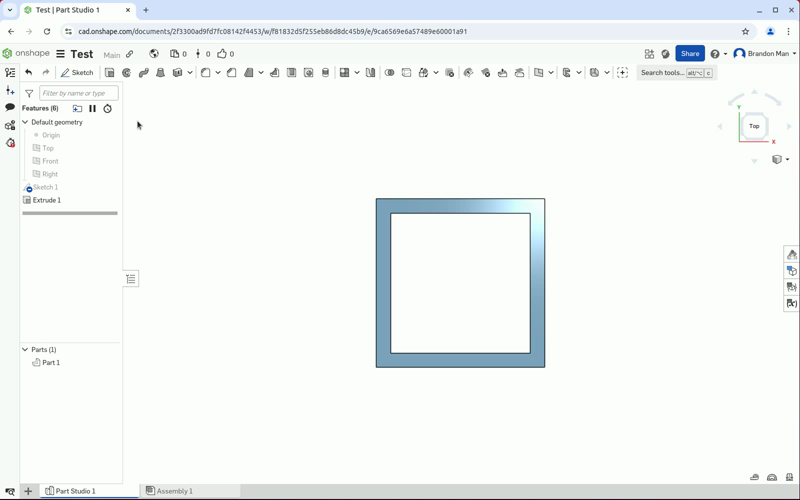
mouse_move(73, 189)
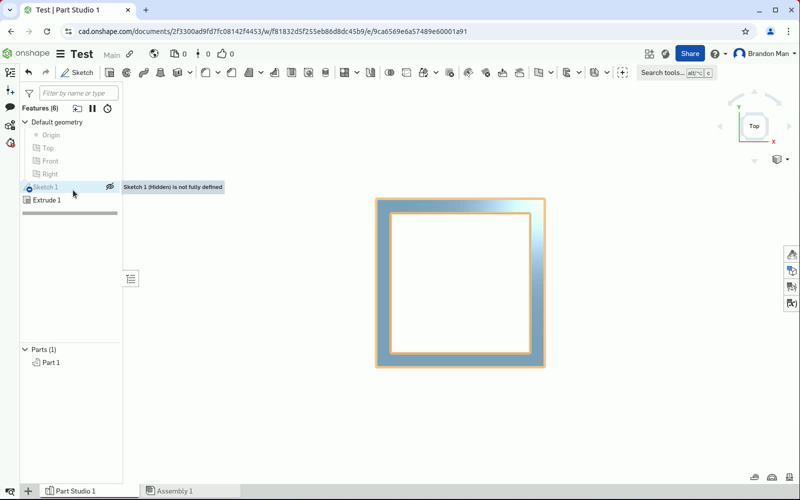
click(73, 189)
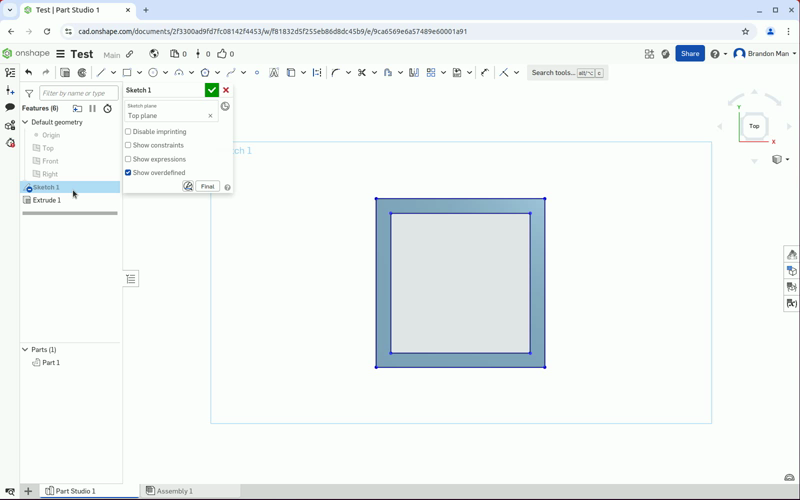
mouse_move(229, 92)
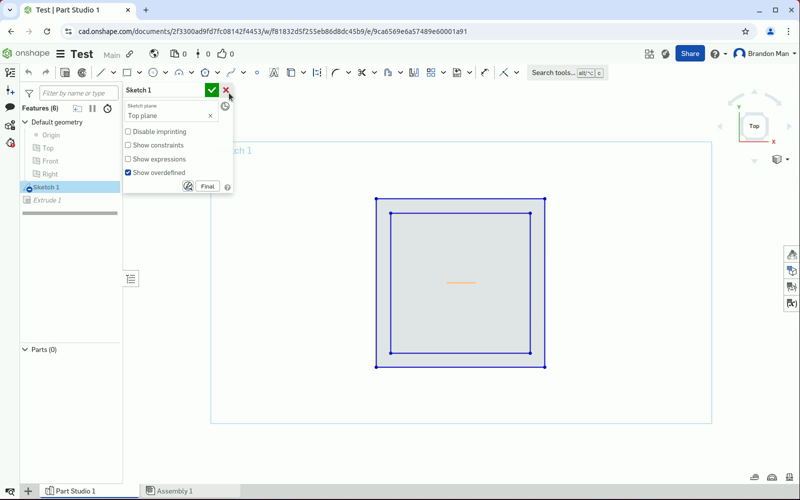
click(229, 92)
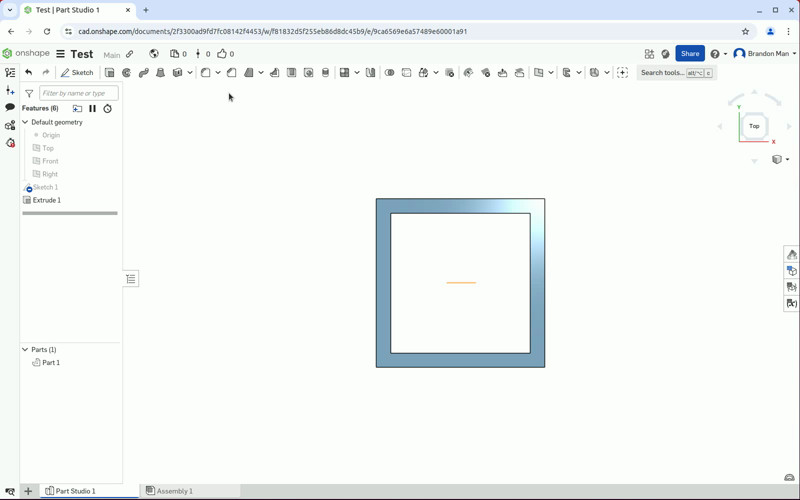
mouse_move(541, 75)
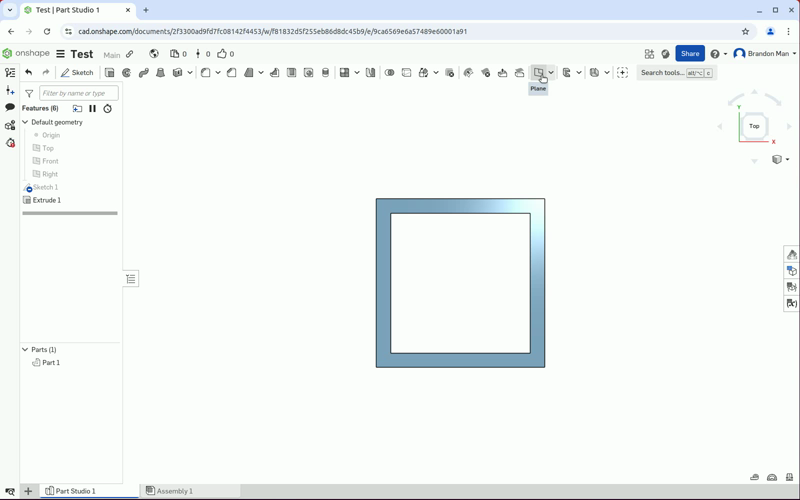
click(541, 75)
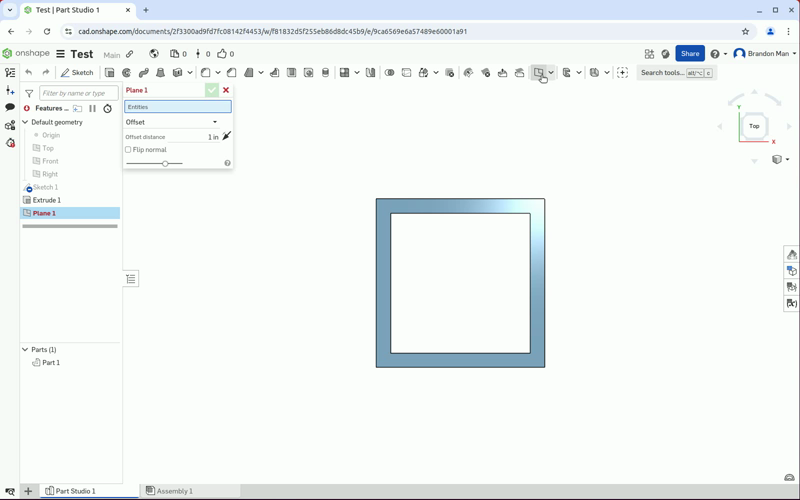
mouse_move(73, 150)
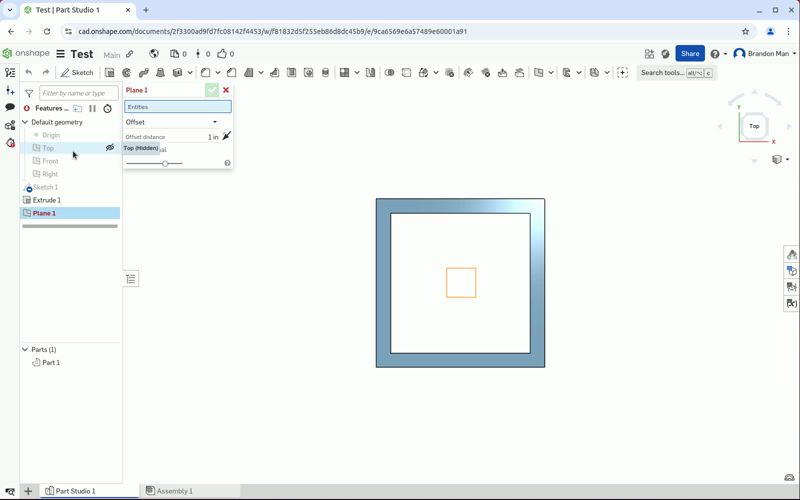
click(73, 150)
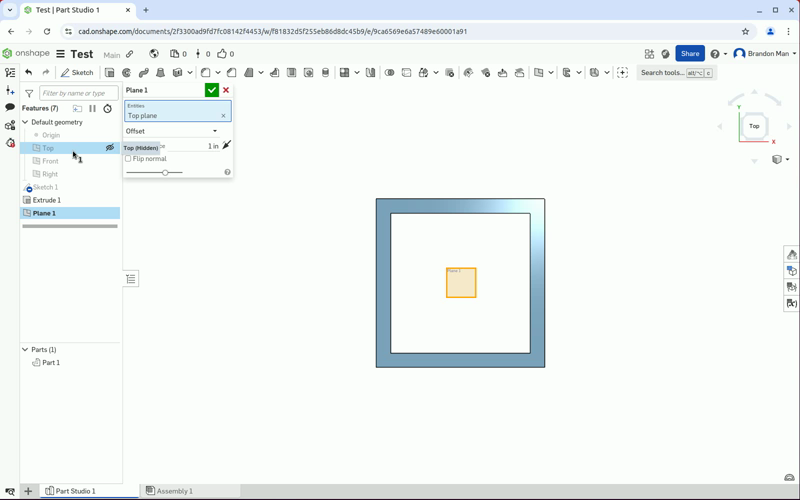
key(tab, 2)
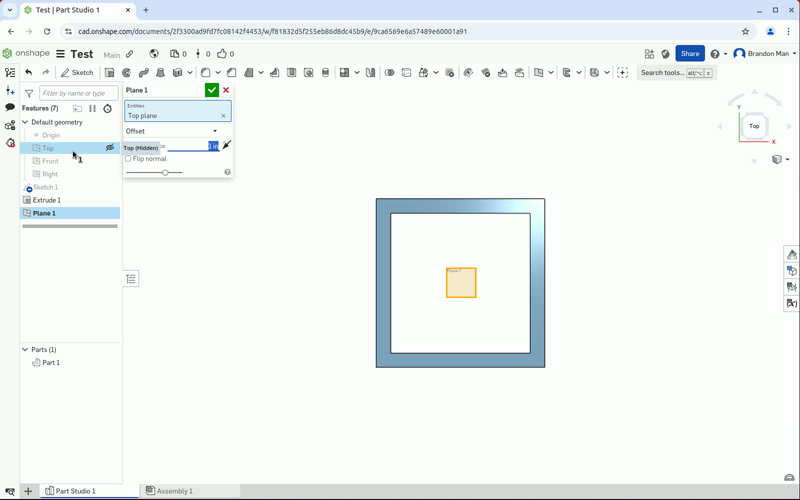
text(5.792)
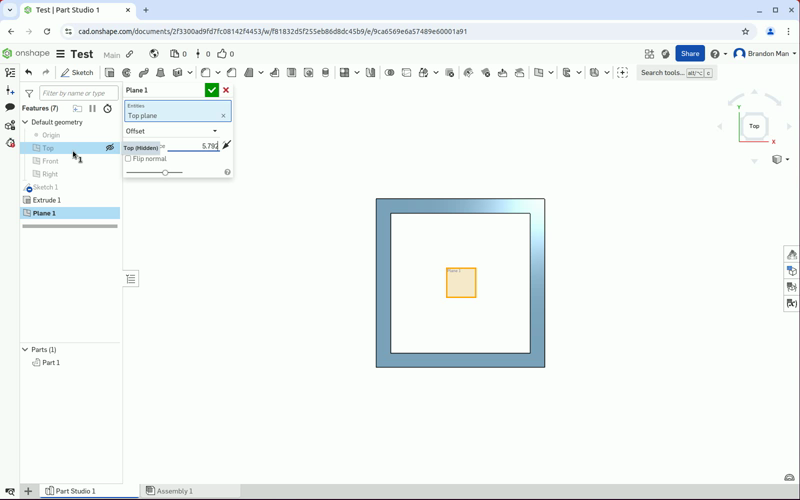
key(enter, 2)
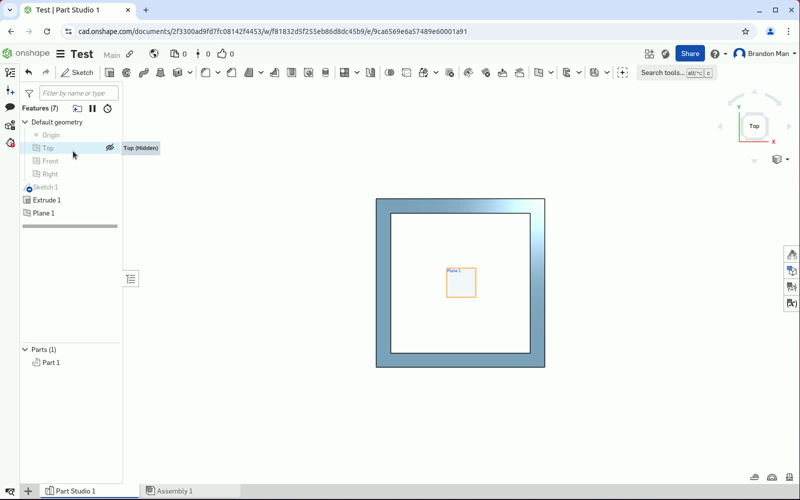
key(shift+s)
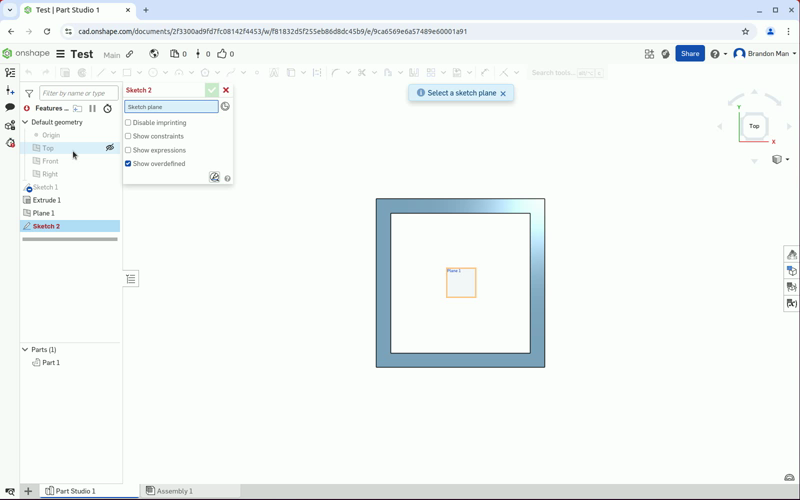
mouse_move(73, 215)
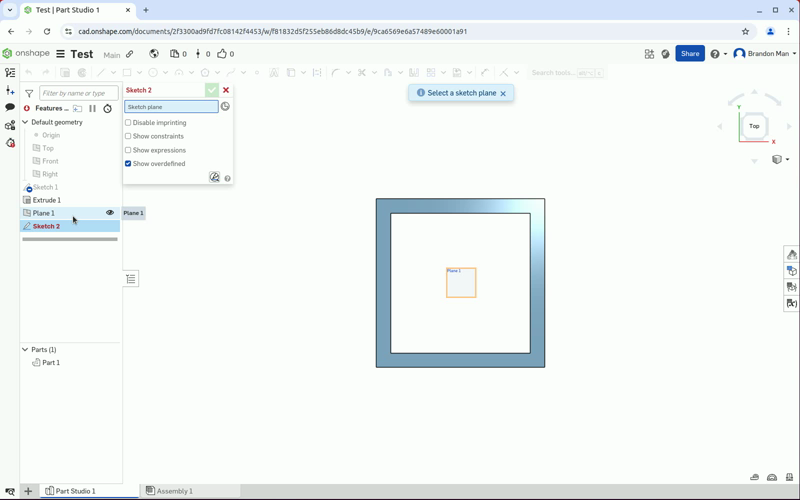
click(73, 215)
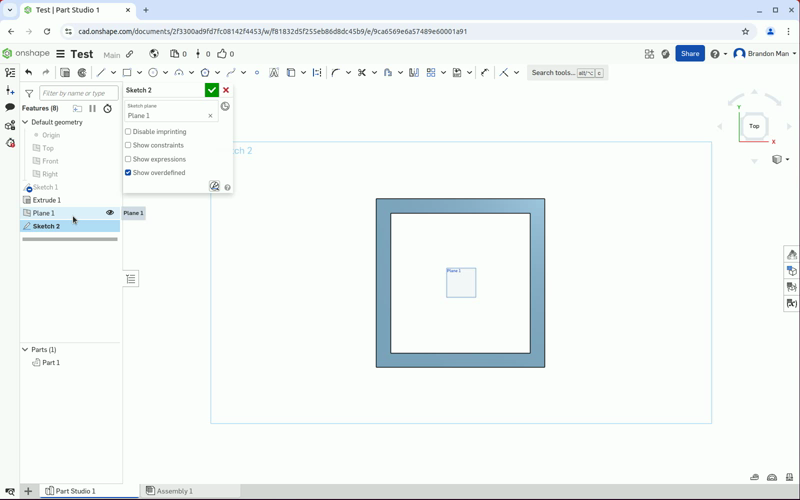
mouse_move(73, 352)
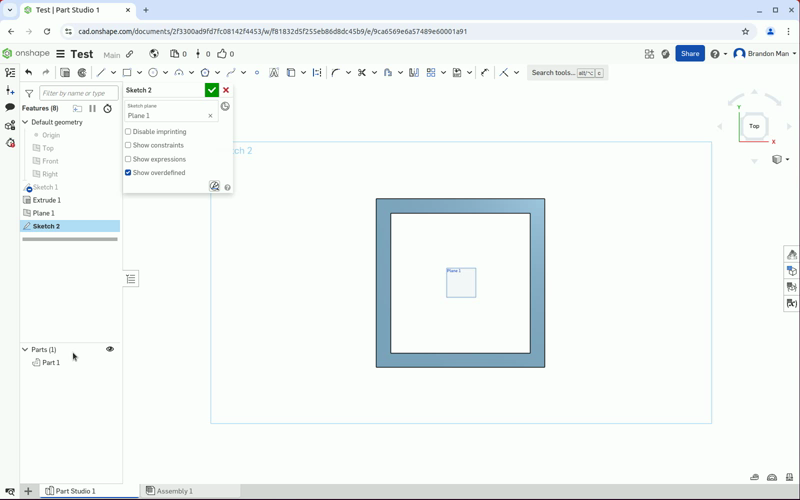
key(y)
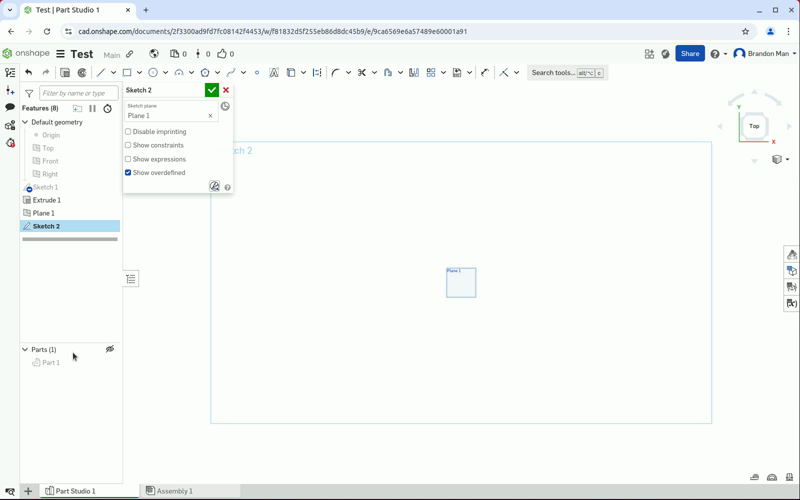
key(l)
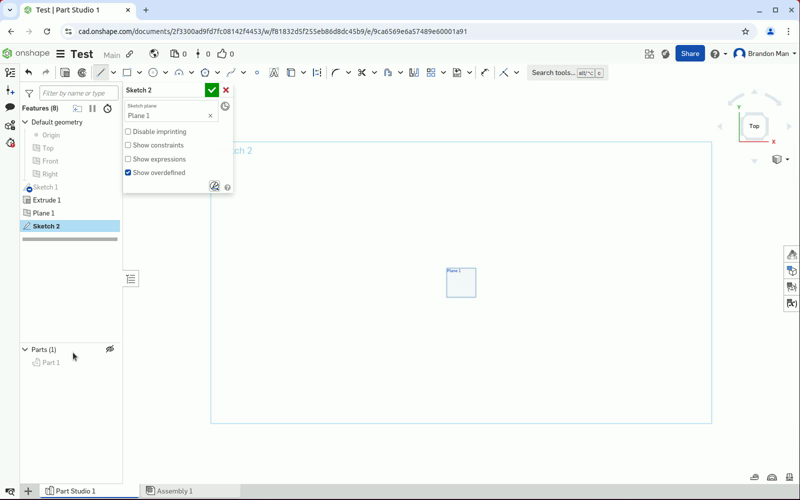
key_down(shift)
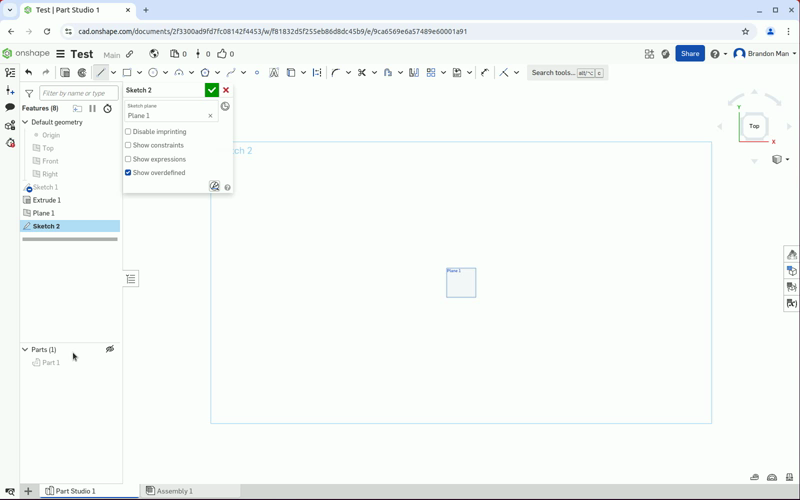
mouse_move(362, 381)
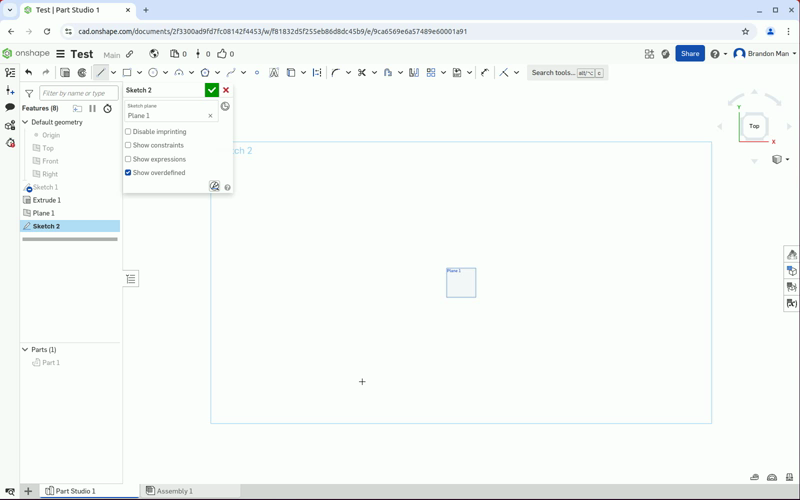
click(362, 381)
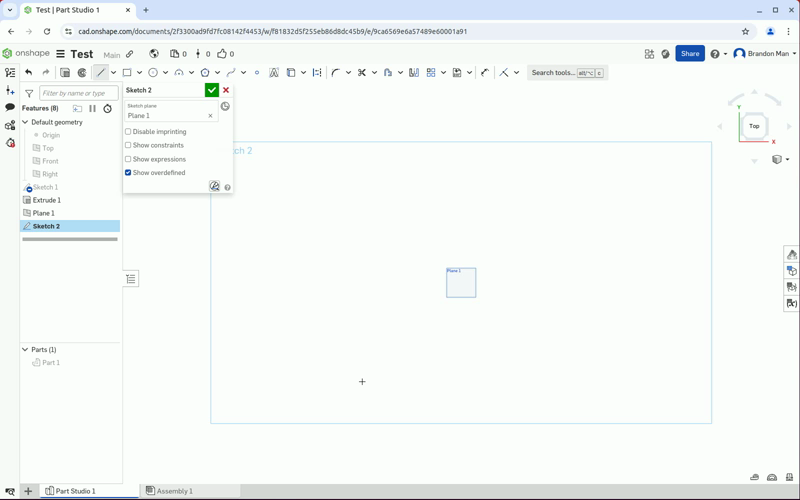
key_up(shift)
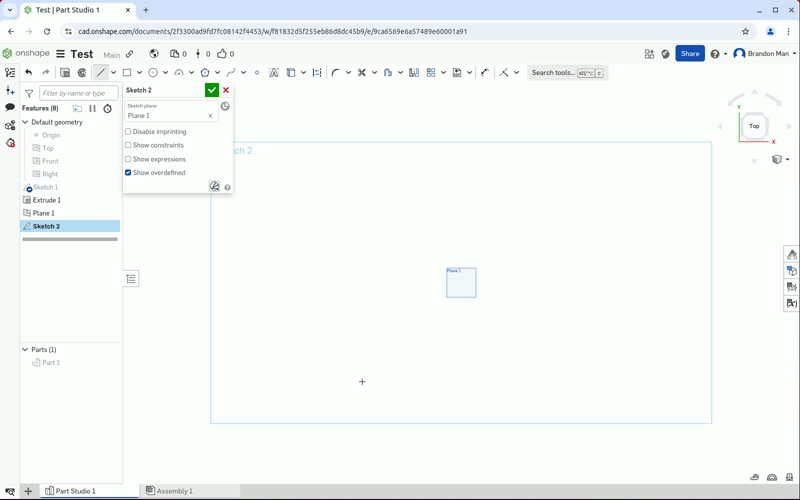
key_down(shift)
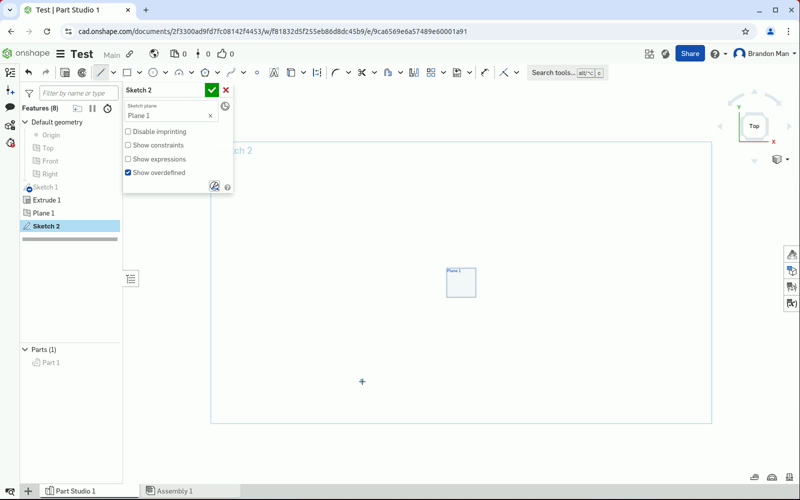
mouse_move(558, 381)
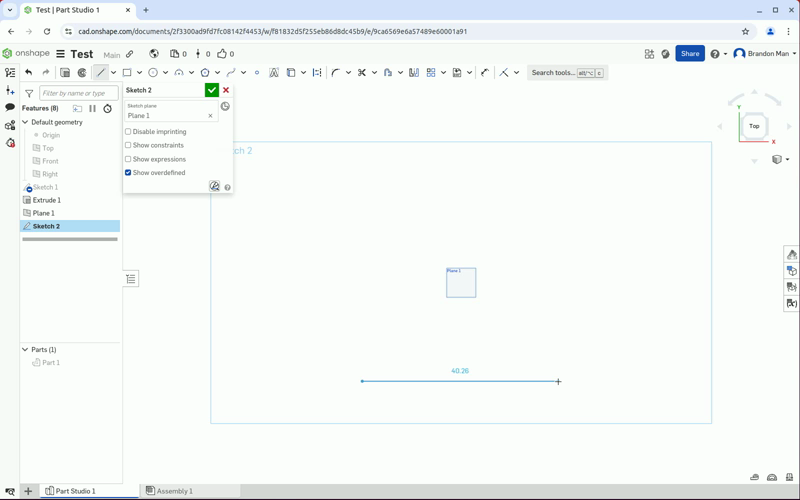
click(558, 381)
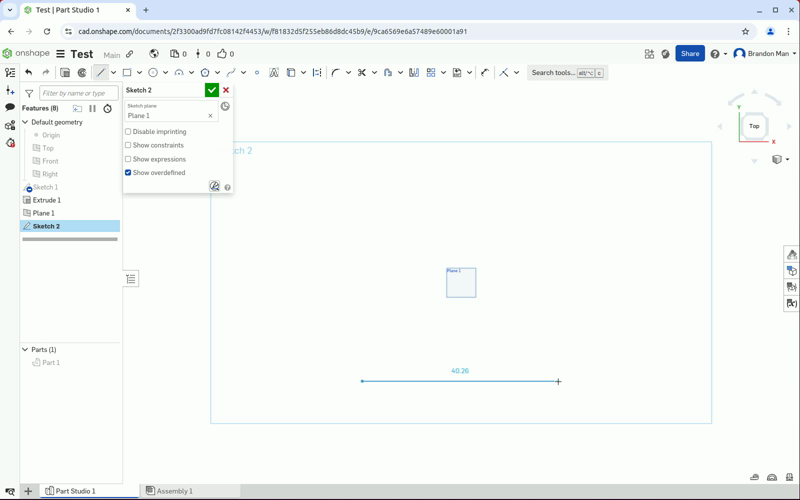
key_up(shift)
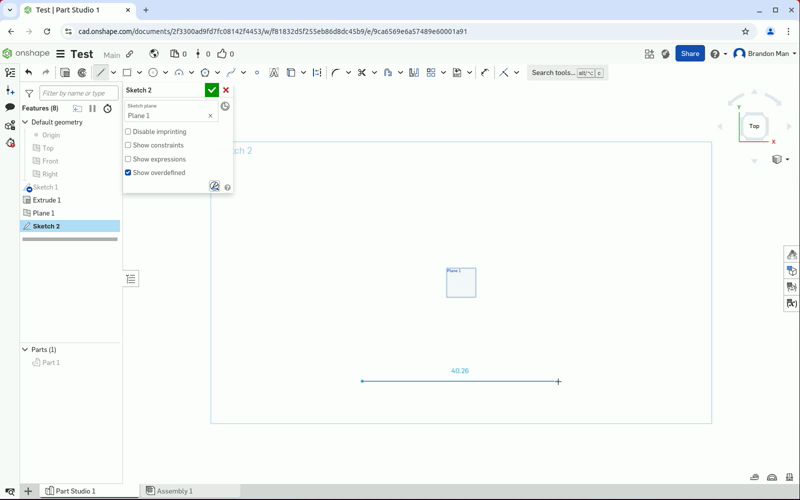
key_down(shift)
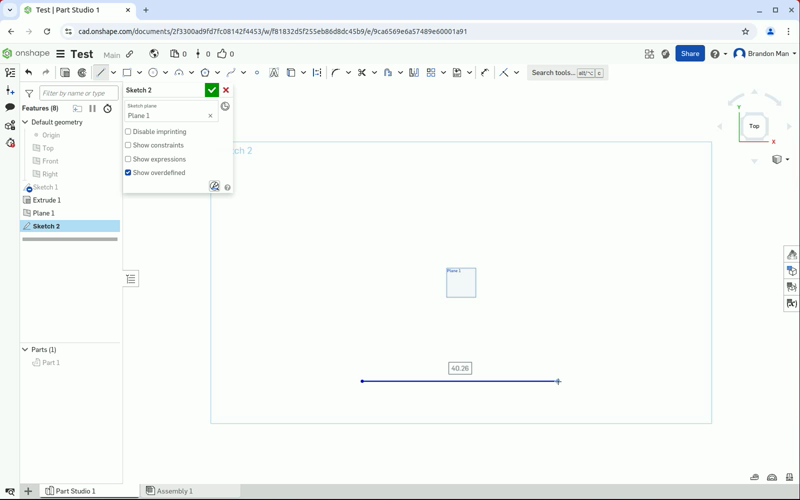
mouse_move(558, 185)
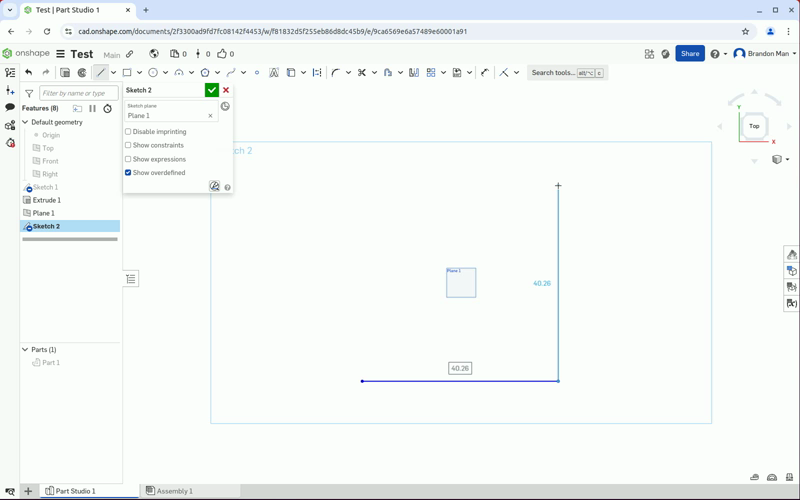
click(558, 185)
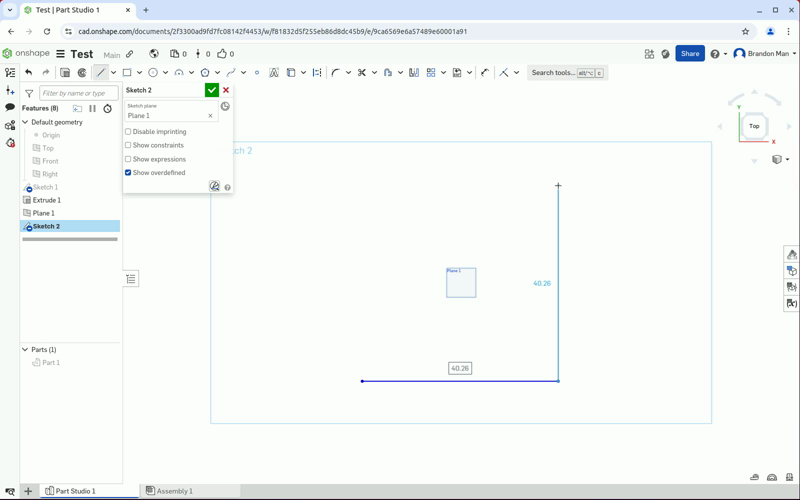
key_up(shift)
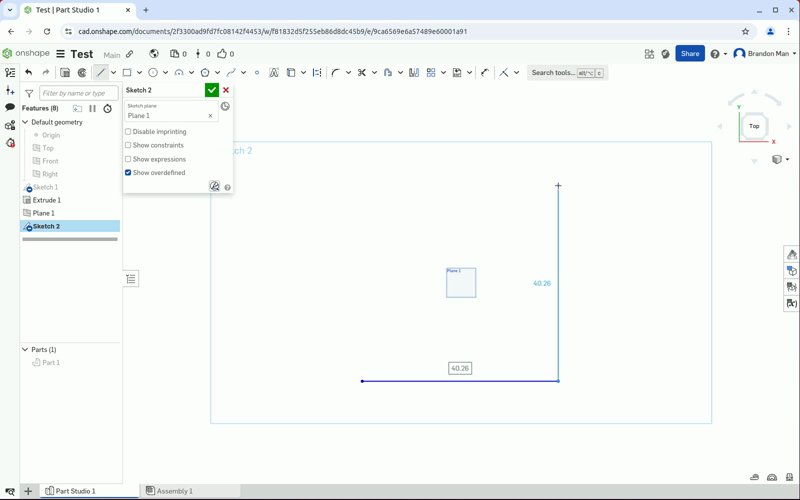
key_down(shift)
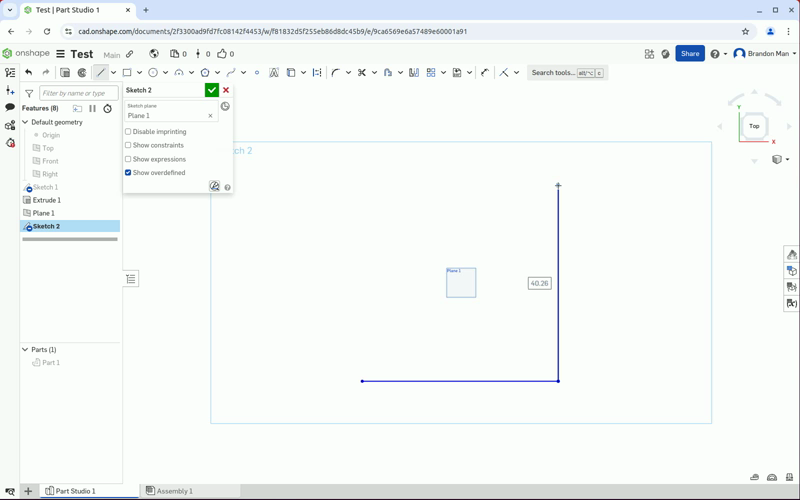
mouse_move(362, 185)
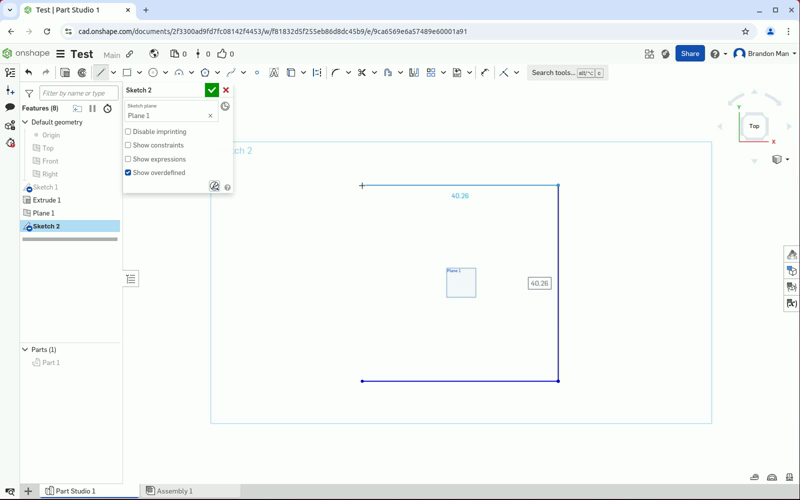
click(362, 185)
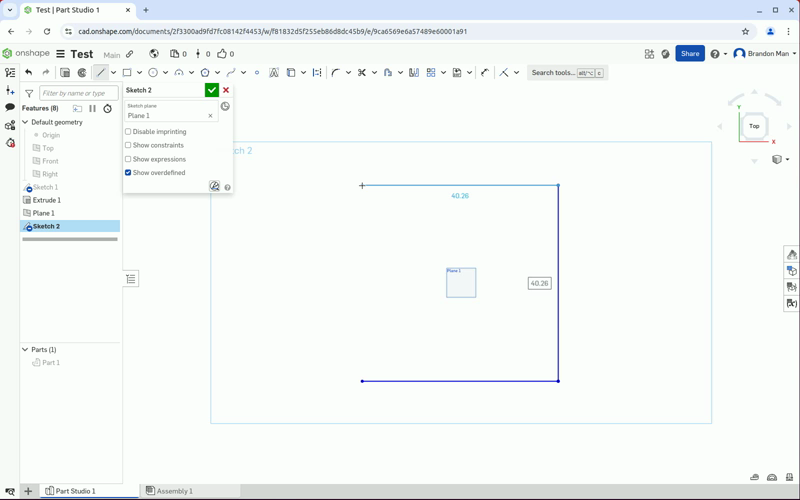
key_up(shift)
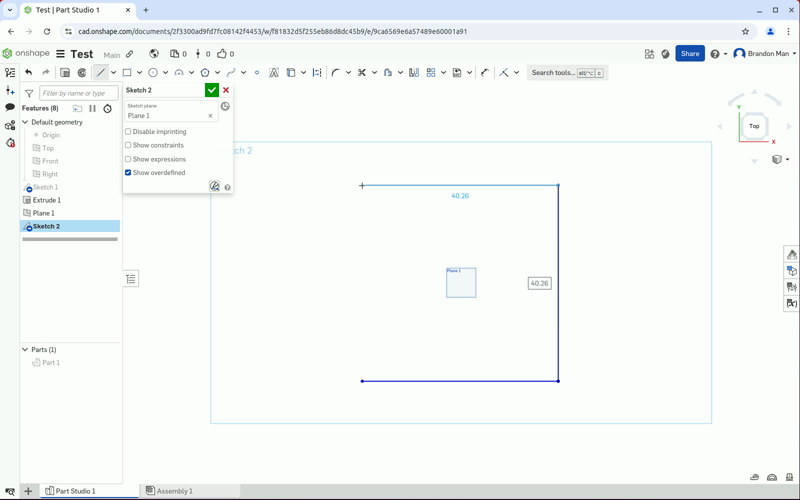
key_down(shift)
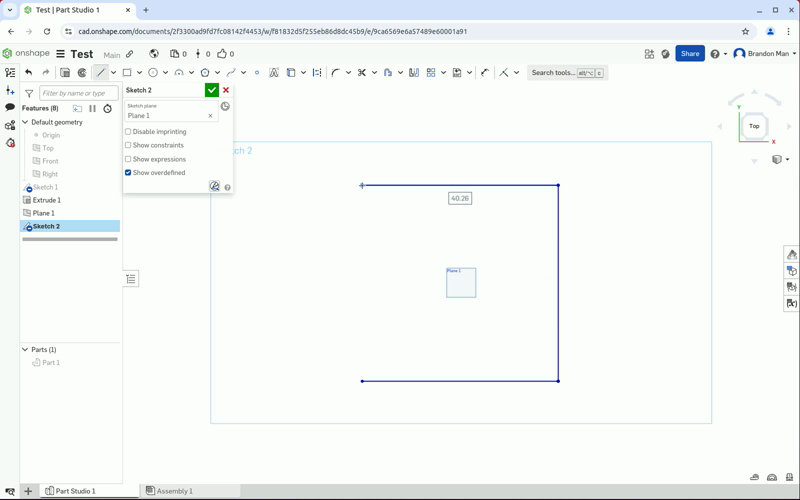
mouse_move(362, 381)
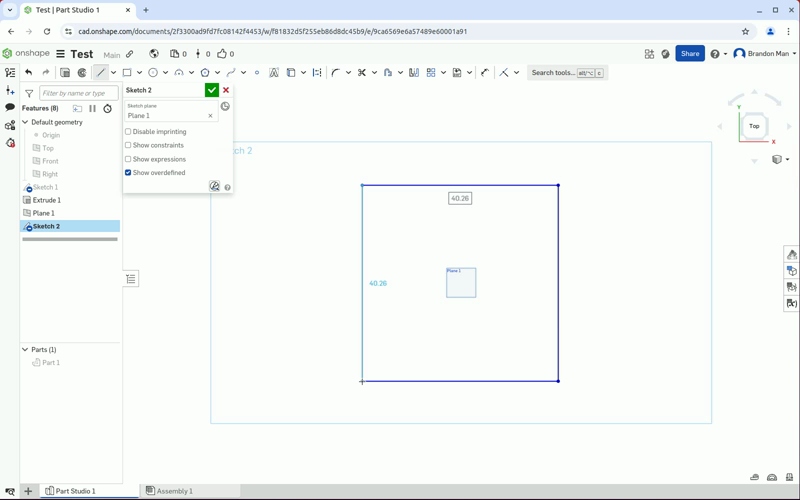
key_up(shift)
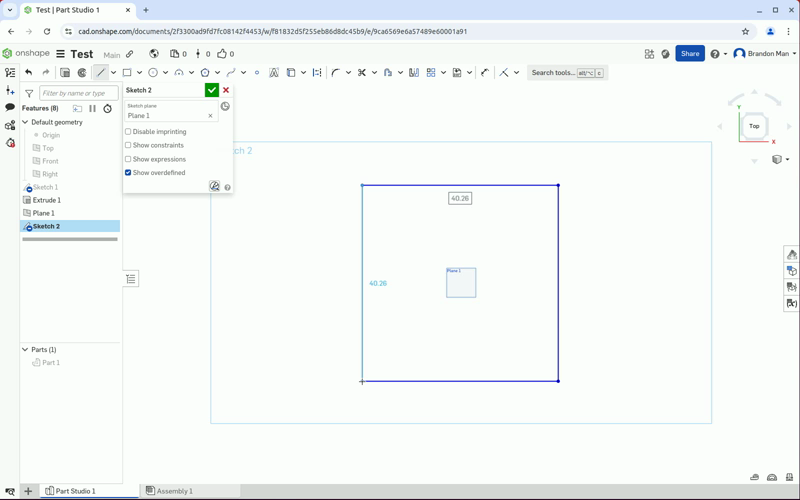
click(362, 381)
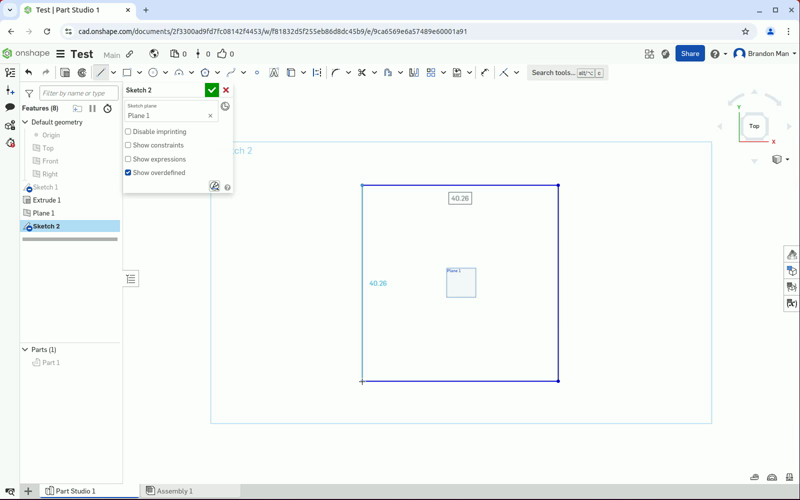
key(esc)
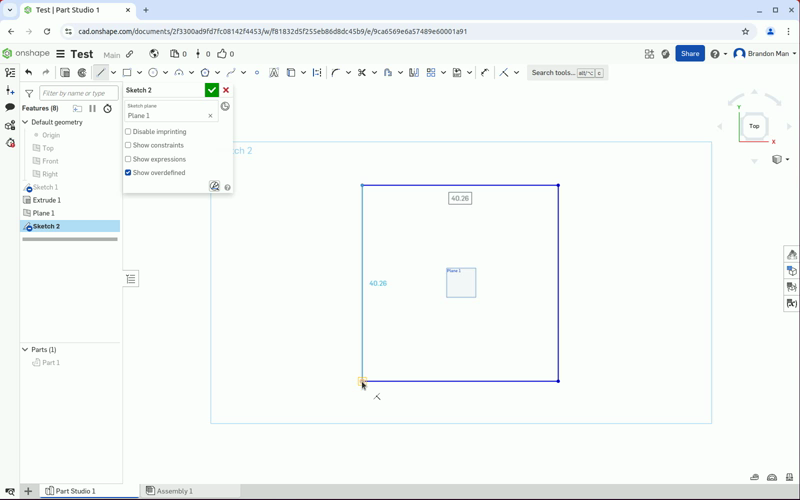
key(l)
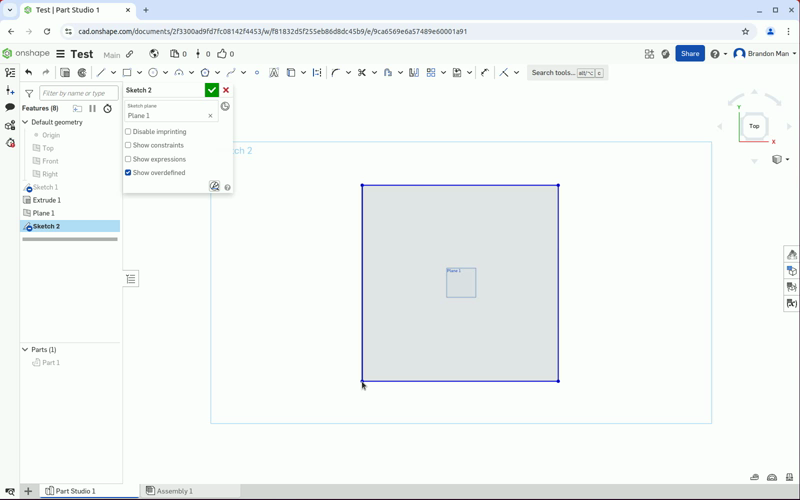
key_down(shift)
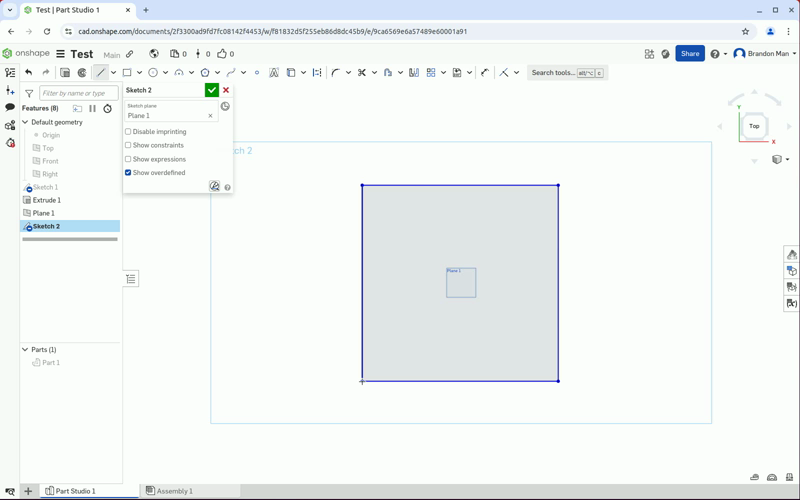
mouse_move(376, 366)
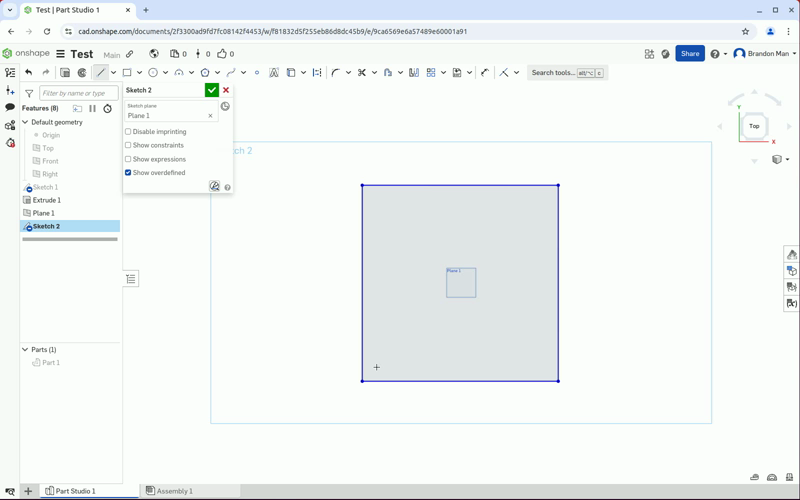
click(376, 366)
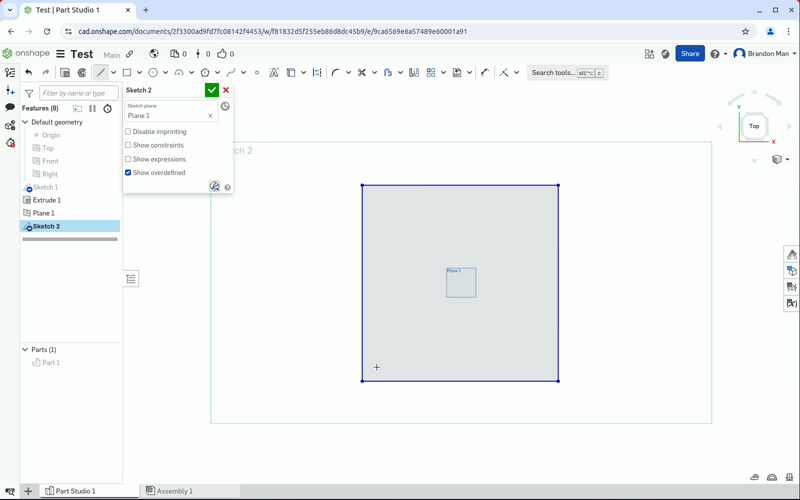
key_up(shift)
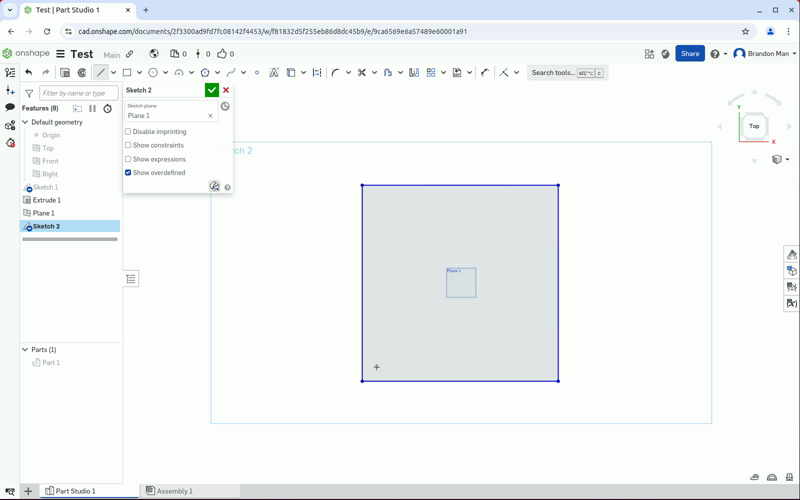
key_down(shift)
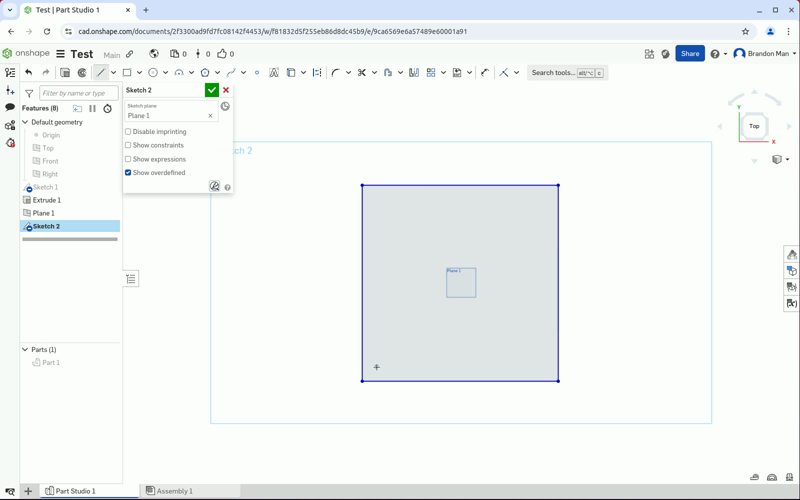
mouse_move(543, 366)
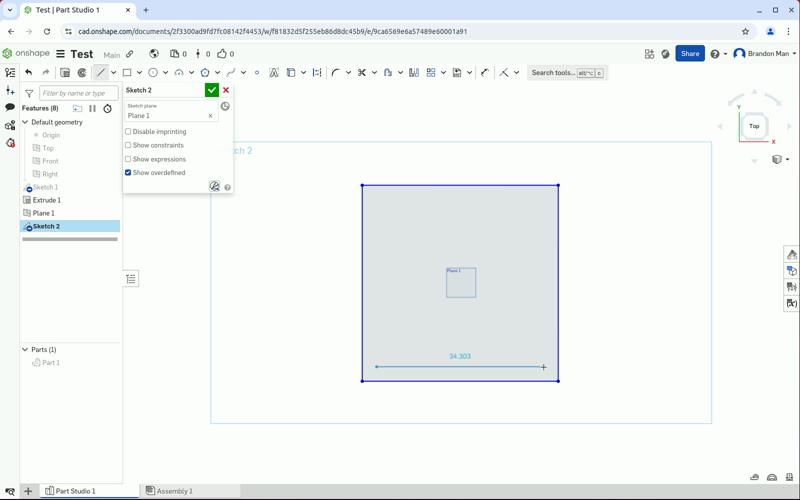
click(543, 366)
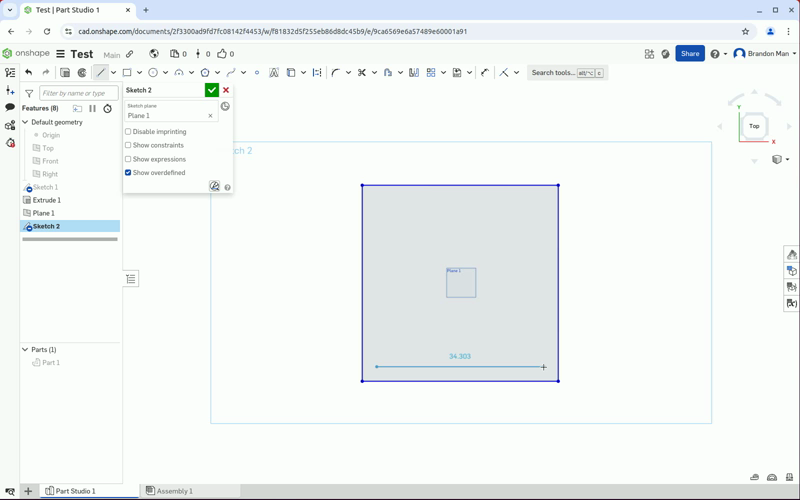
key_up(shift)
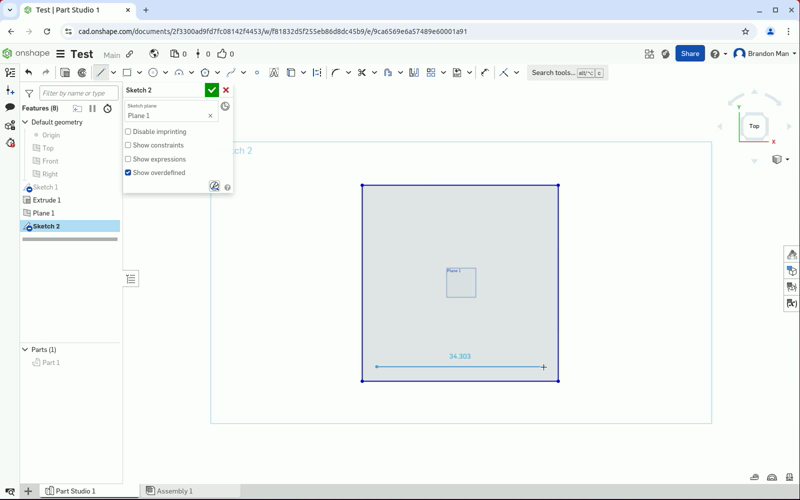
key_down(shift)
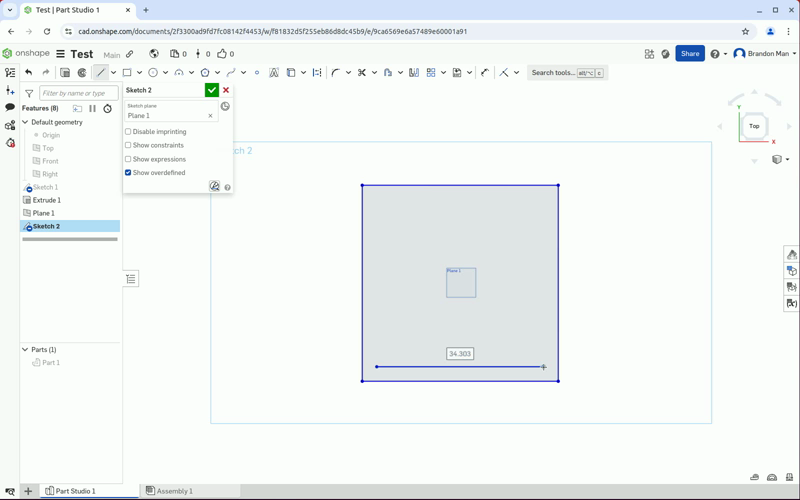
mouse_move(543, 199)
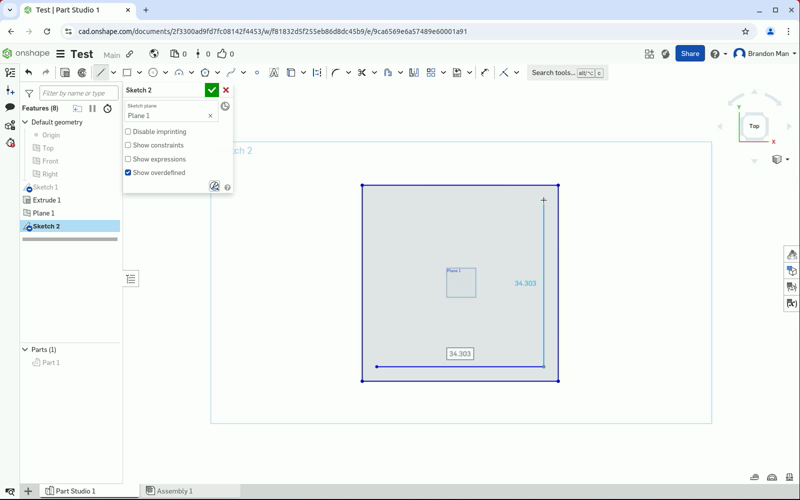
click(543, 199)
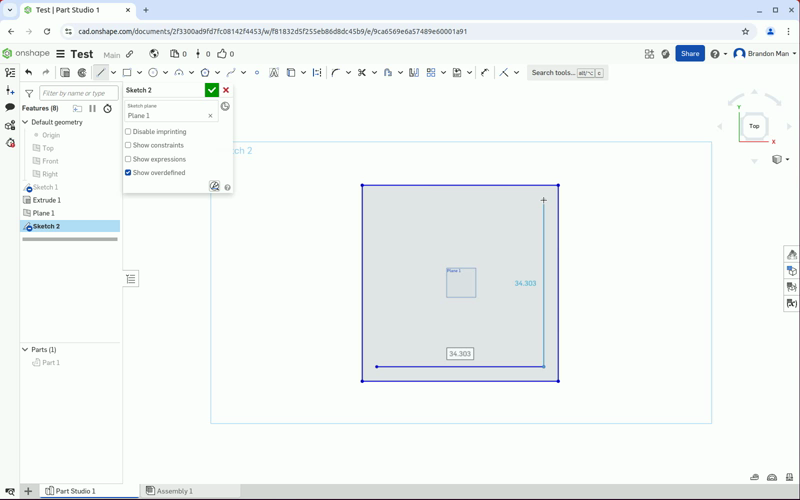
key_up(shift)
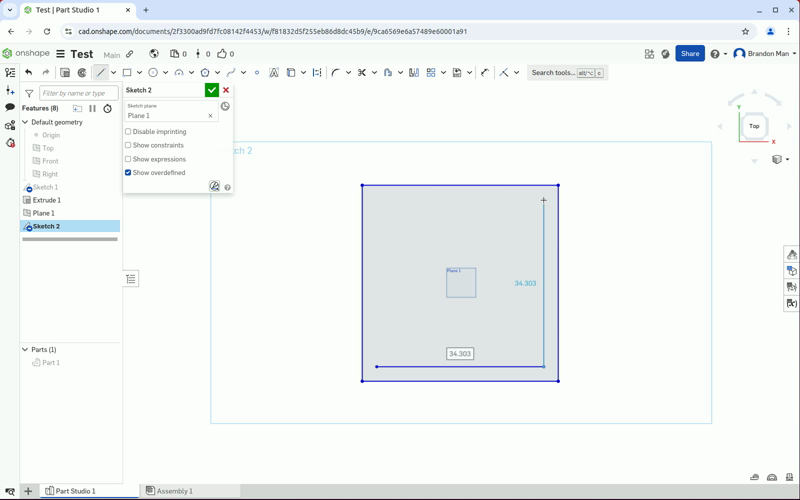
key_down(shift)
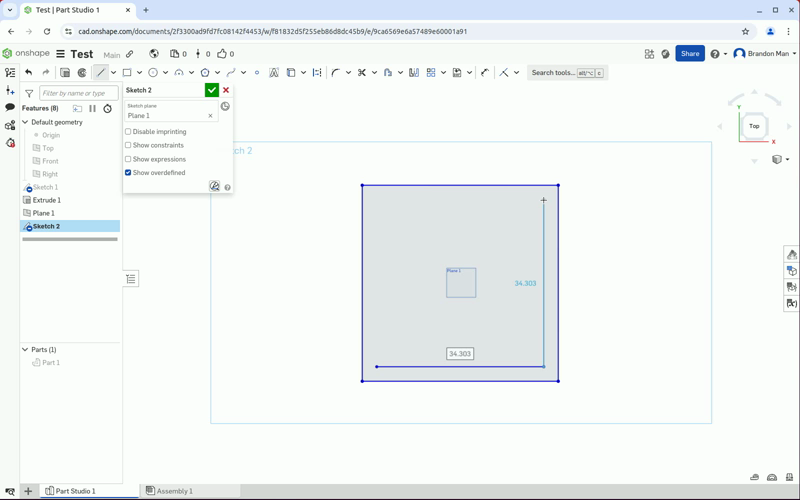
mouse_move(376, 199)
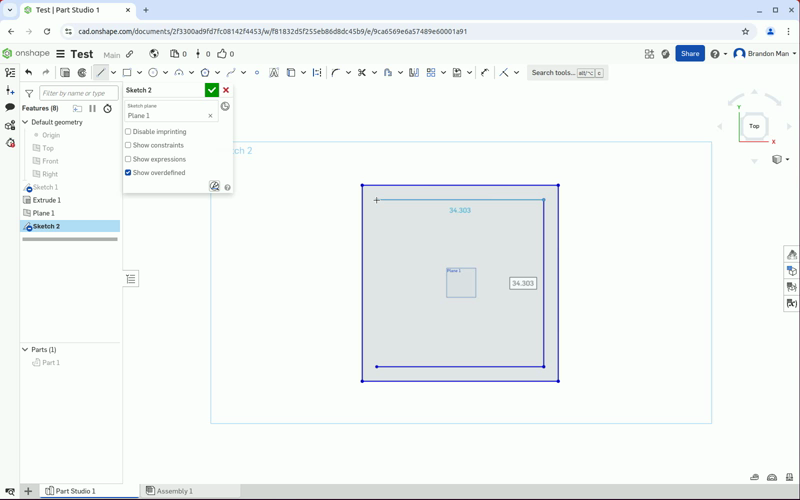
click(376, 199)
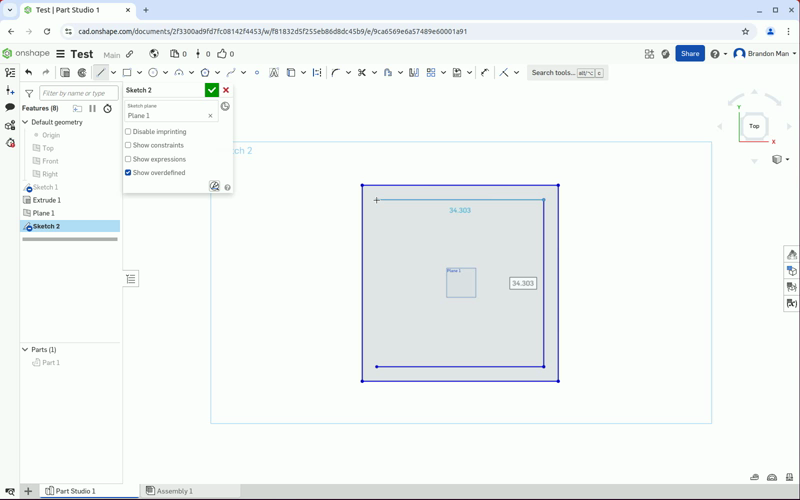
key_up(shift)
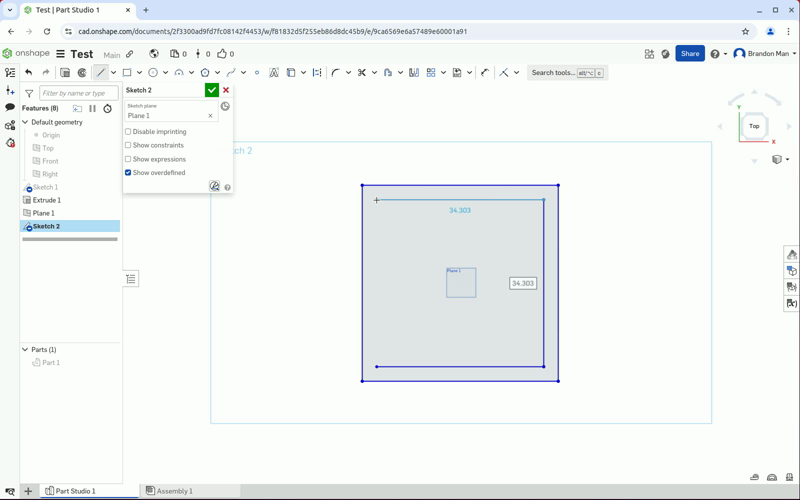
key_down(shift)
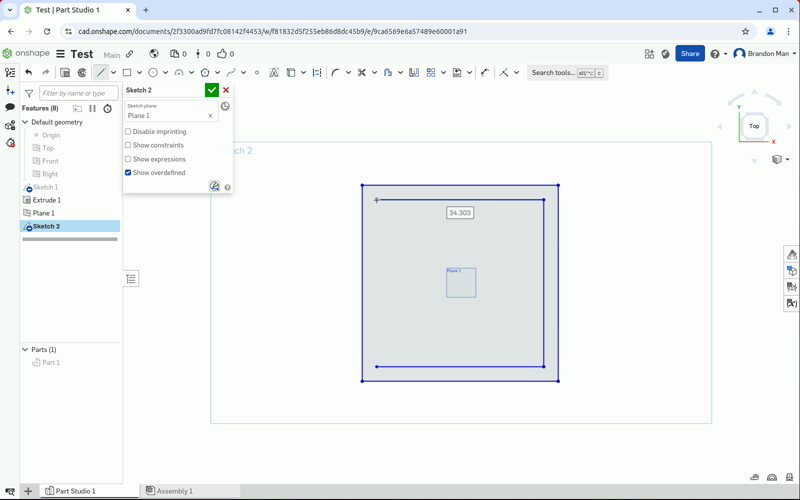
mouse_move(376, 366)
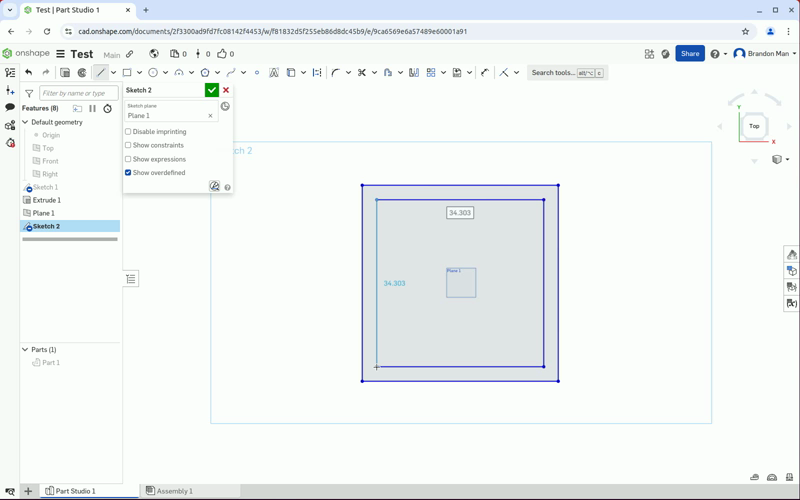
key_up(shift)
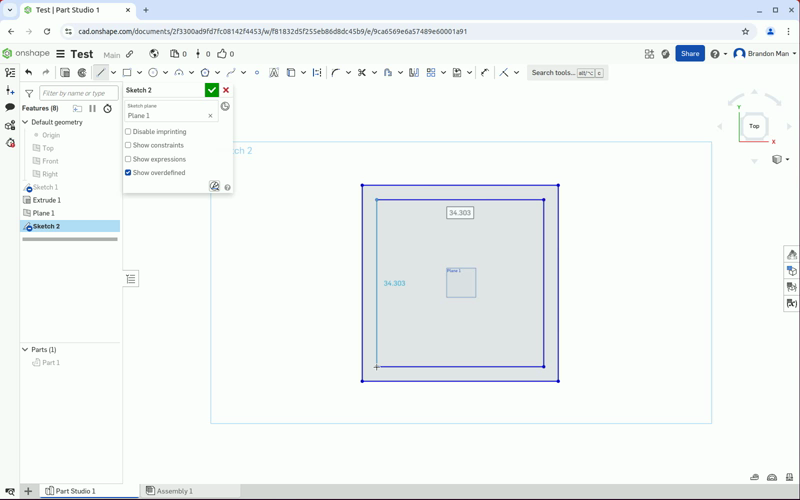
click(376, 366)
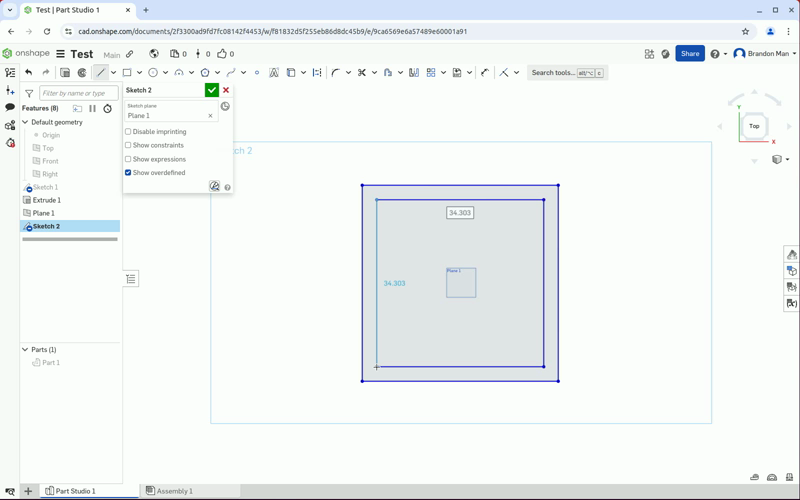
key(esc)
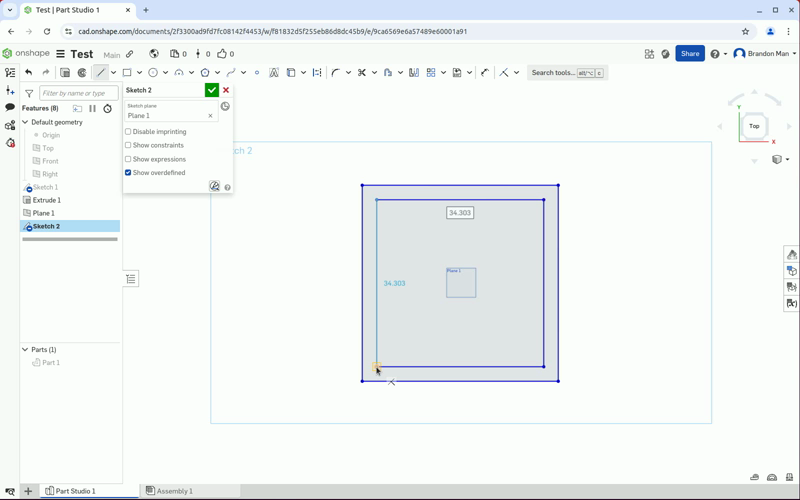
mouse_move(514, 192)
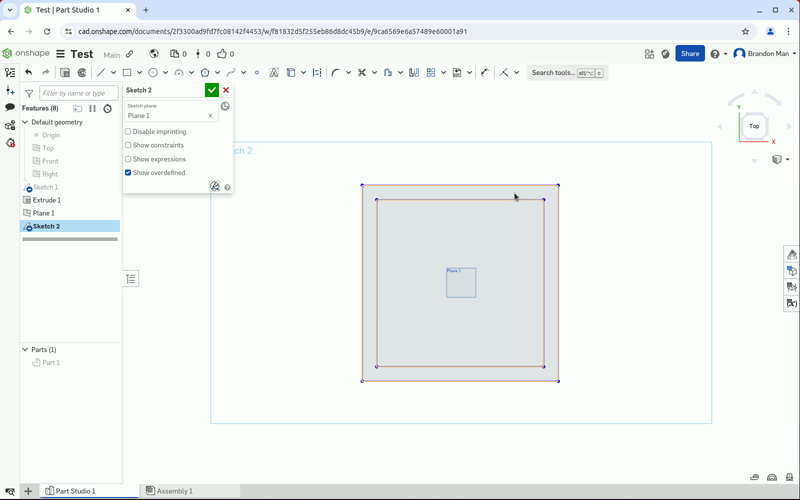
click(514, 192)
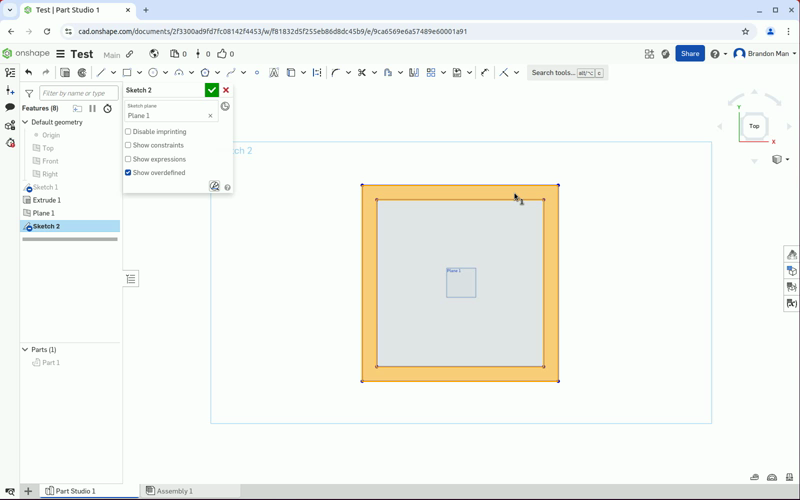
mouse_move(73, 352)
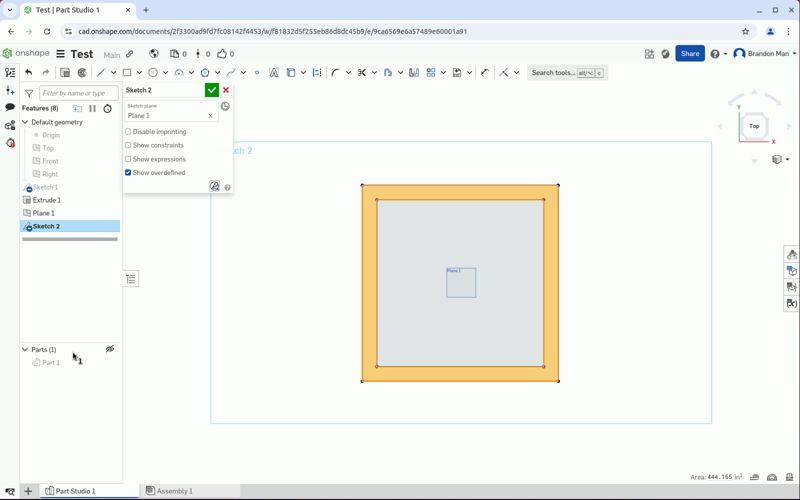
key(shift+y)
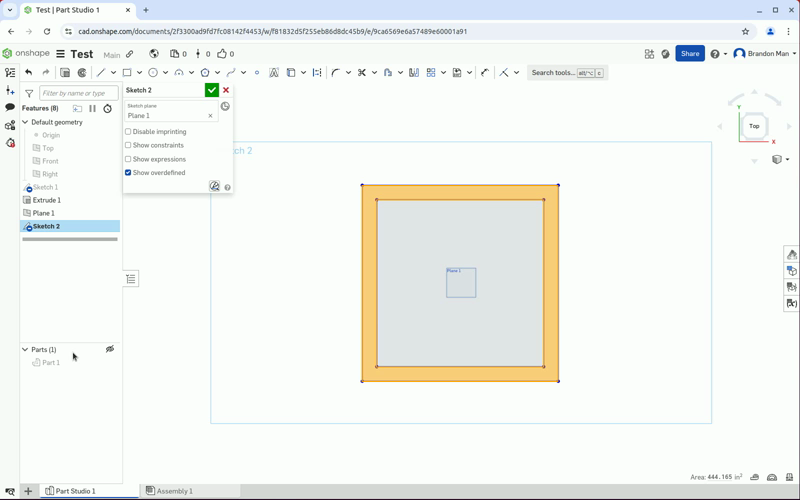
key(shift+e)
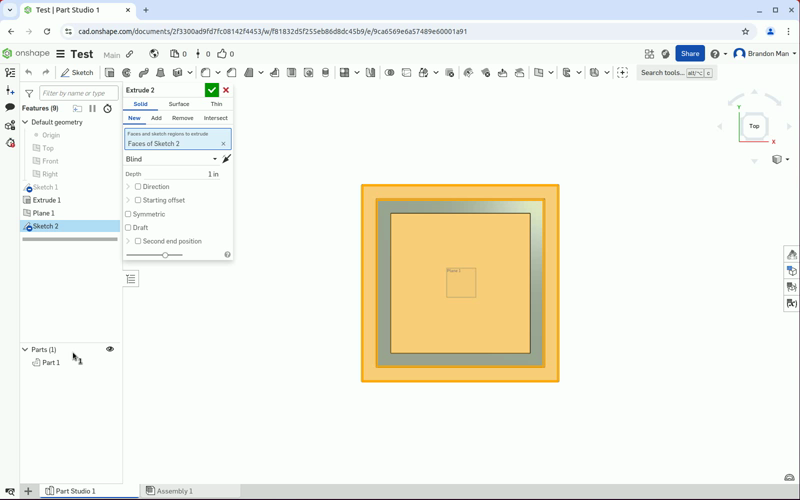
mouse_move(143, 106)
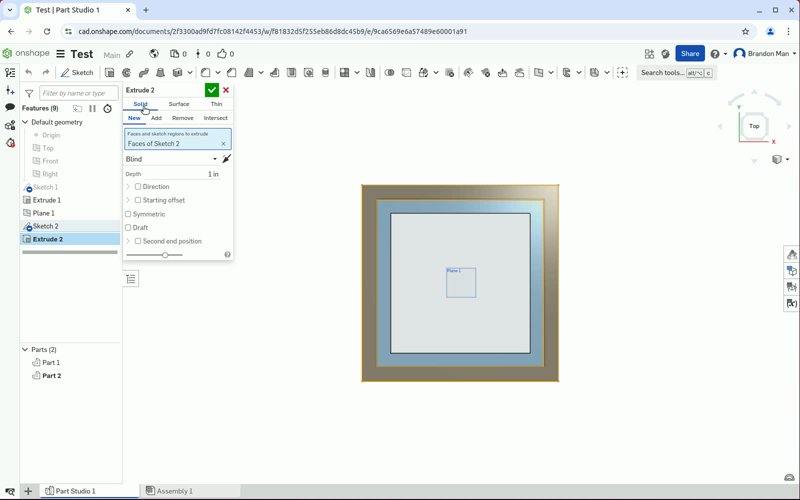
click(143, 106)
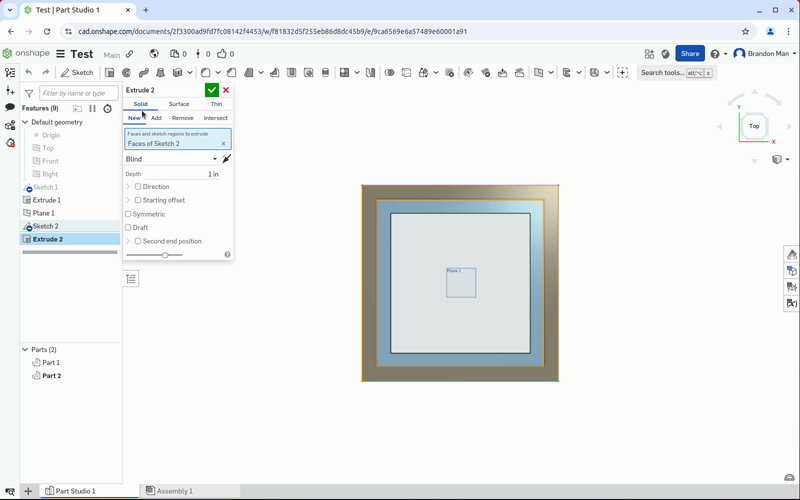
mouse_move(137, 120)
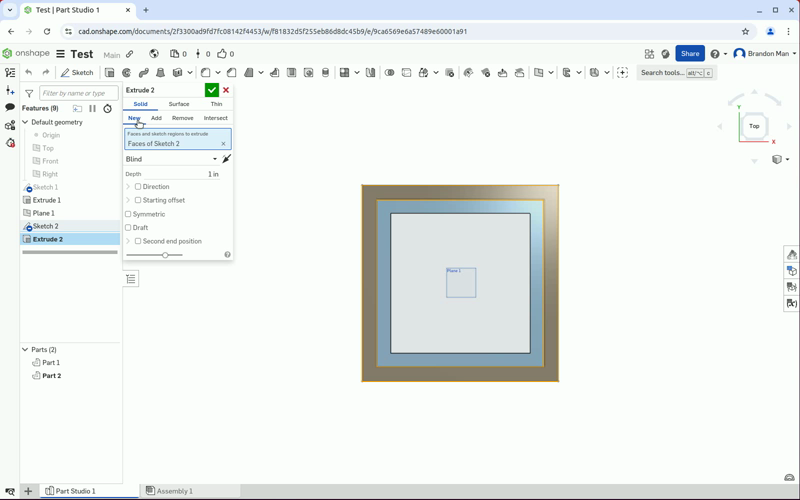
click(137, 120)
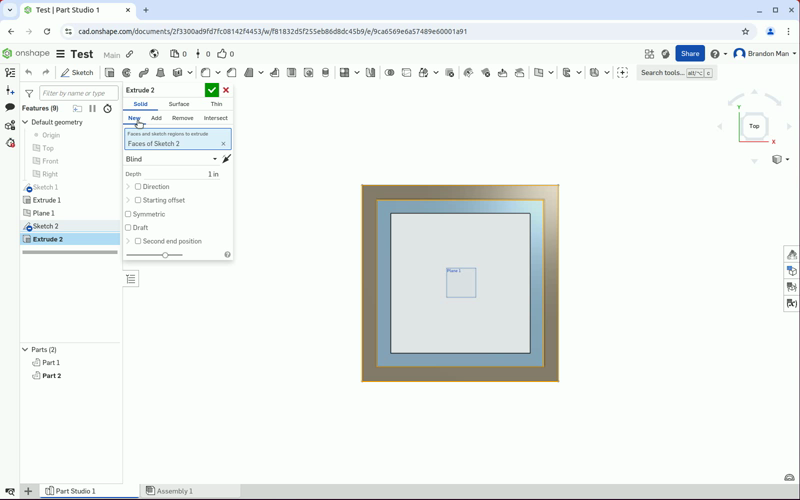
key(tab, 4)
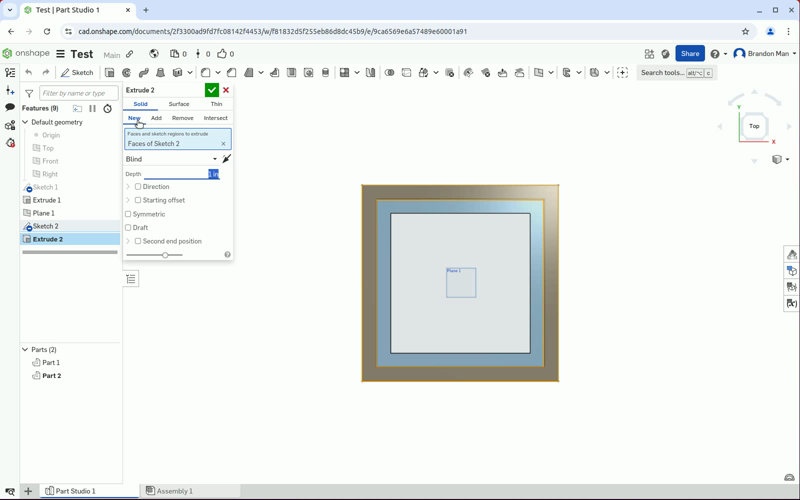
text(1.204)
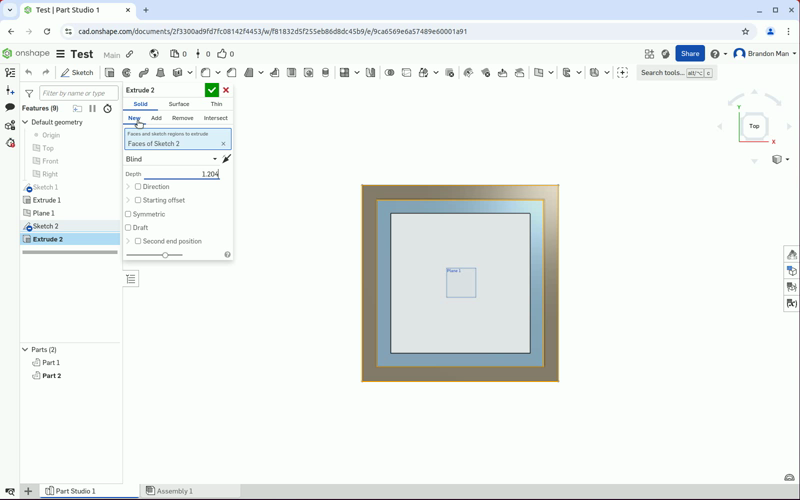
key(enter)
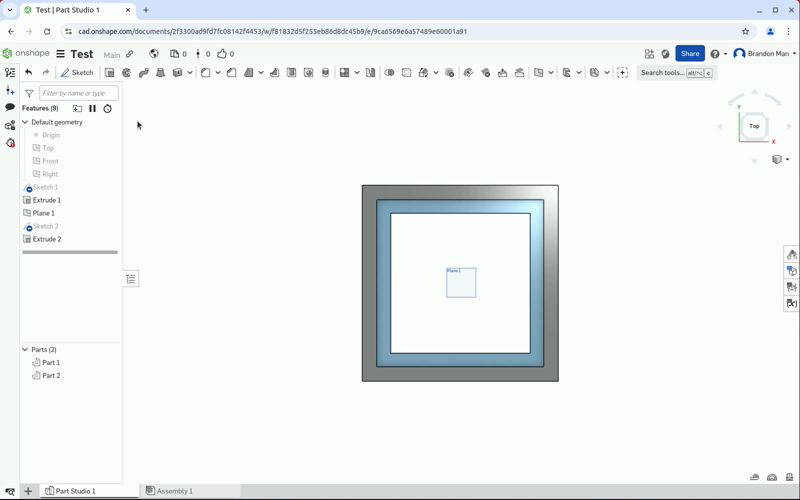
key(shift+h)
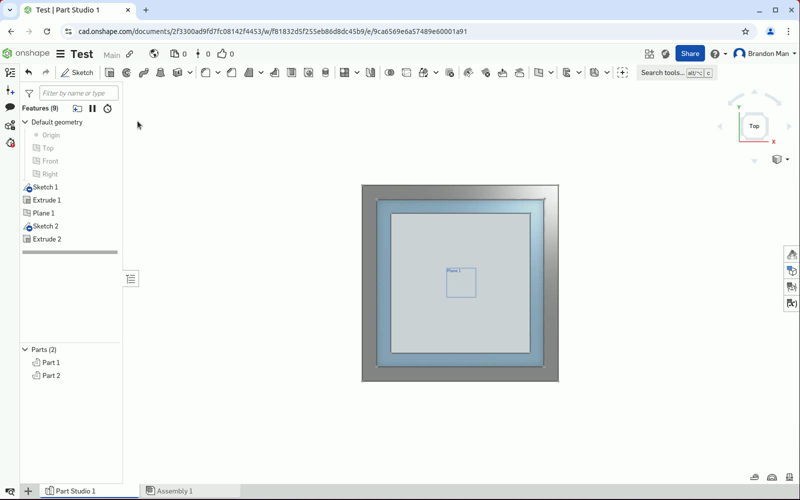
key(shift+h)
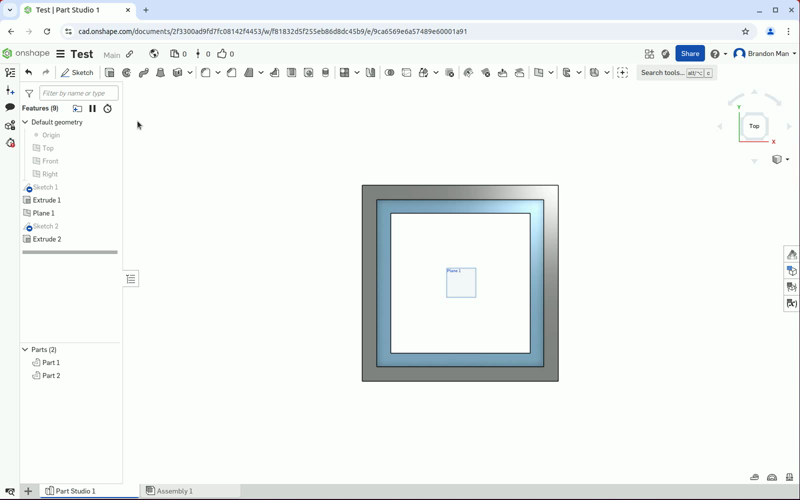
mouse_move(73, 189)
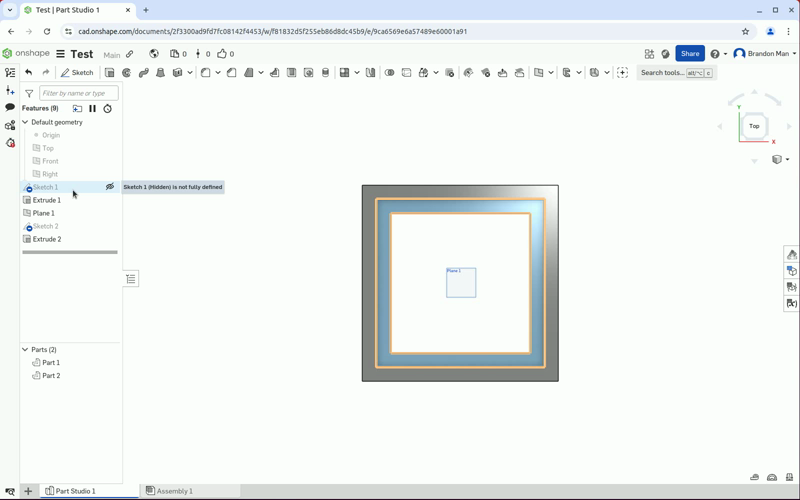
click(73, 189)
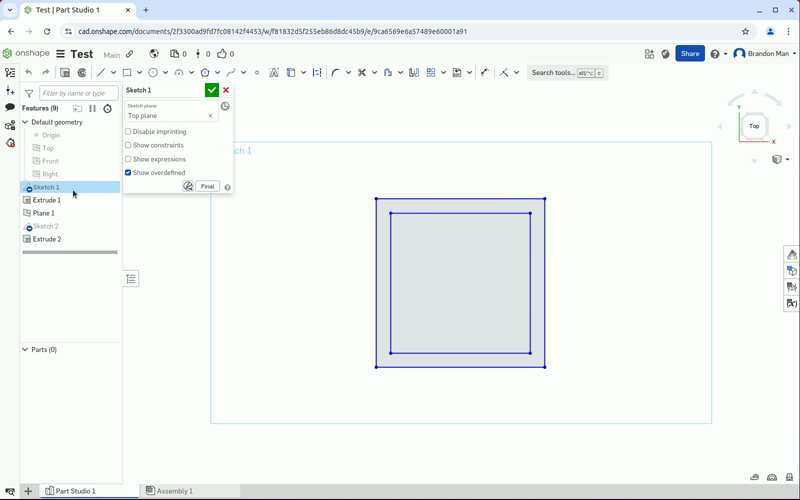
mouse_move(229, 92)
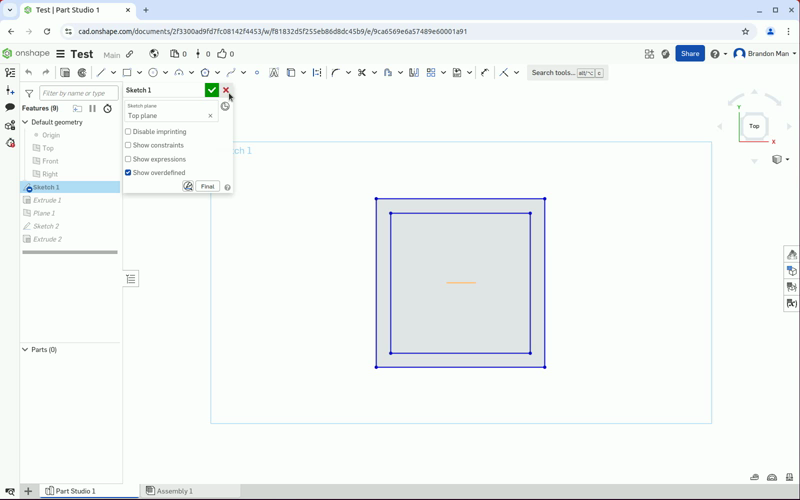
click(229, 92)
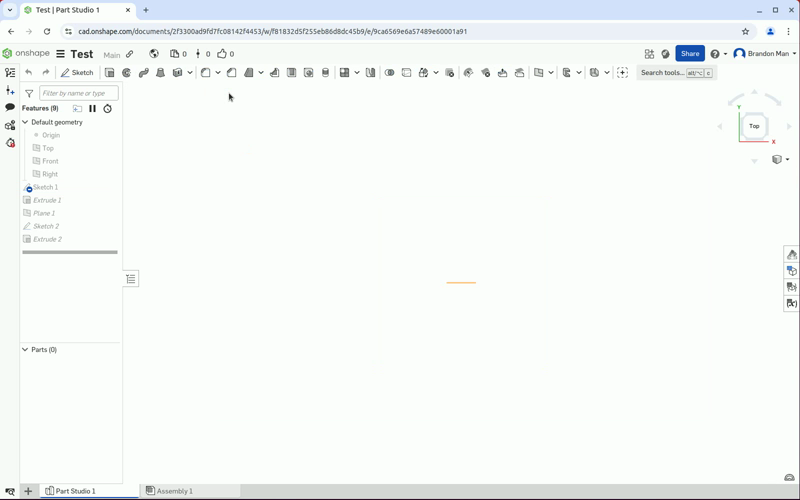
key(shift+s)
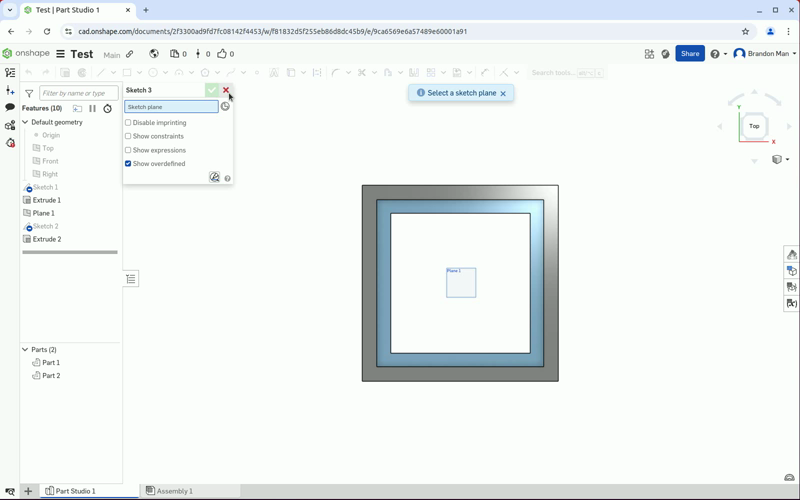
mouse_move(73, 215)
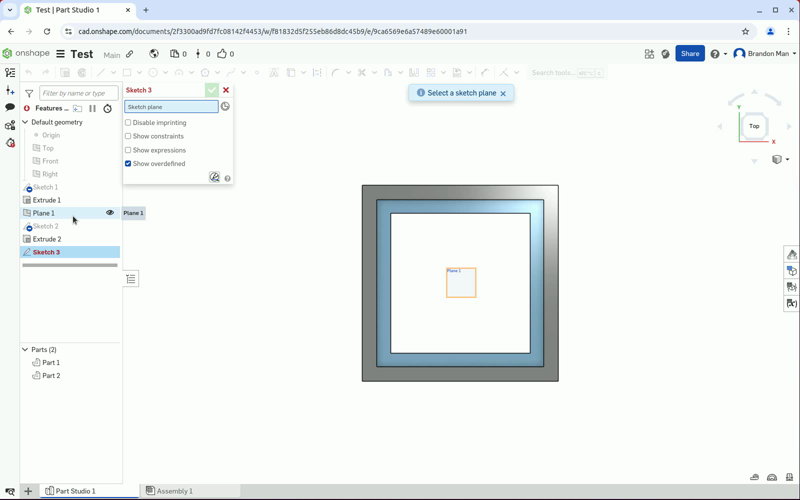
click(73, 215)
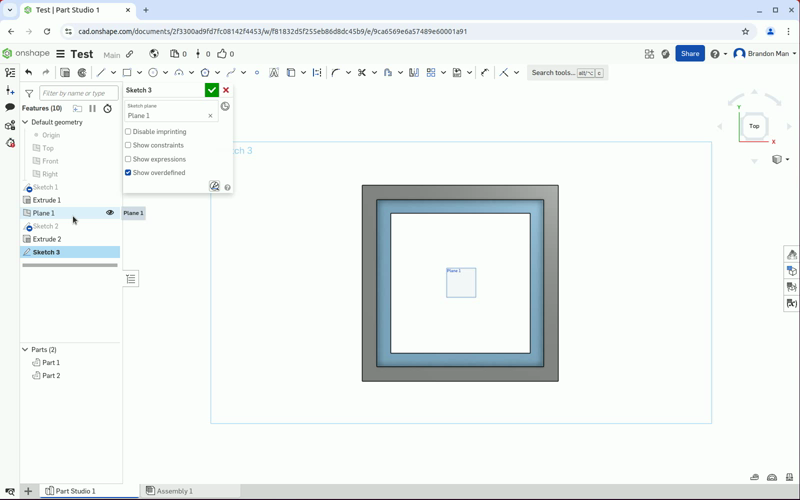
mouse_move(73, 352)
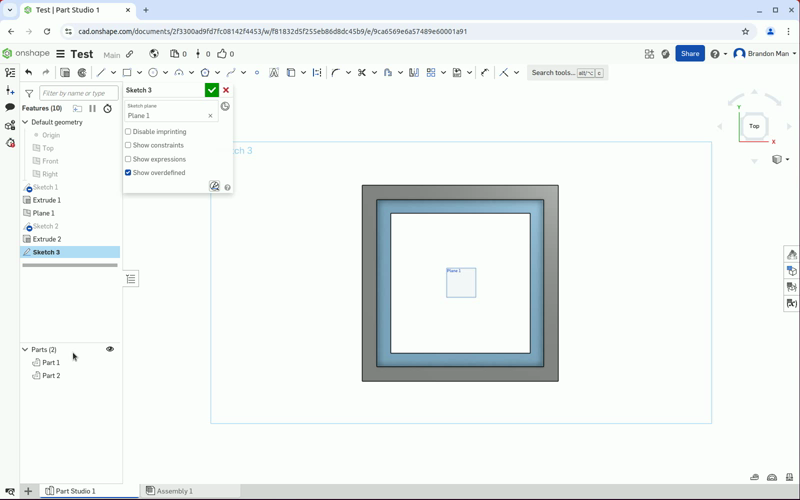
key(y)
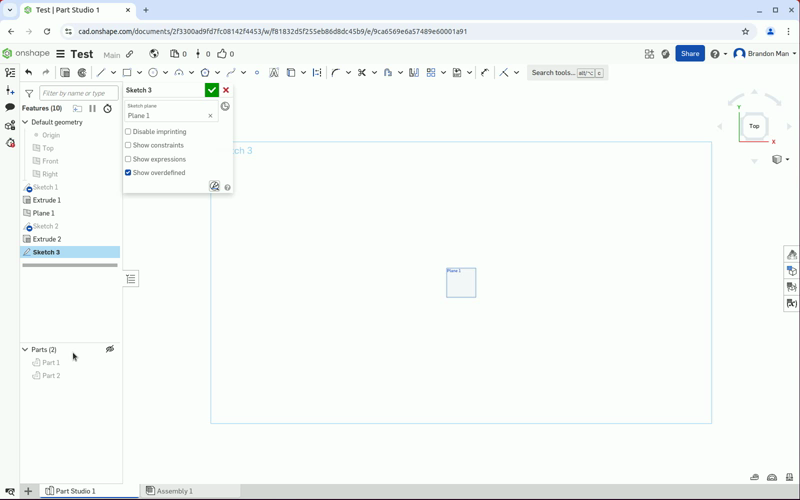
key(l)
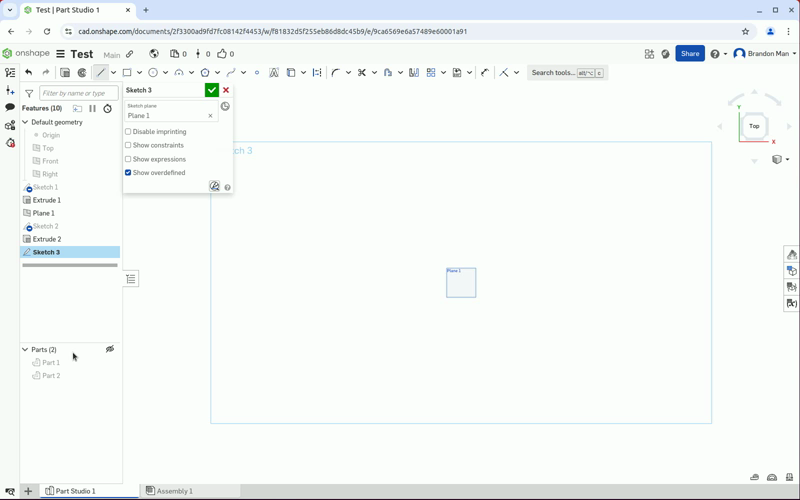
key_down(shift)
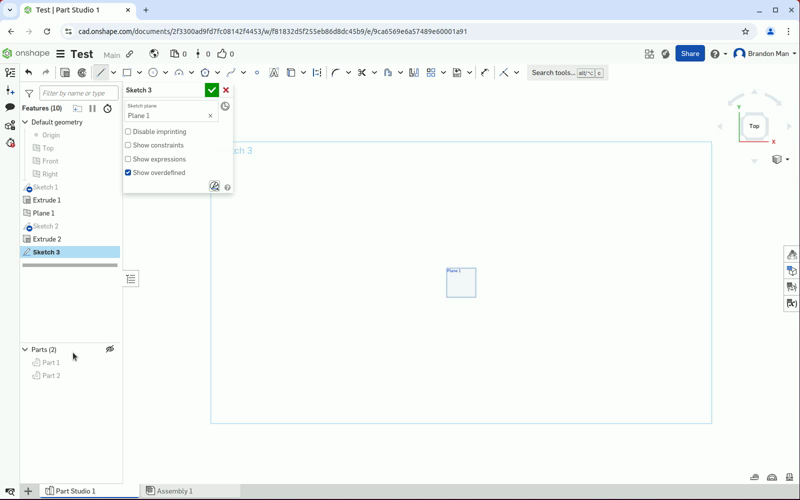
mouse_move(376, 367)
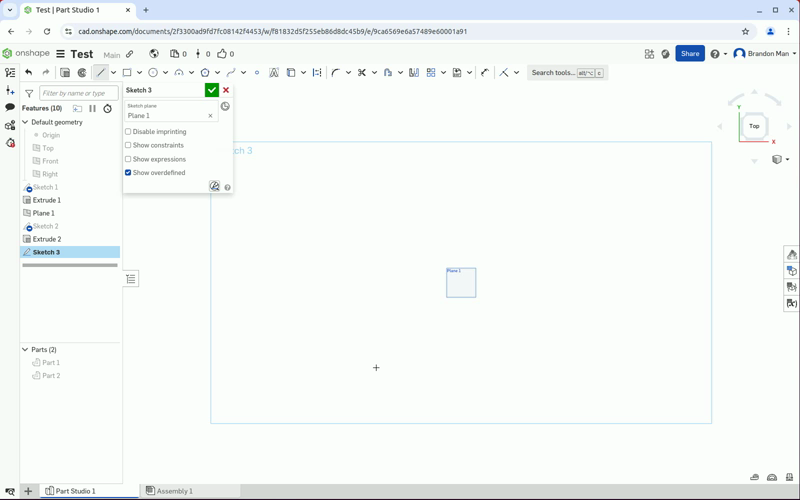
click(376, 367)
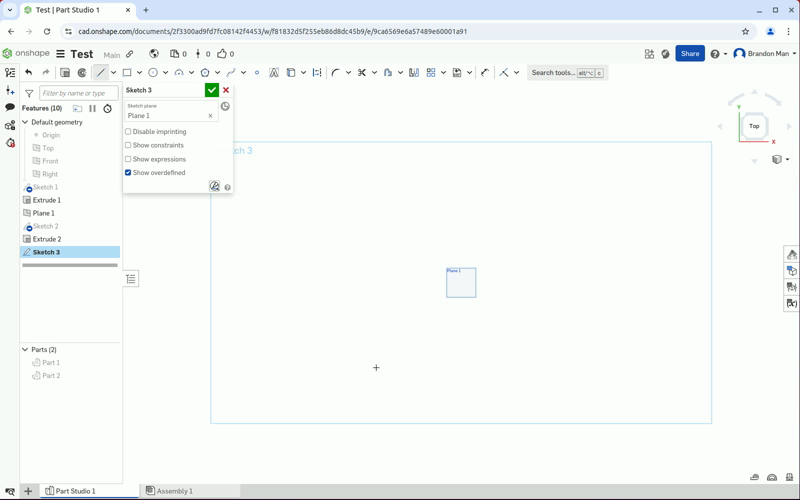
key_up(shift)
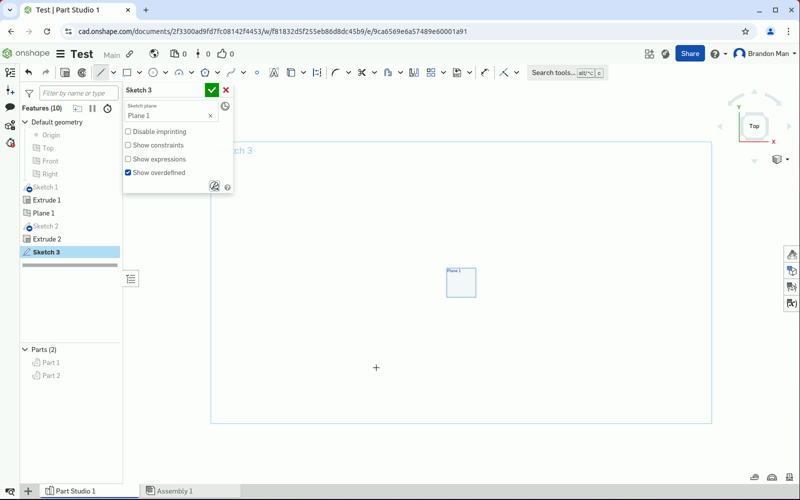
key_down(shift)
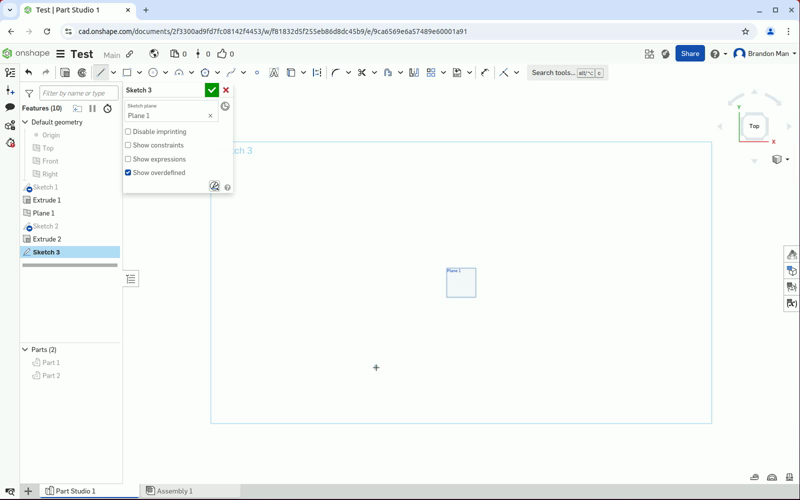
mouse_move(544, 367)
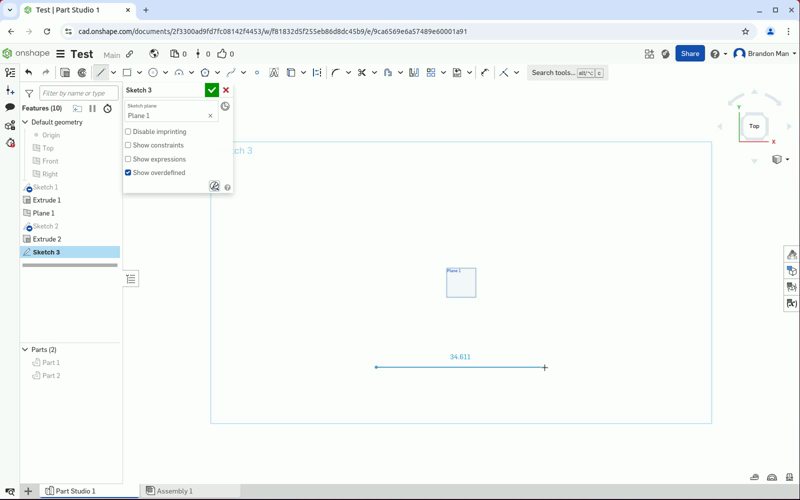
click(544, 367)
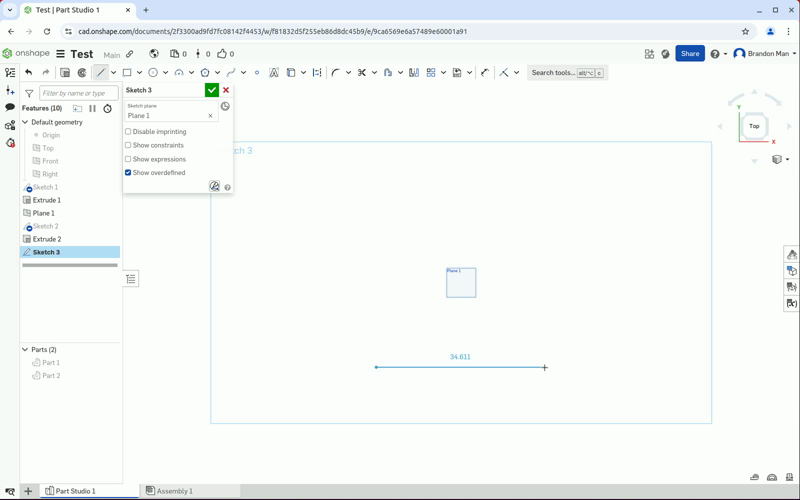
key_up(shift)
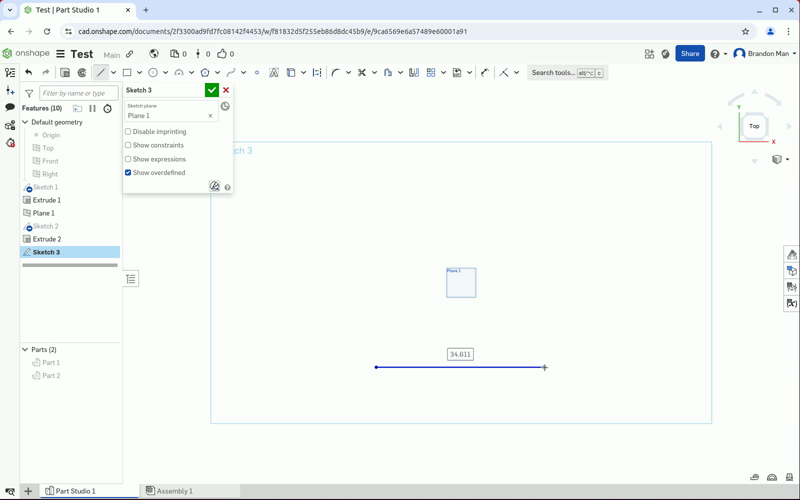
key_down(shift)
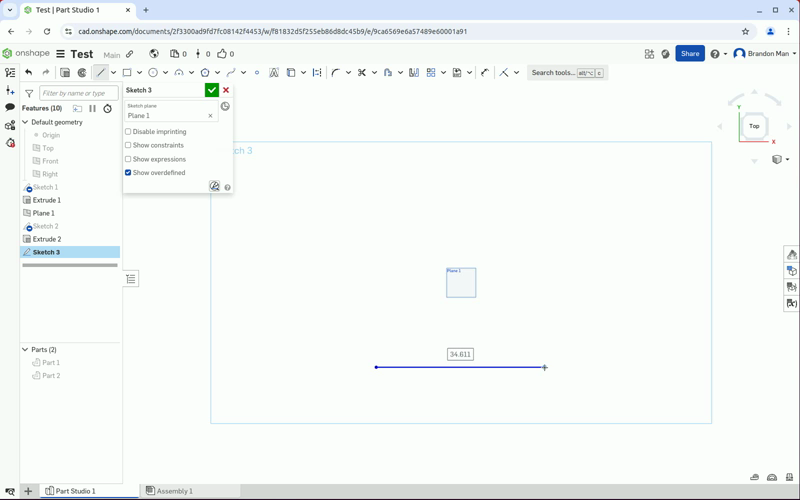
mouse_move(544, 198)
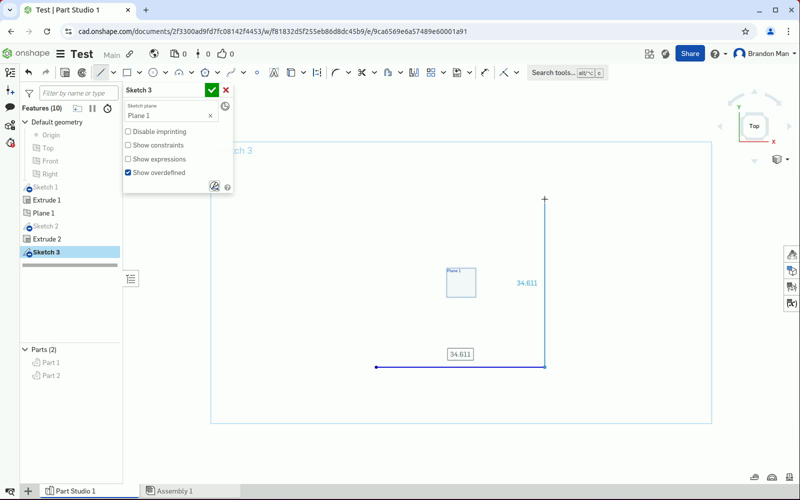
click(544, 198)
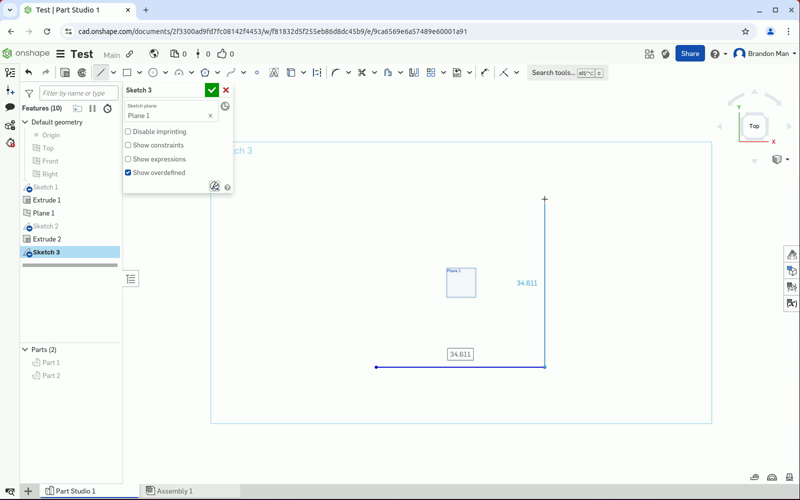
key_up(shift)
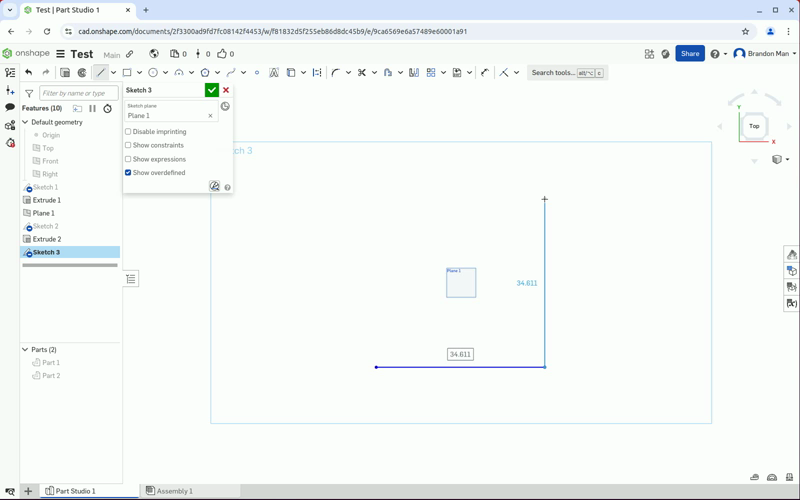
key_down(shift)
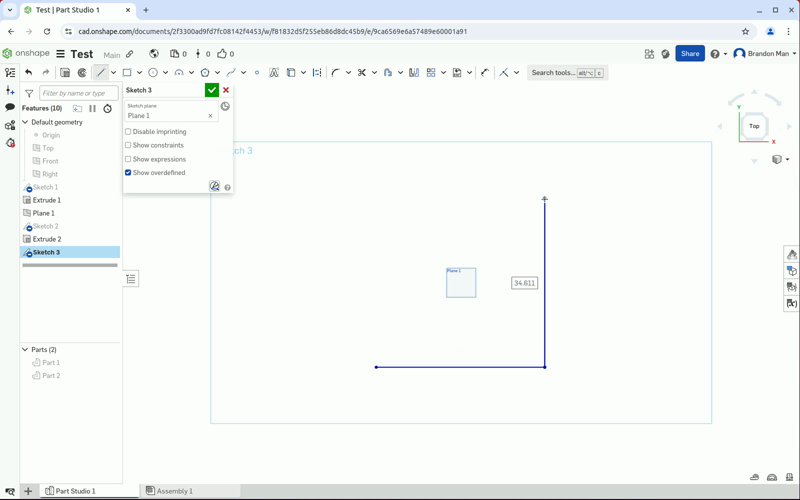
mouse_move(376, 198)
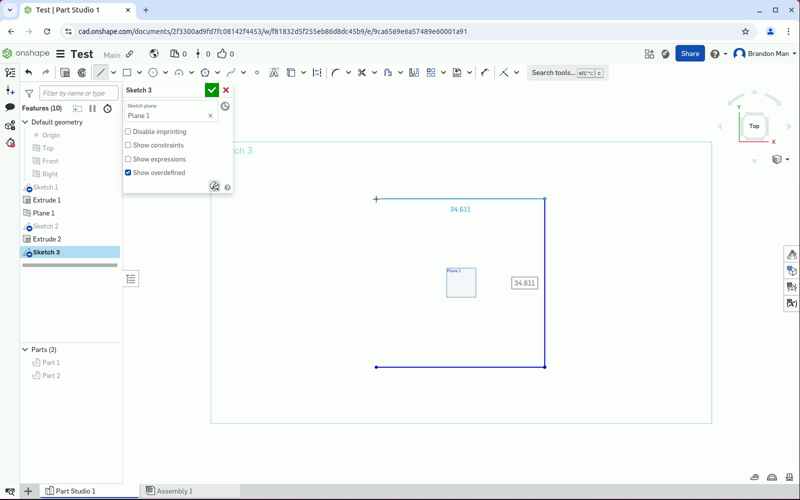
click(376, 198)
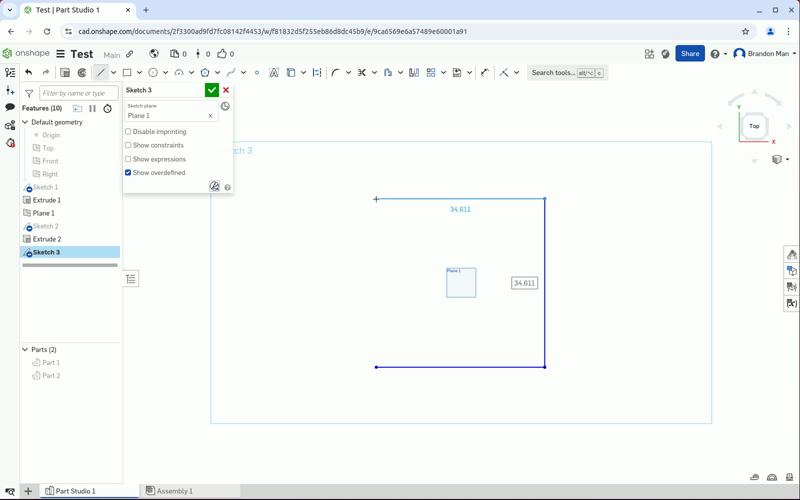
key_up(shift)
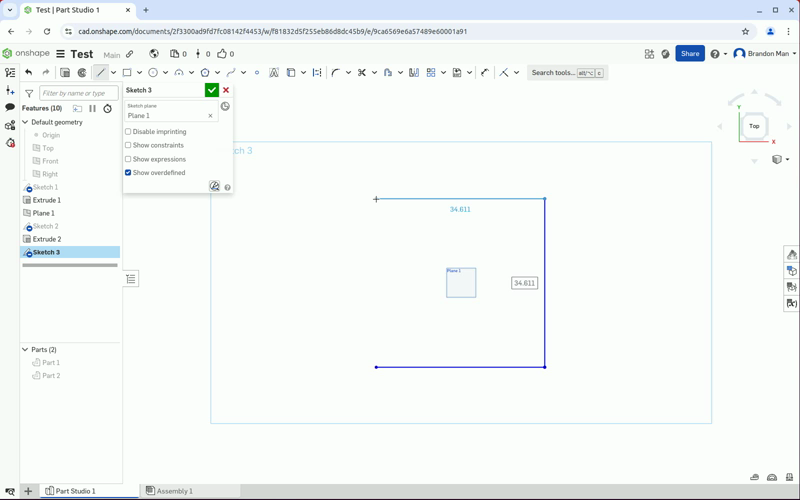
key_down(shift)
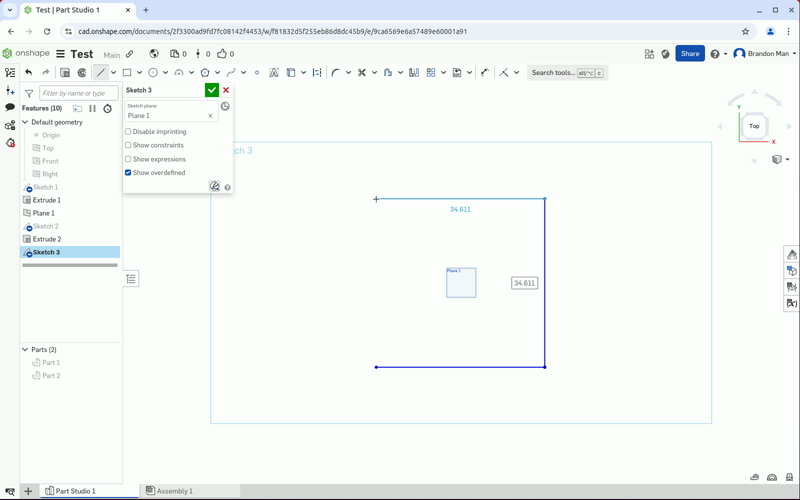
mouse_move(376, 367)
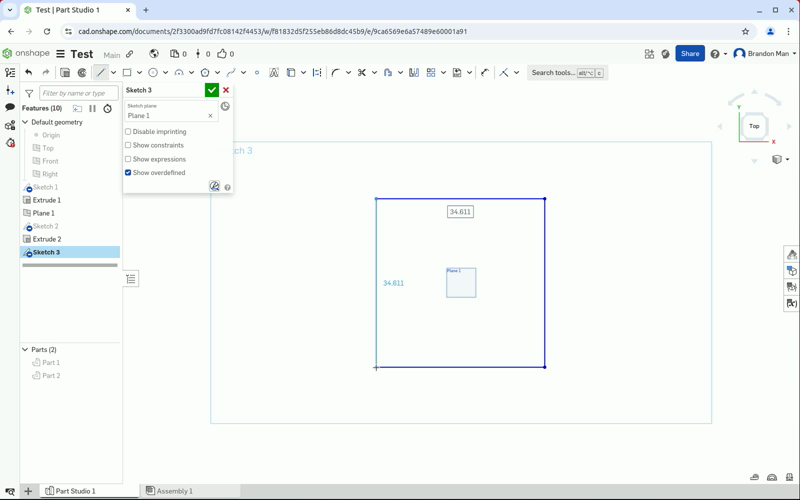
key_up(shift)
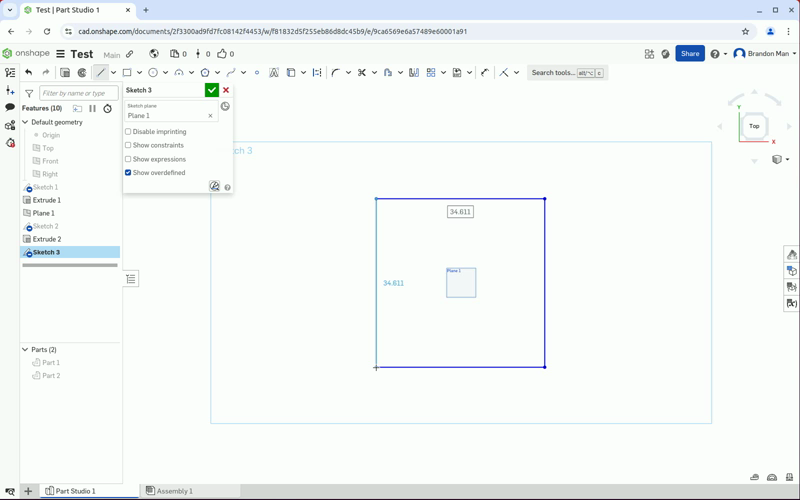
click(376, 367)
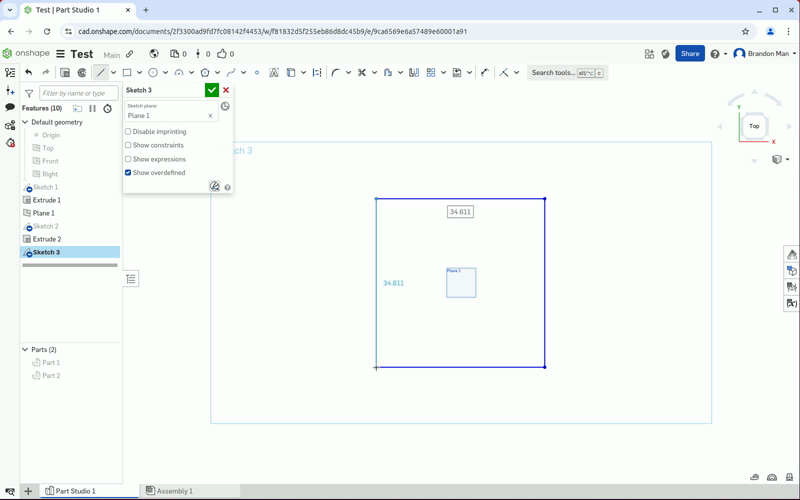
key(esc)
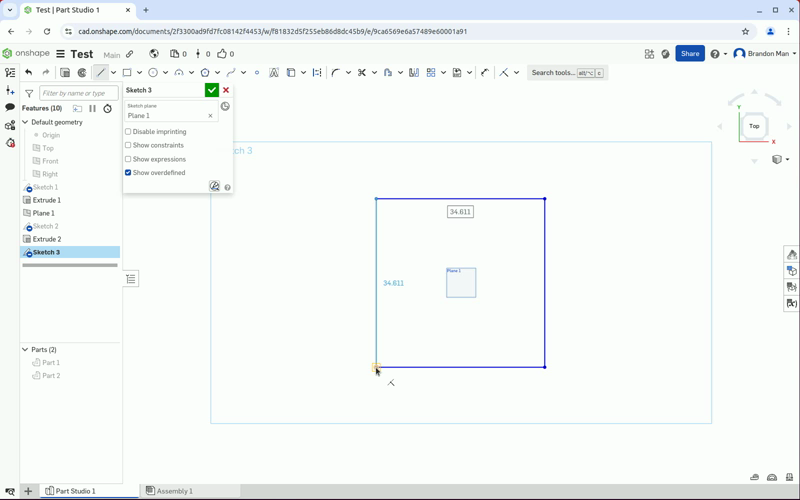
key(l)
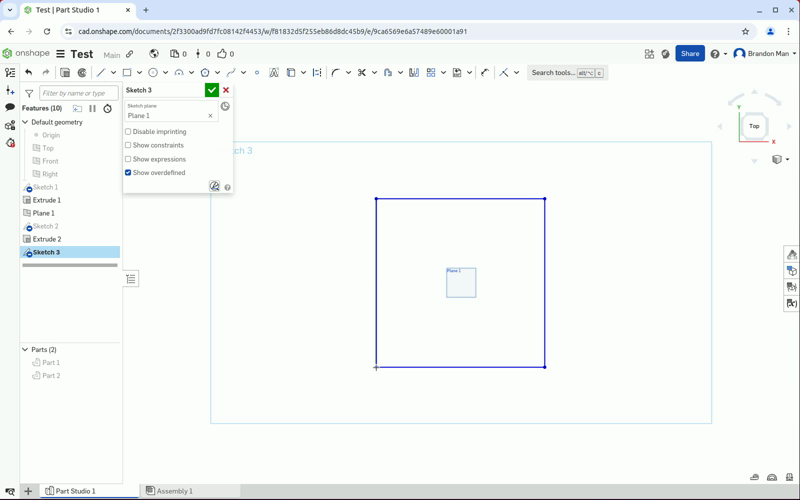
key_down(shift)
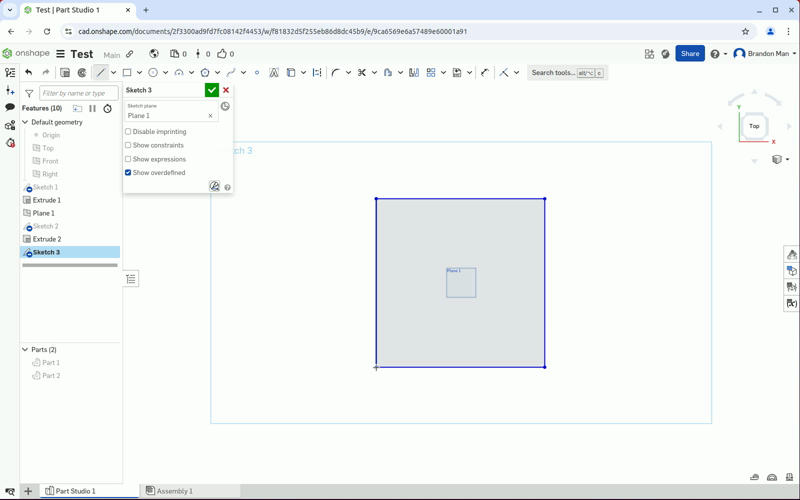
mouse_move(390, 353)
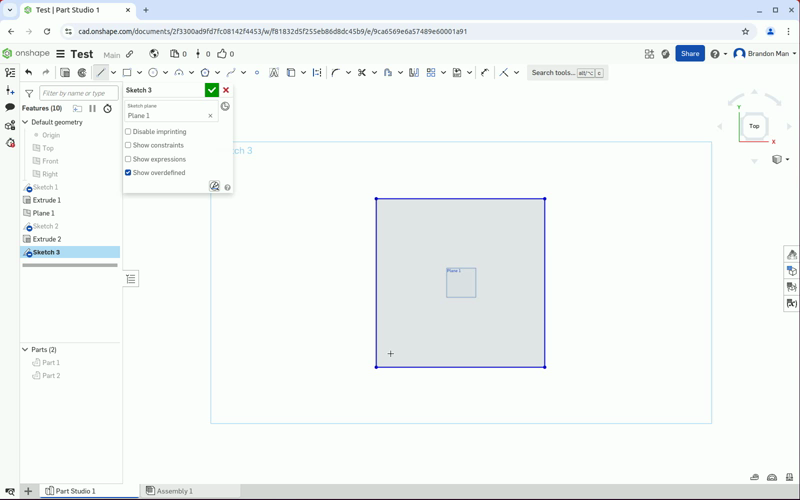
click(390, 353)
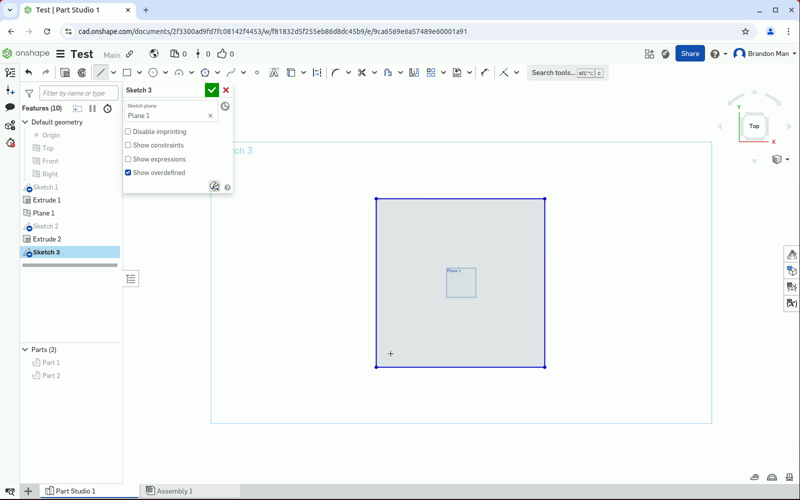
key_up(shift)
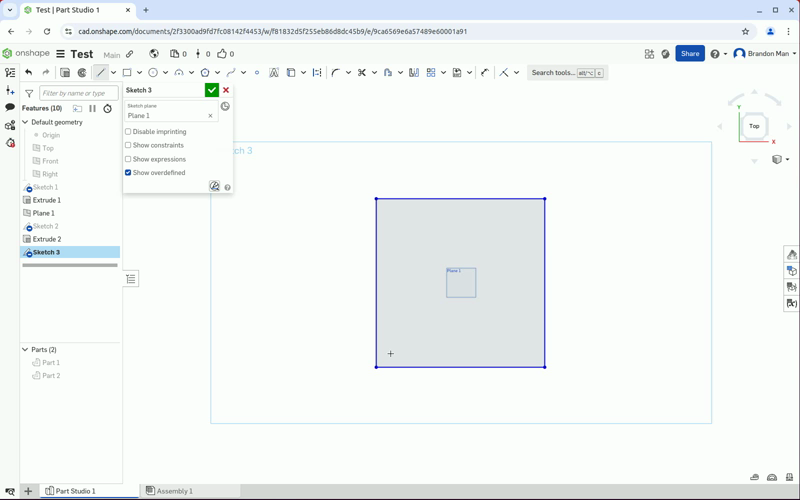
key_down(shift)
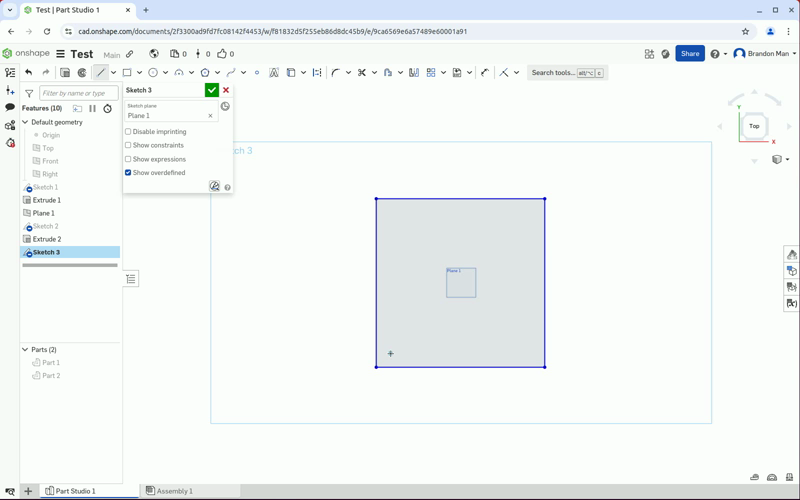
mouse_move(530, 353)
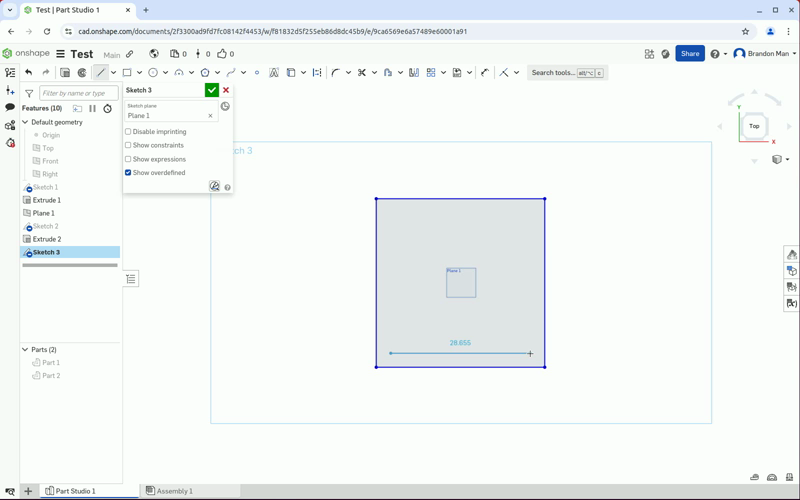
click(530, 353)
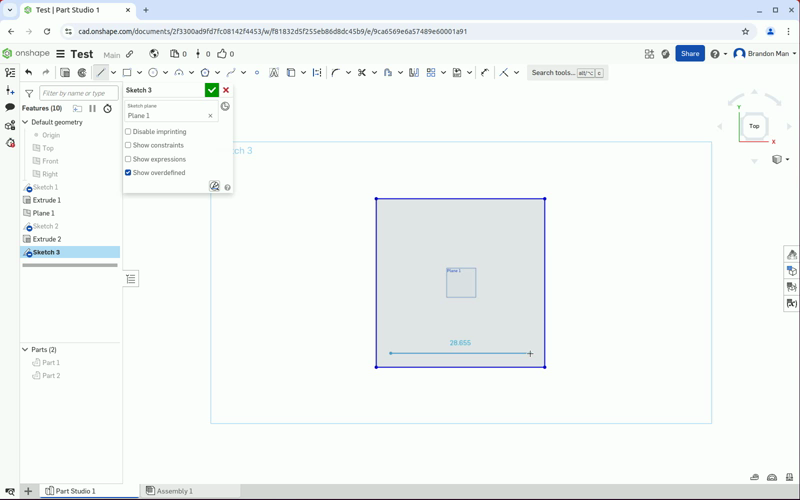
key_up(shift)
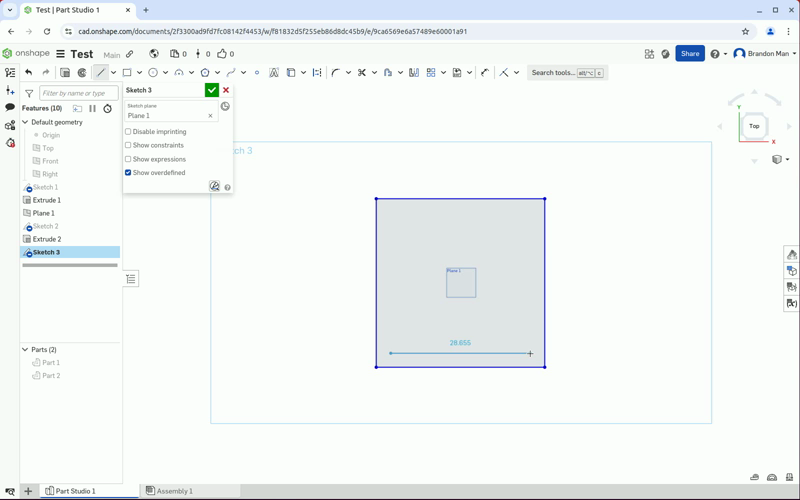
key_down(shift)
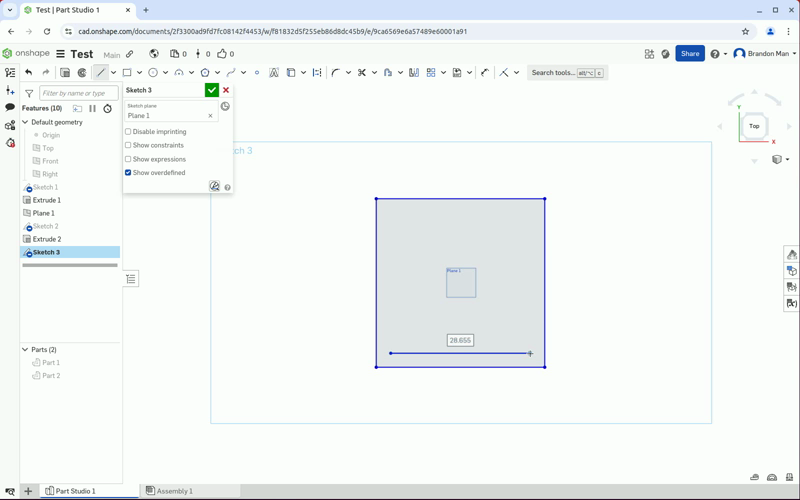
mouse_move(530, 213)
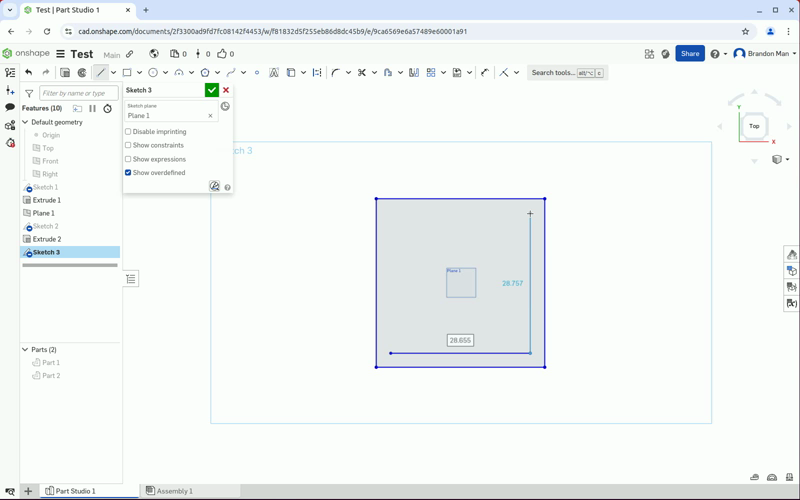
click(530, 213)
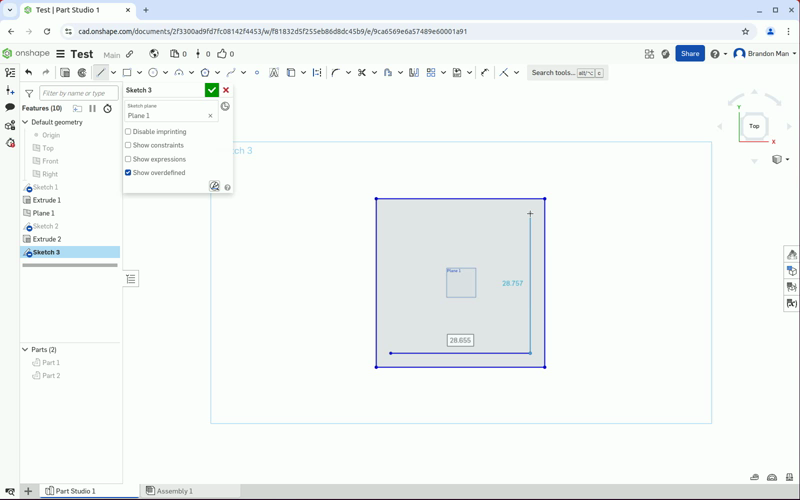
key_up(shift)
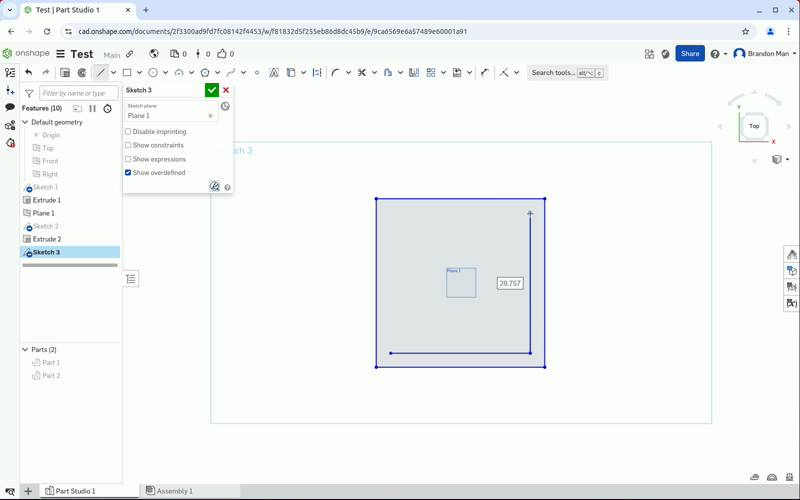
key_down(shift)
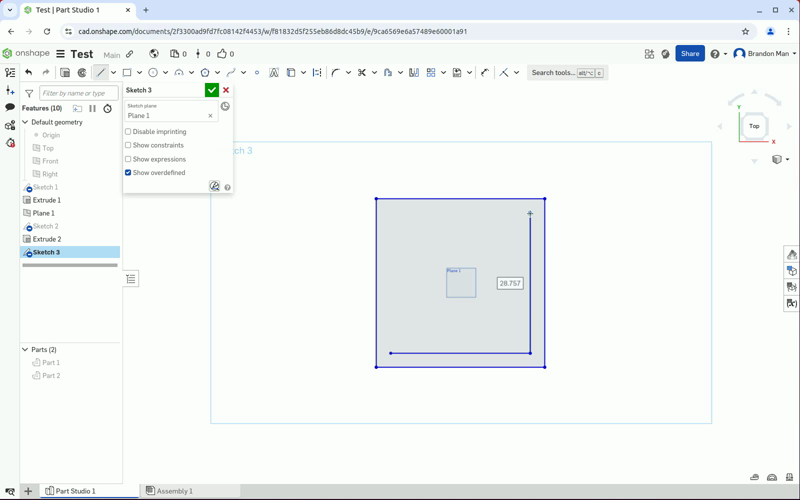
mouse_move(390, 213)
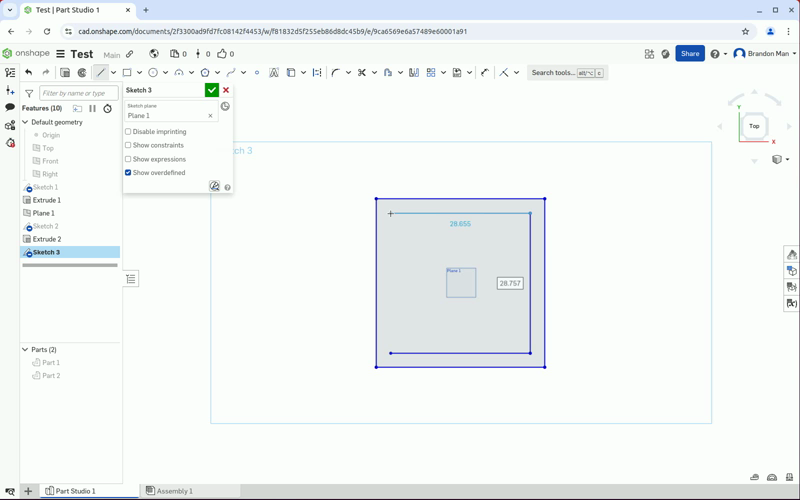
click(390, 213)
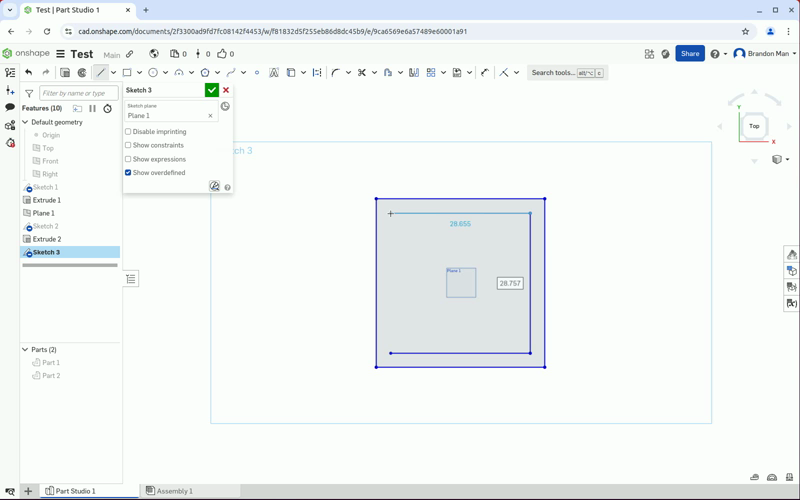
key_up(shift)
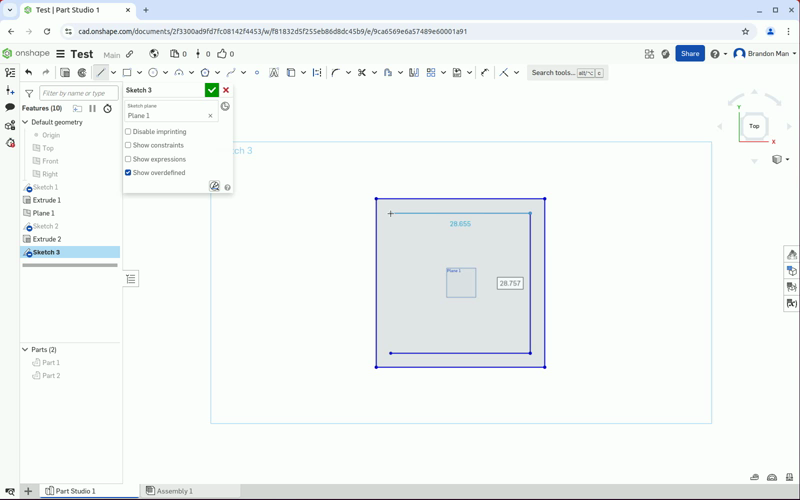
key_down(shift)
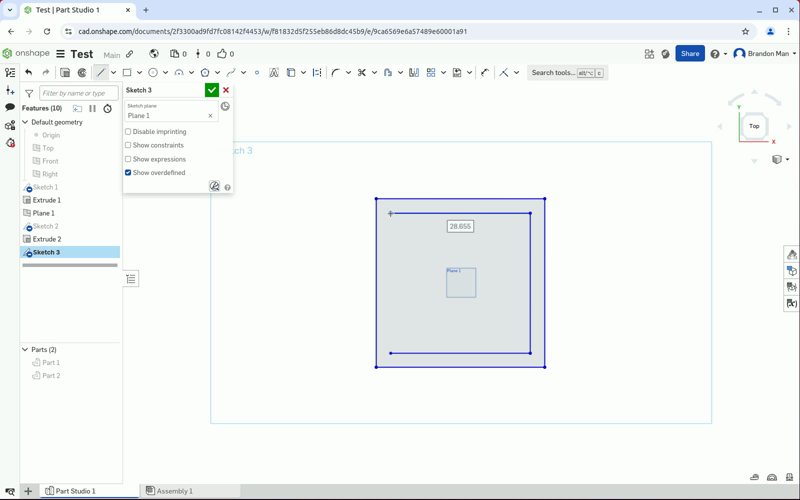
mouse_move(390, 353)
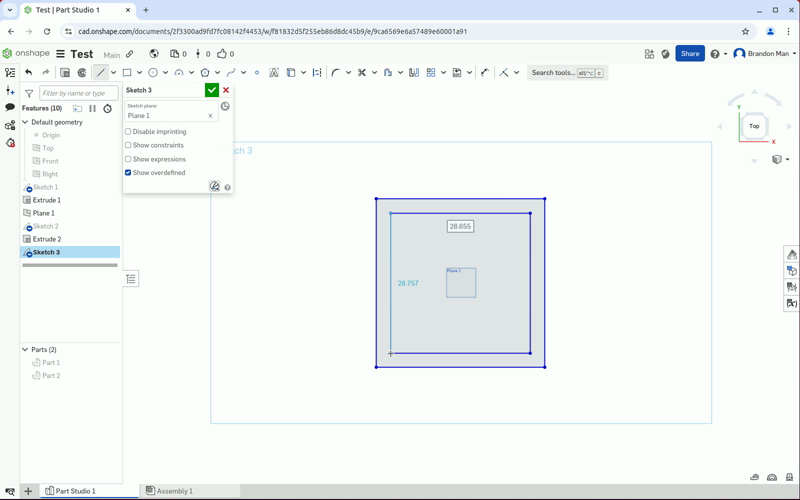
key_up(shift)
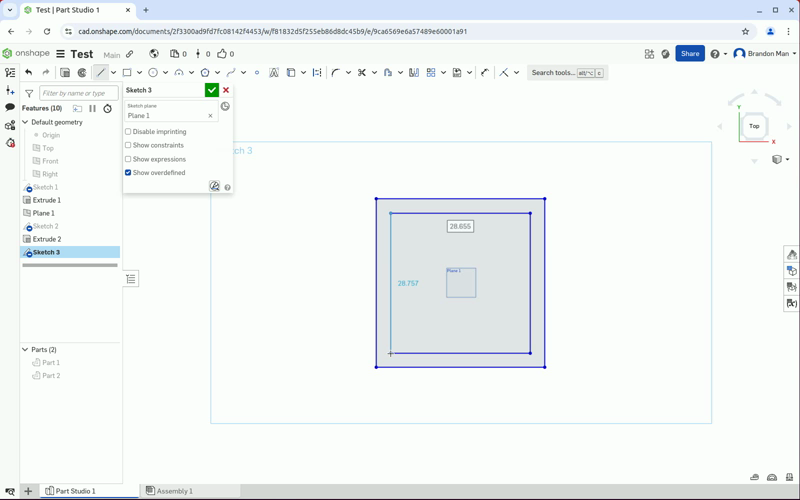
click(390, 353)
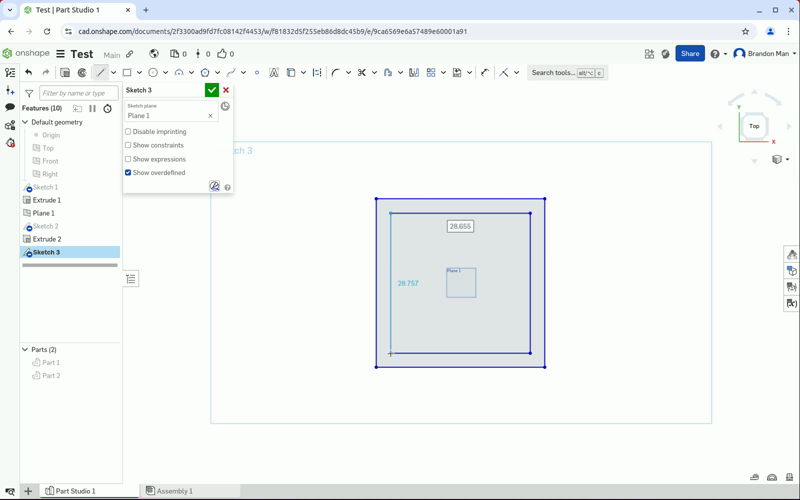
key(esc)
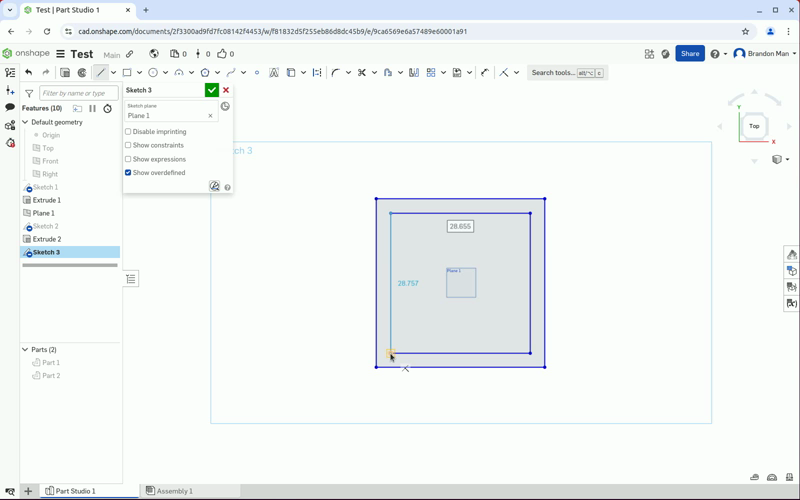
mouse_move(384, 251)
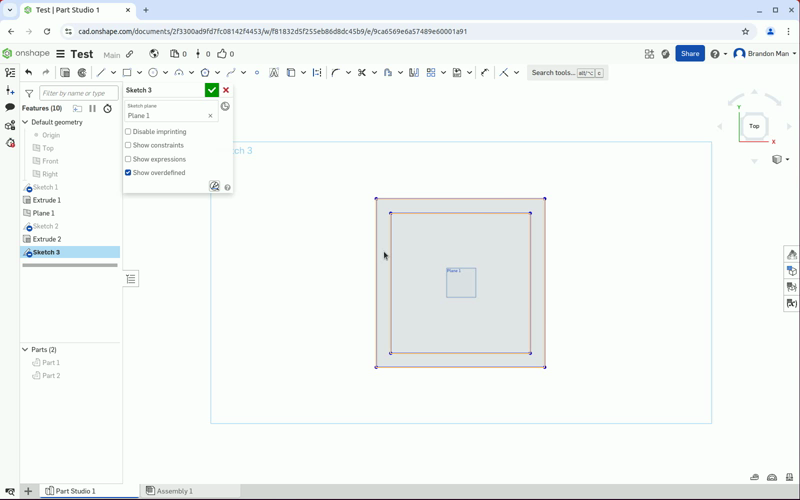
click(384, 251)
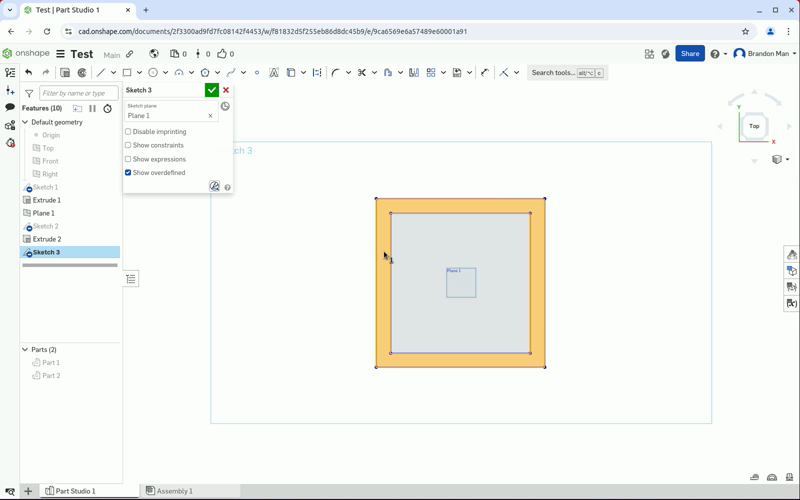
mouse_move(73, 352)
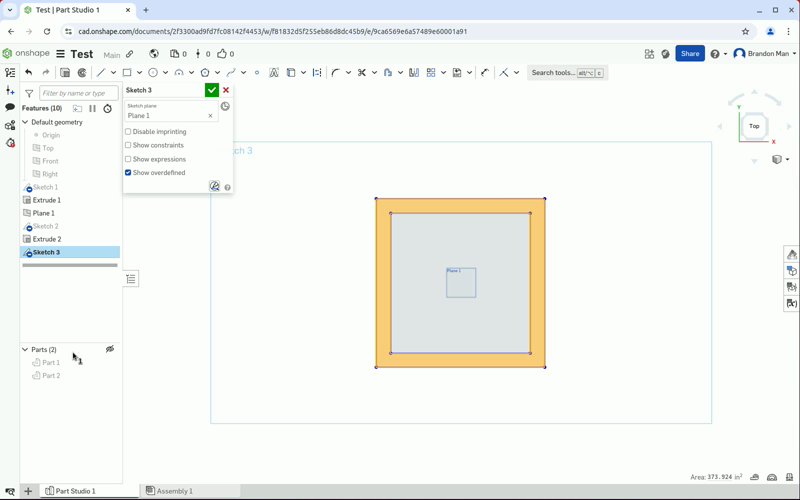
key(shift+y)
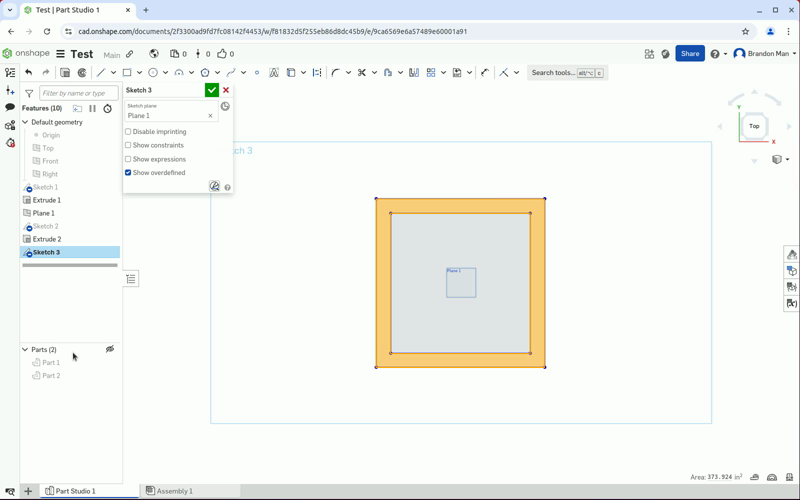
key(shift+e)
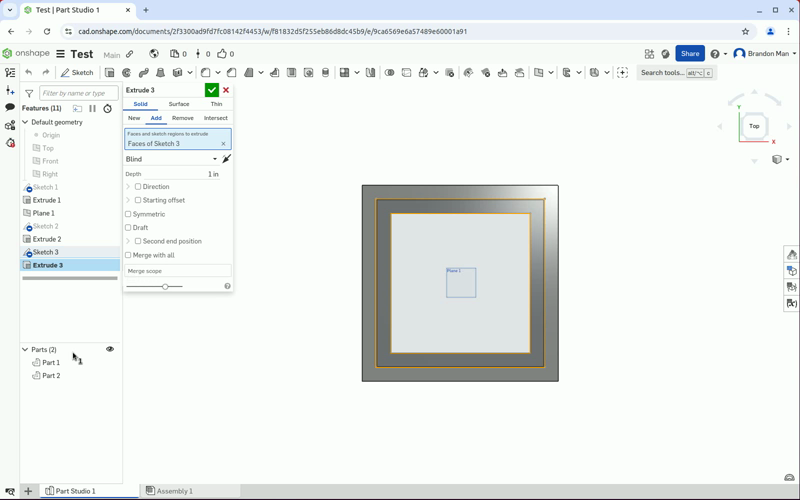
mouse_move(143, 106)
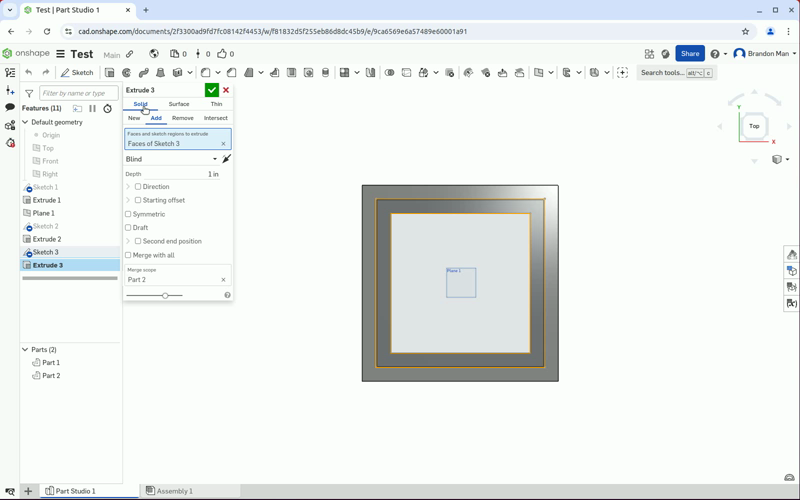
click(143, 106)
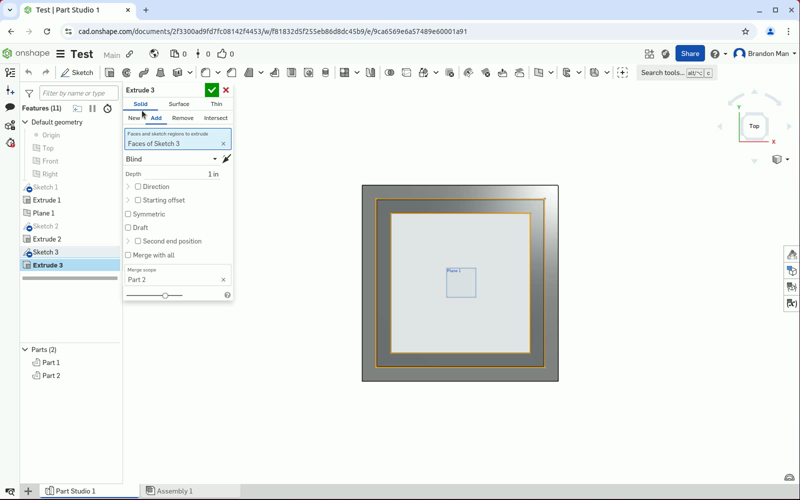
mouse_move(137, 120)
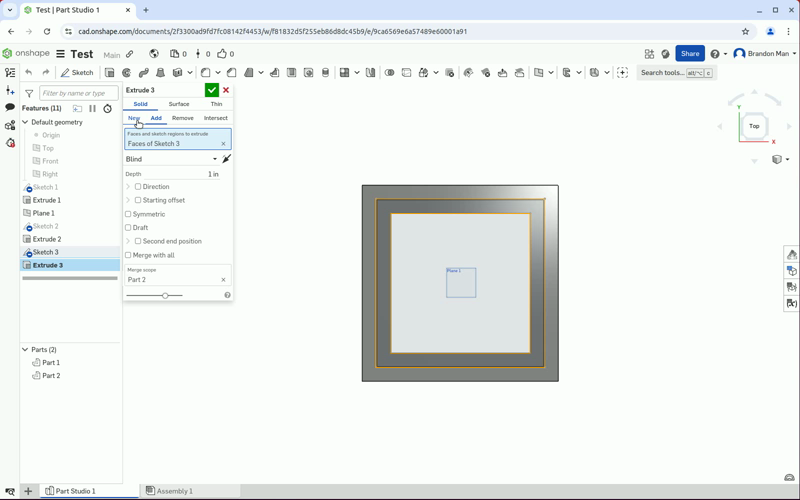
click(137, 120)
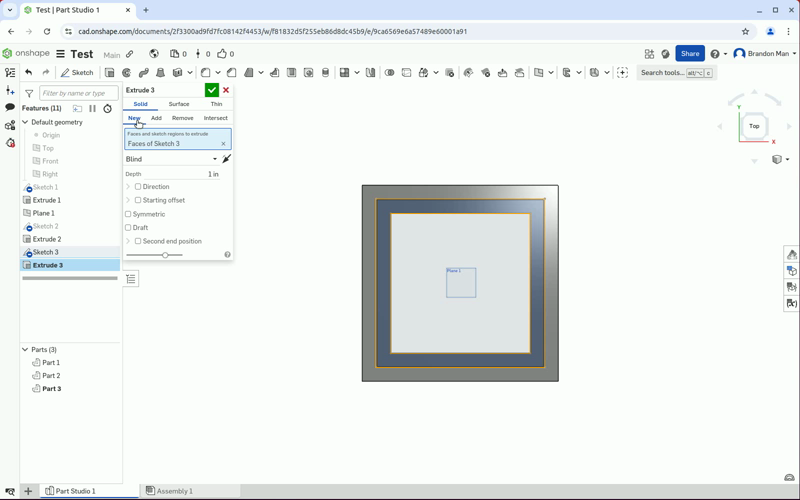
key(tab, 4)
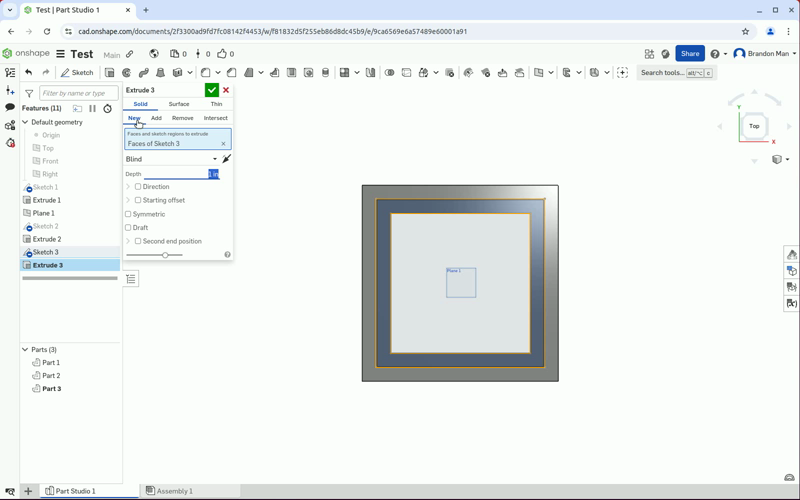
text(1.204)
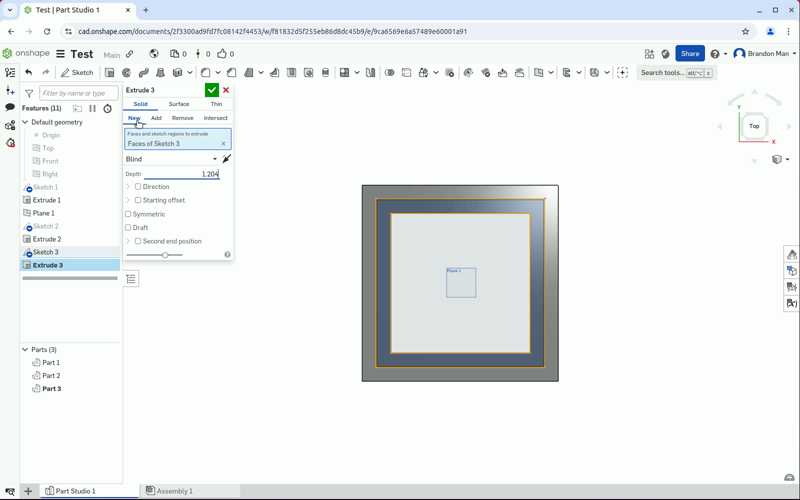
key(enter)
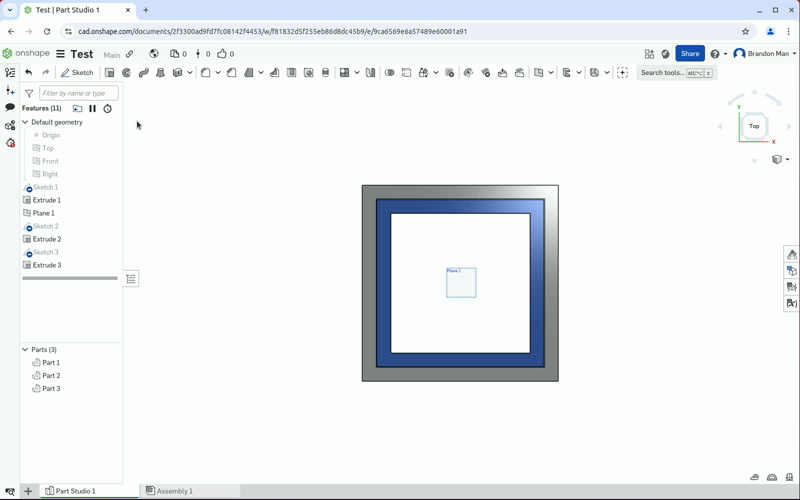
key(shift+h)
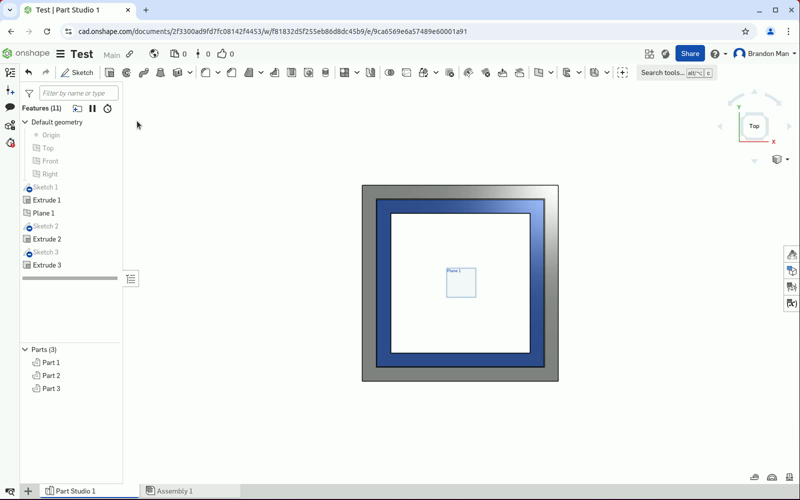
key(shift+h)
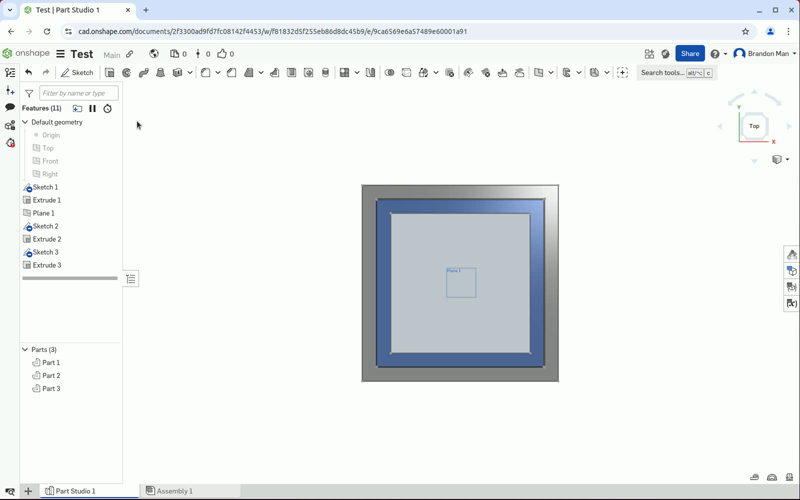
key(shift+7)
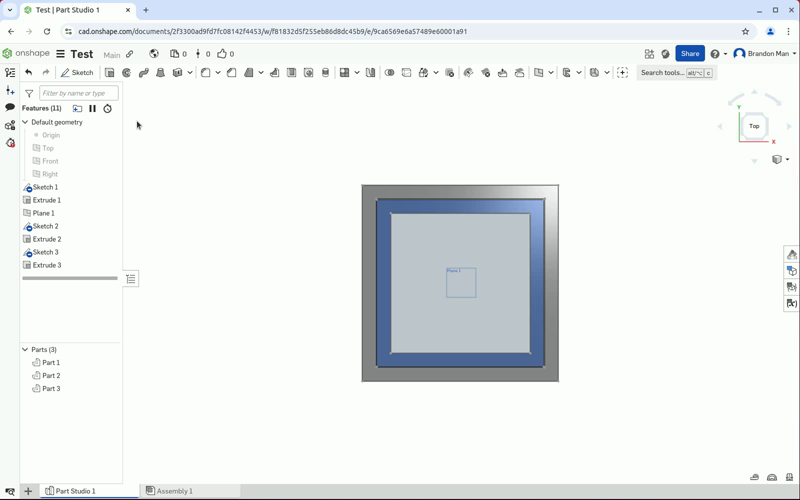
key(up, 3)
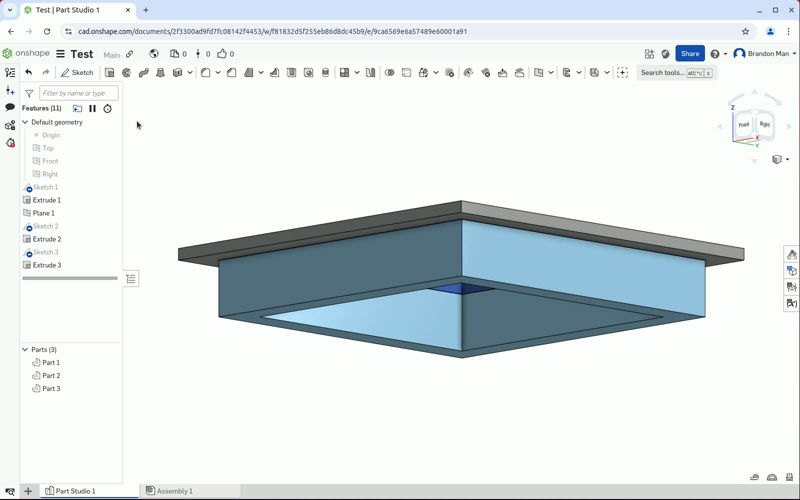
key(left, 3)
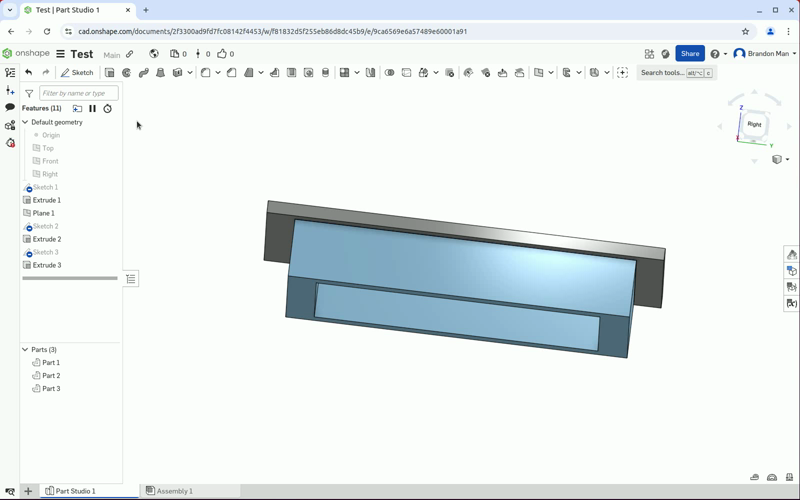
key(right, 3)
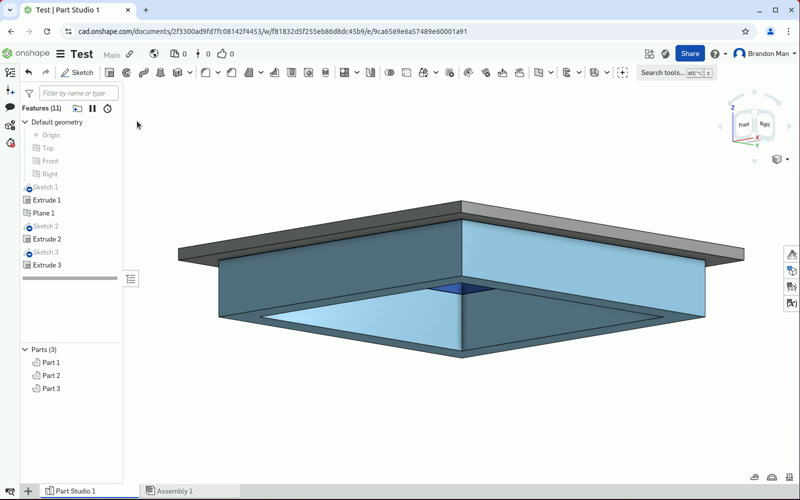
key(down, 3)
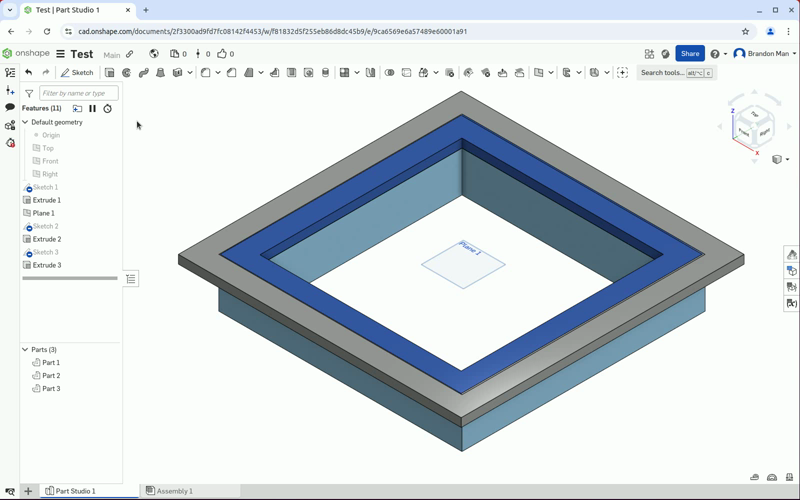
mouse_move(73, 189)
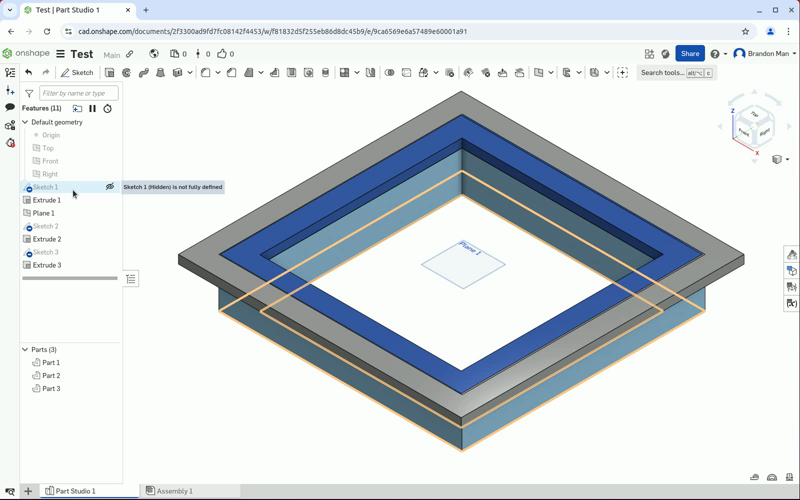
click(73, 189)